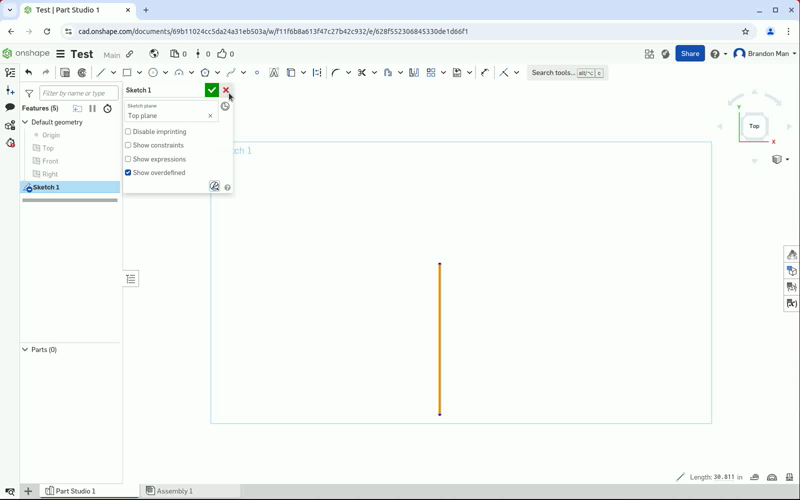
key(shift+h)
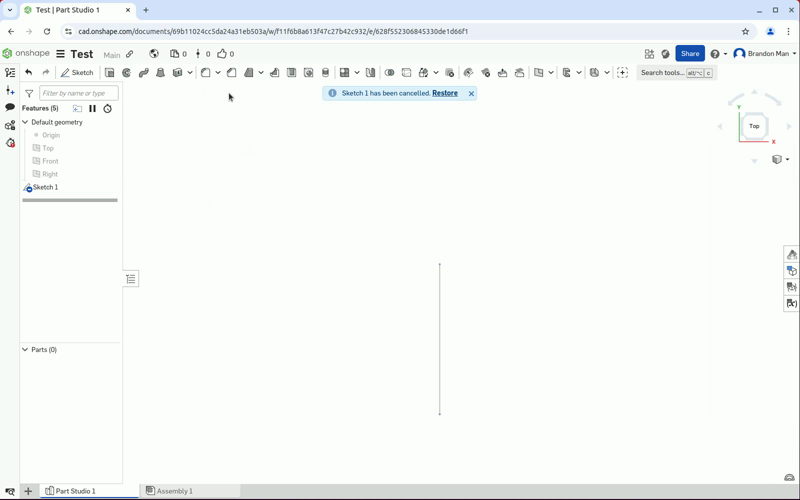
mouse_move(73, 352)
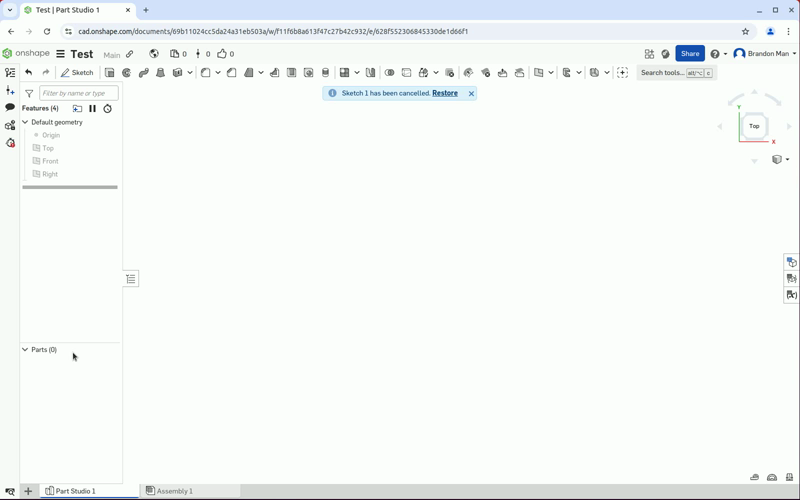
key(y)
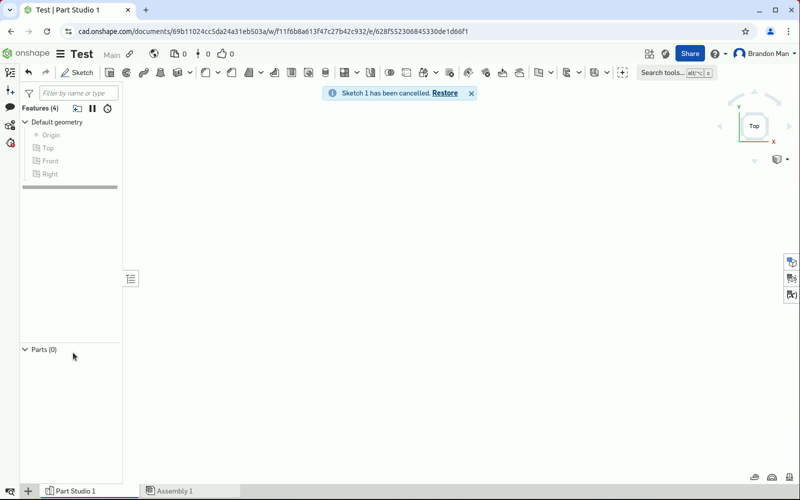
key(shift+p)
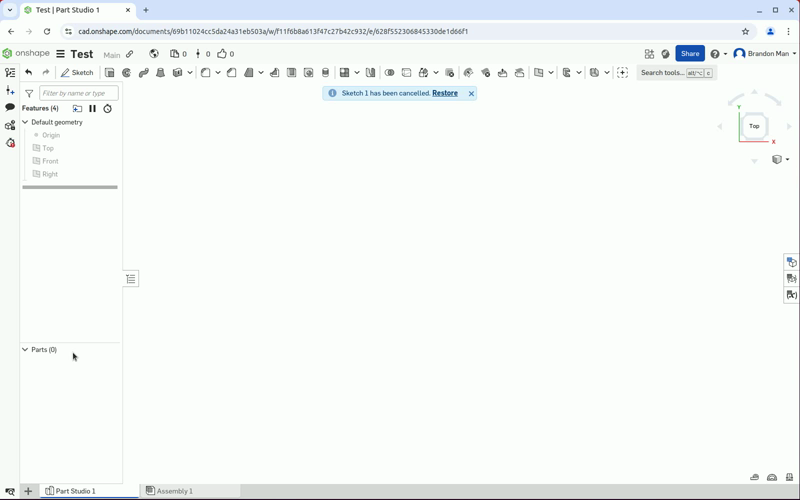
key(space)
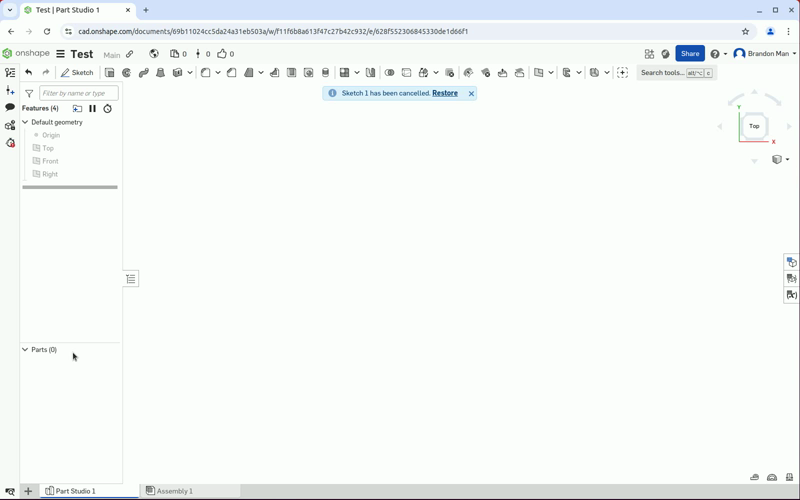
key_down(shift)
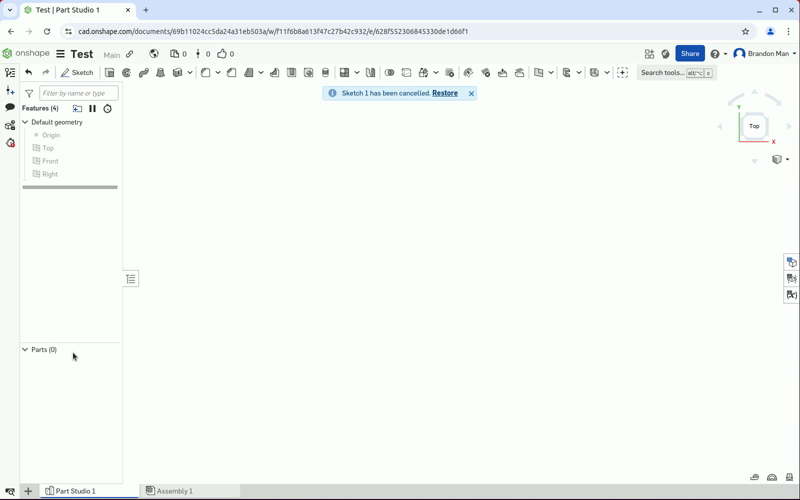
key(up)
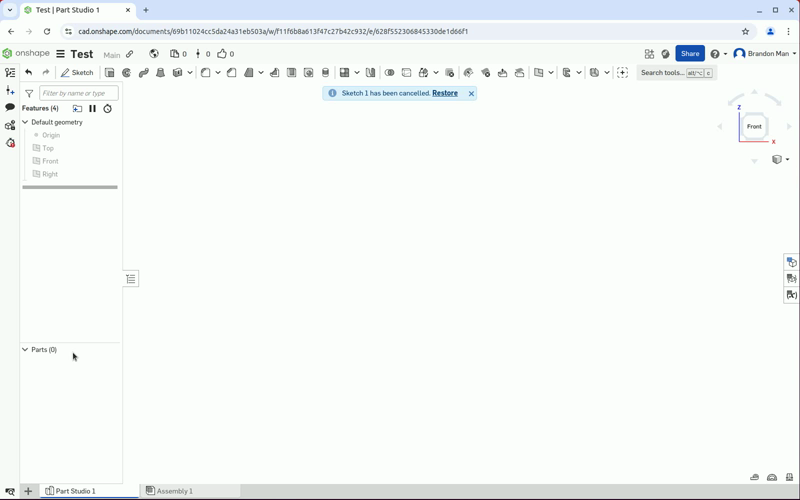
key_up(shift)
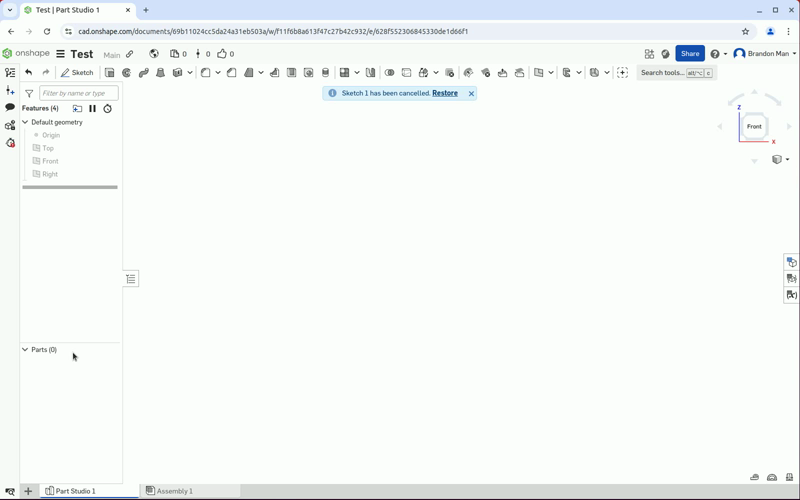
mouse_move(73, 352)
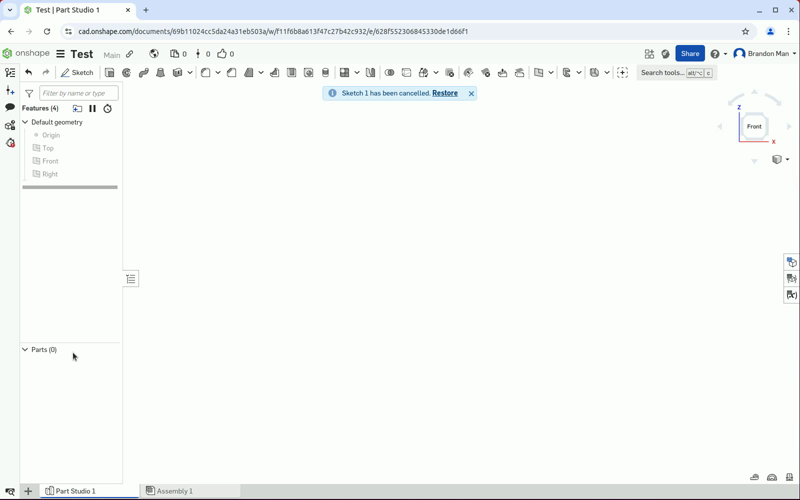
key(shift+y)
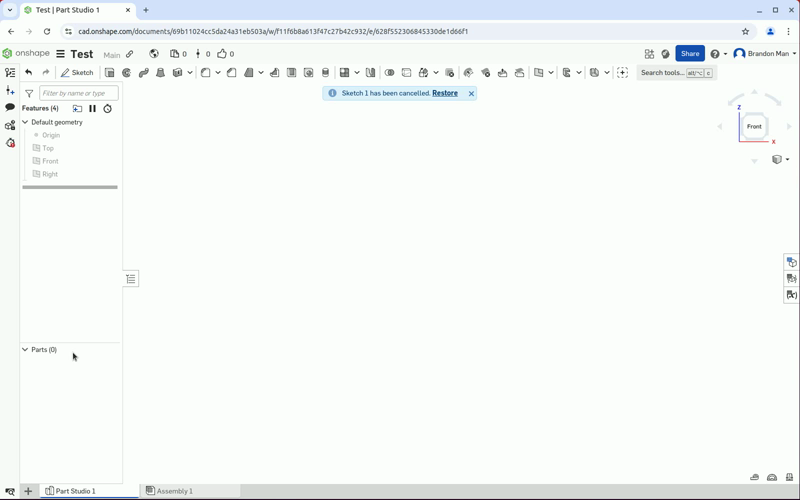
key(shift+s)
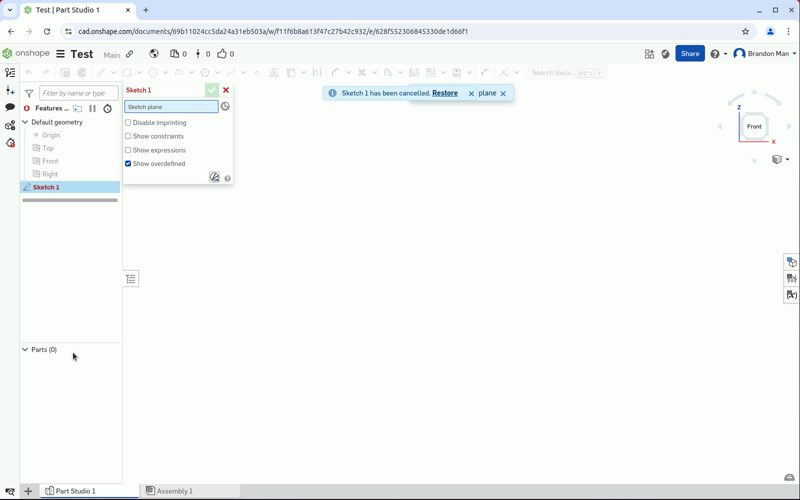
mouse_move(73, 163)
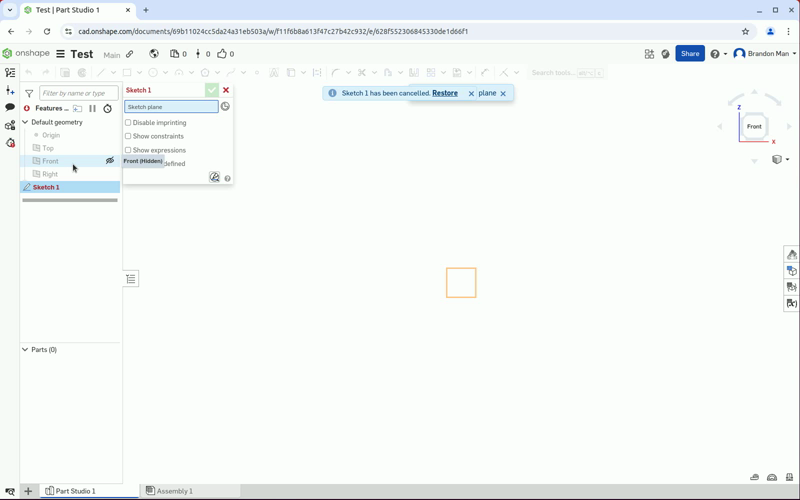
click(73, 163)
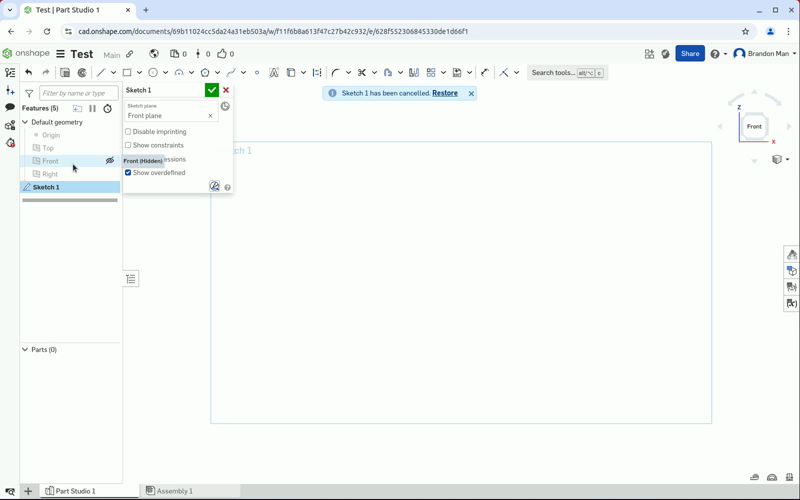
mouse_move(73, 352)
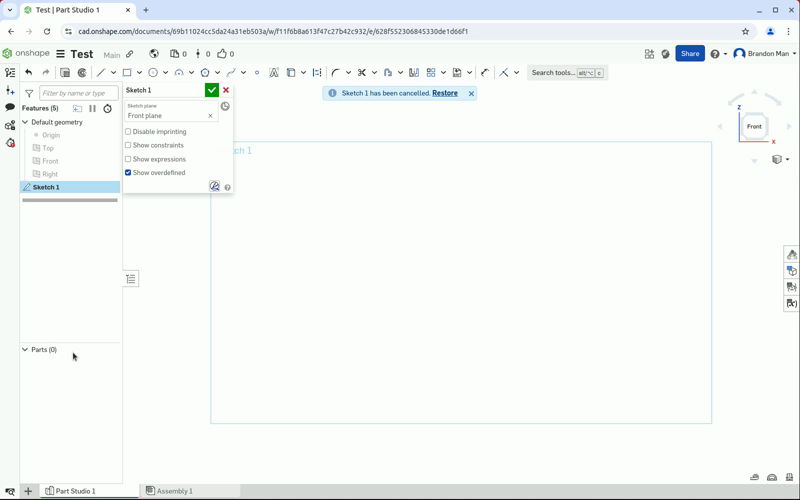
key(y)
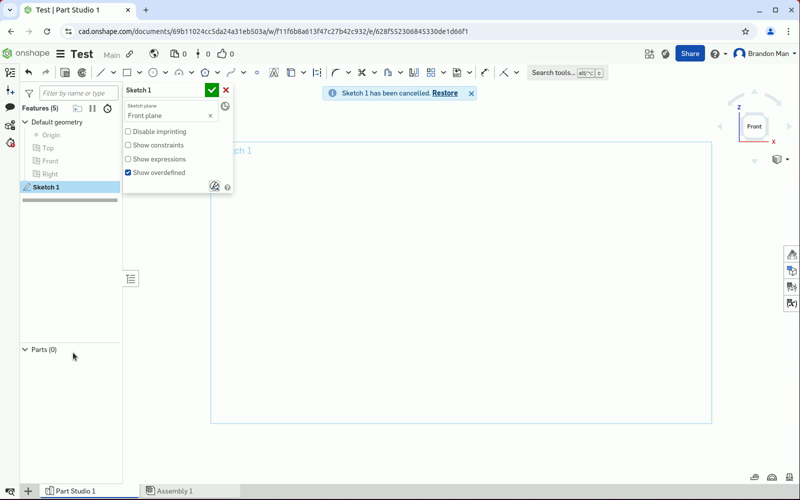
key(l)
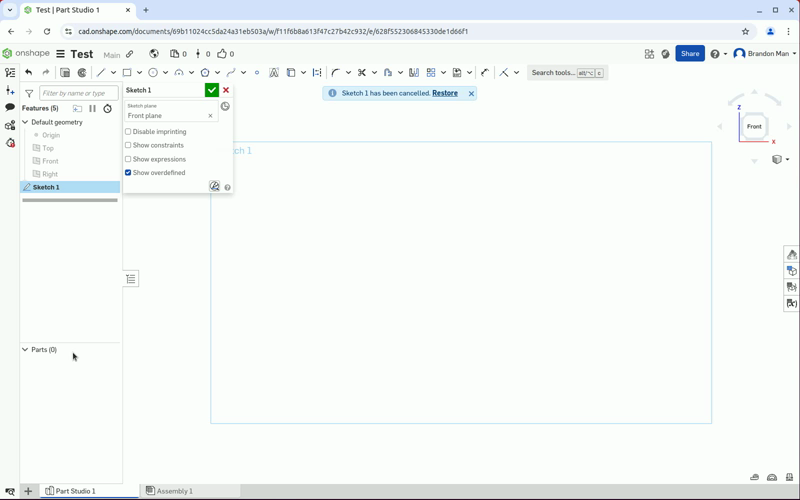
key_down(shift)
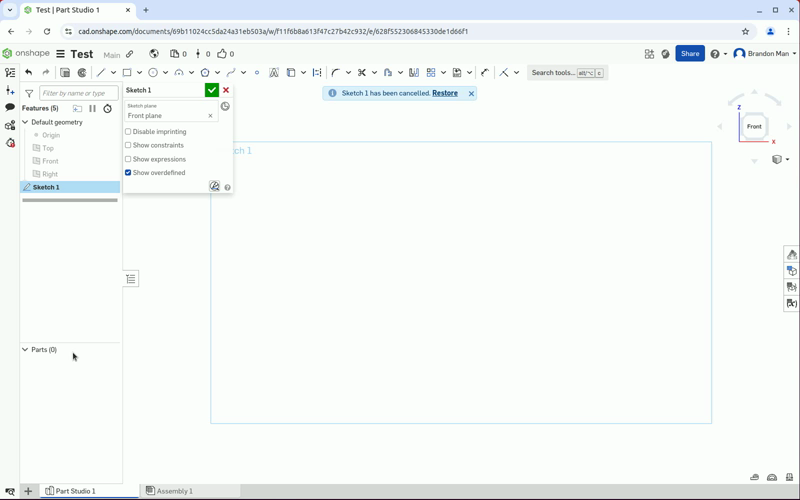
mouse_move(348, 247)
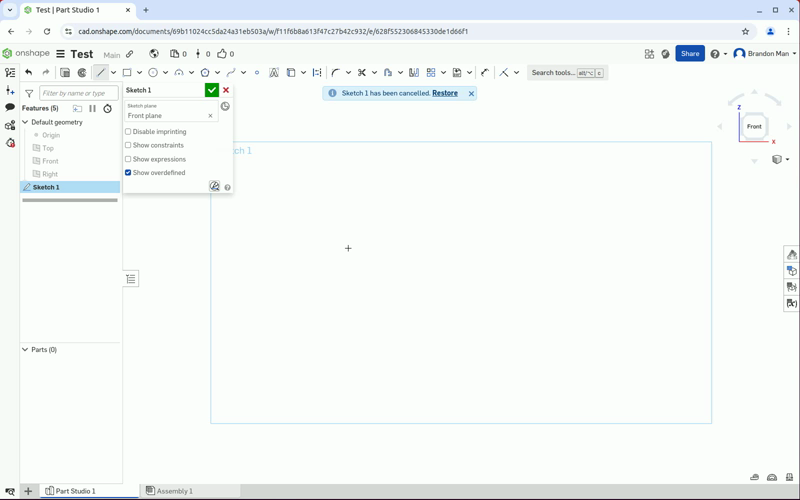
click(348, 247)
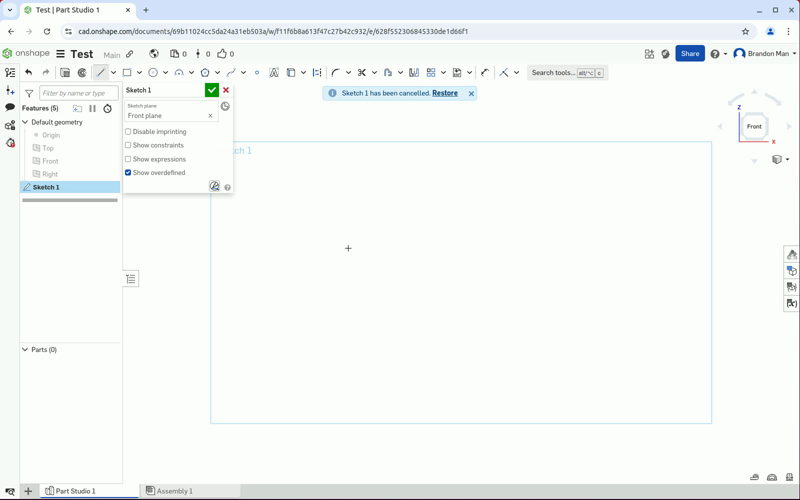
key_up(shift)
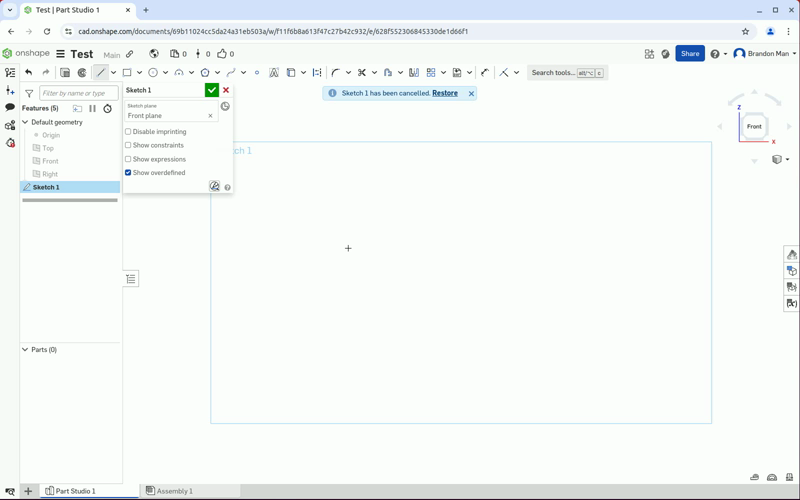
key_down(shift)
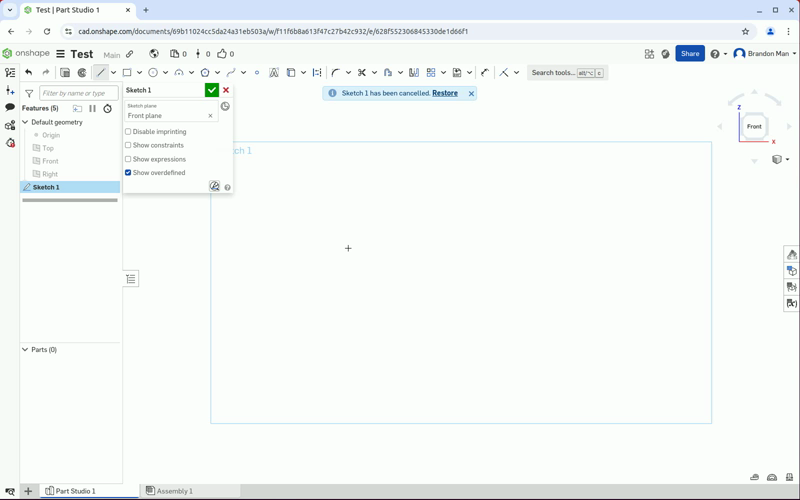
mouse_move(499, 247)
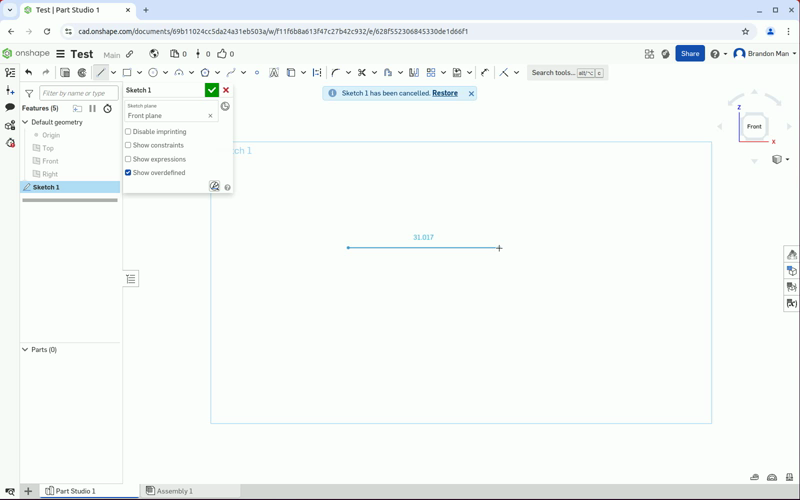
click(499, 247)
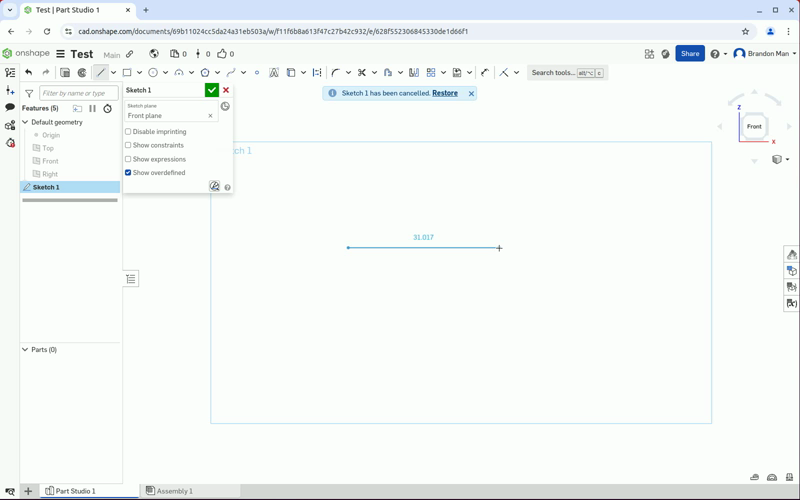
key_up(shift)
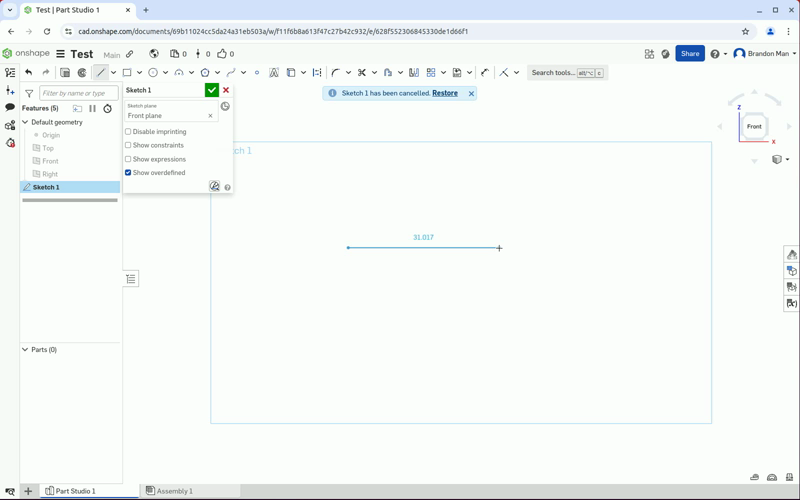
key_down(shift)
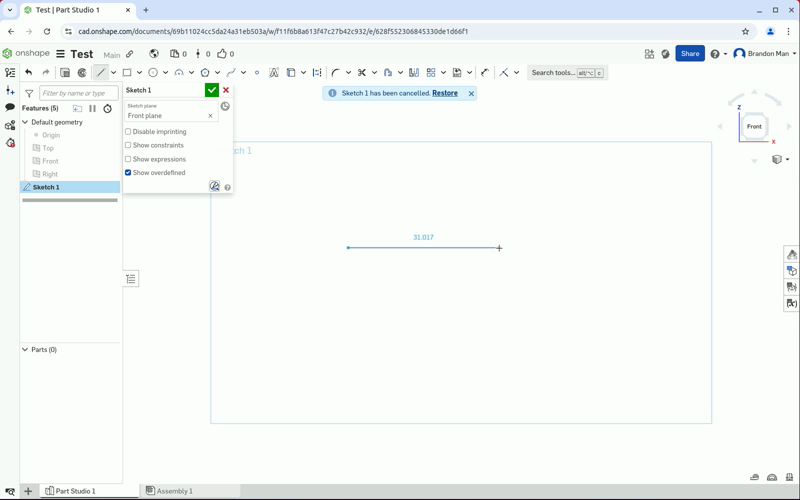
mouse_move(529, 247)
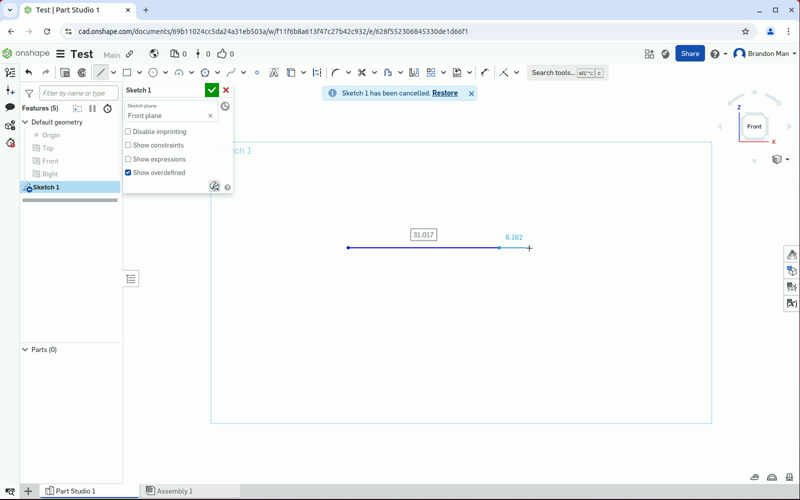
mouse_move(499, 231)
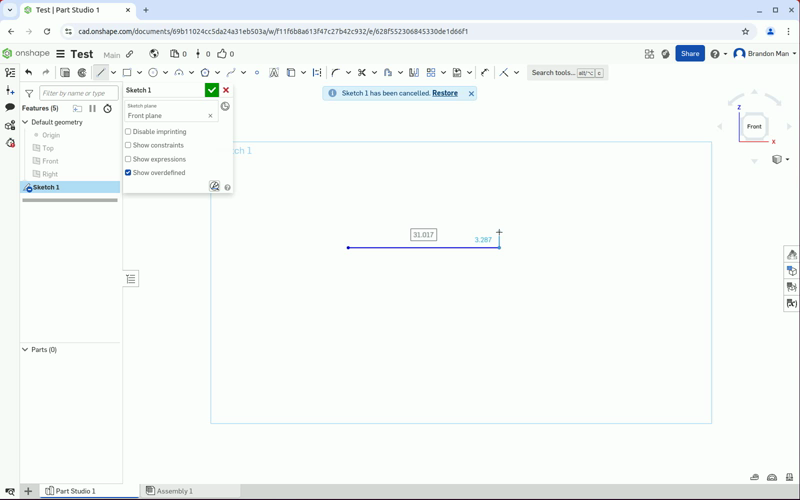
click(499, 231)
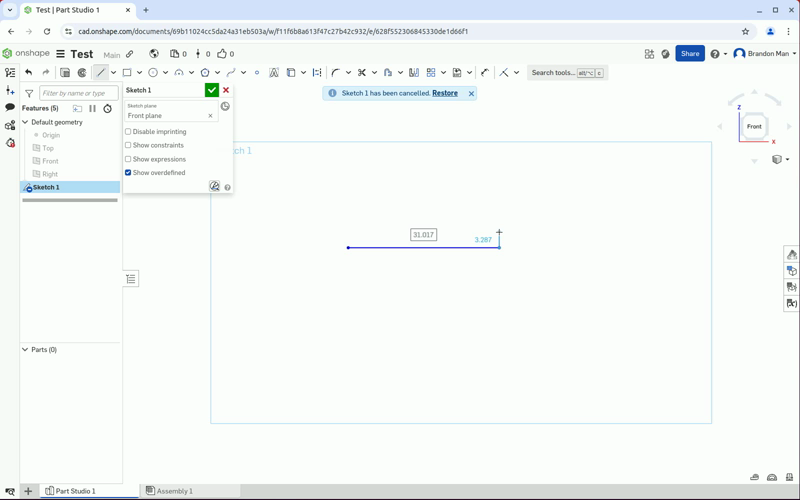
key_up(shift)
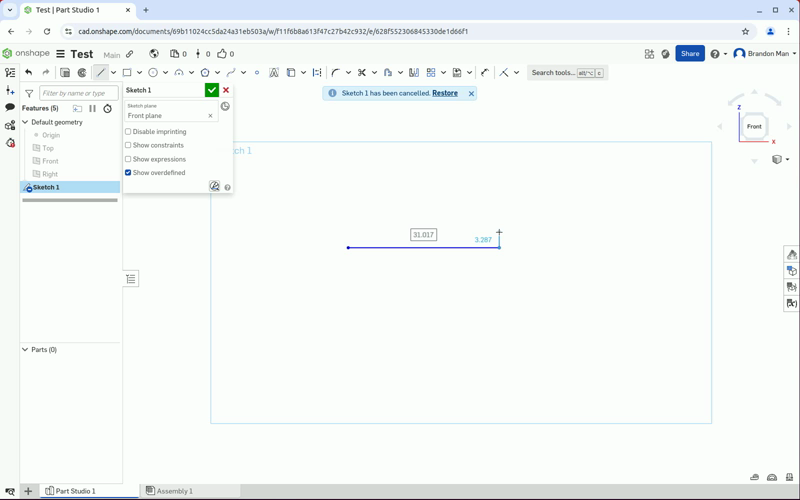
key_down(shift)
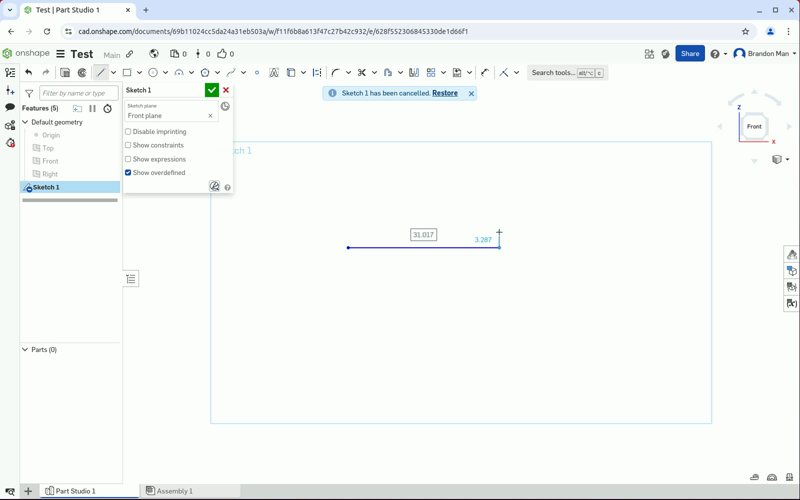
mouse_move(348, 231)
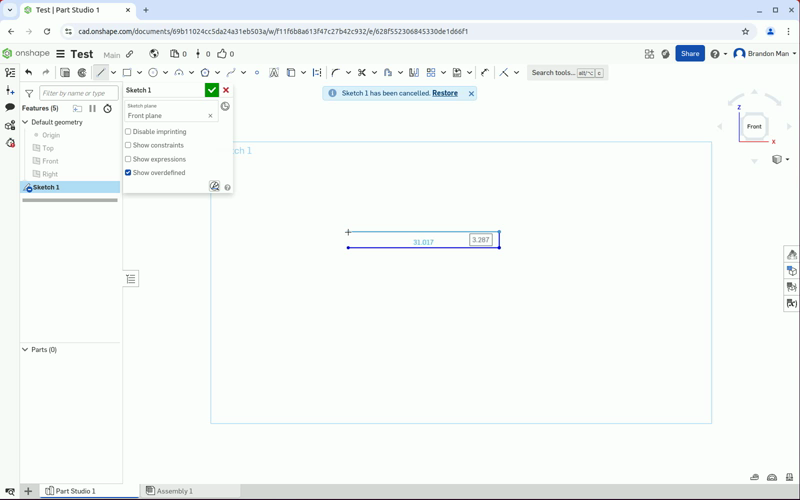
click(348, 231)
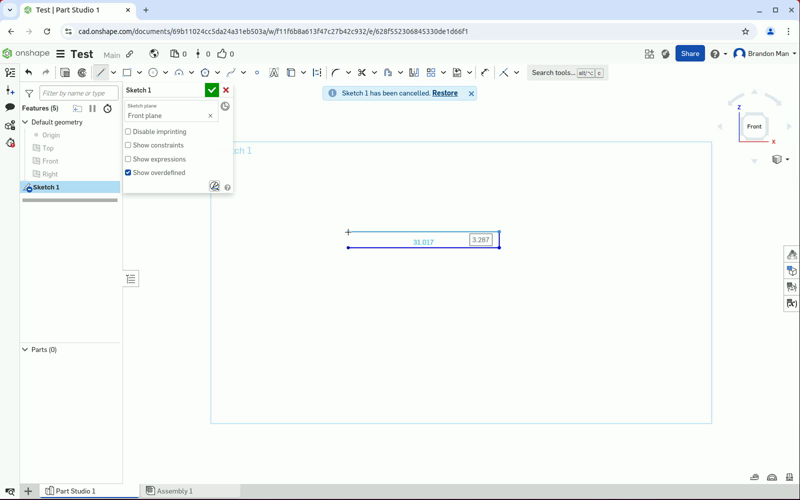
key_up(shift)
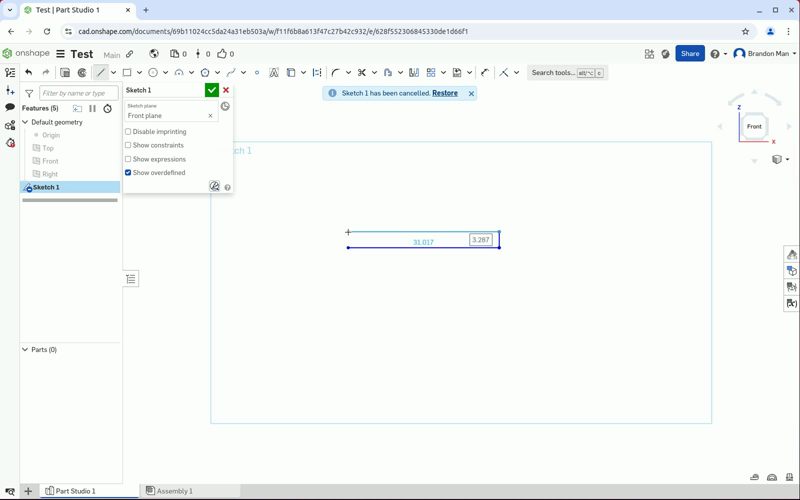
mouse_move(378, 231)
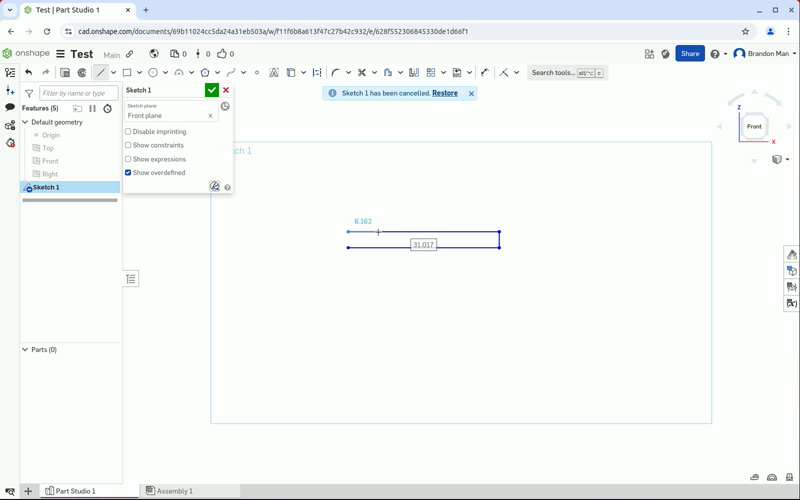
key_down(shift)
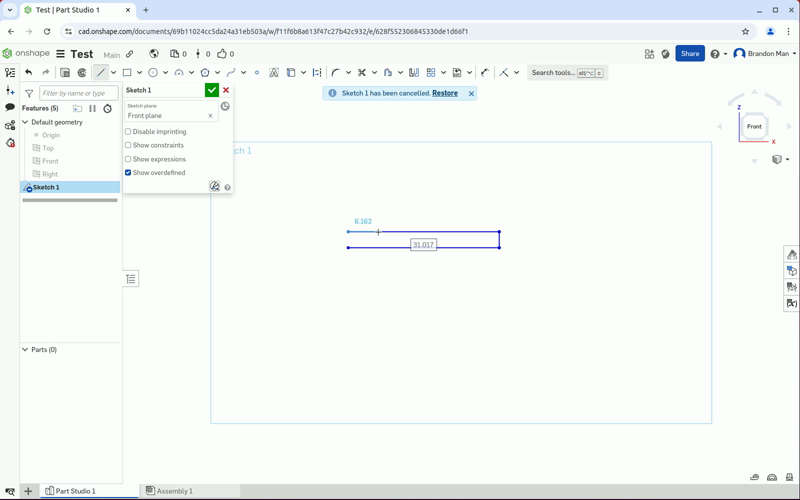
mouse_move(348, 247)
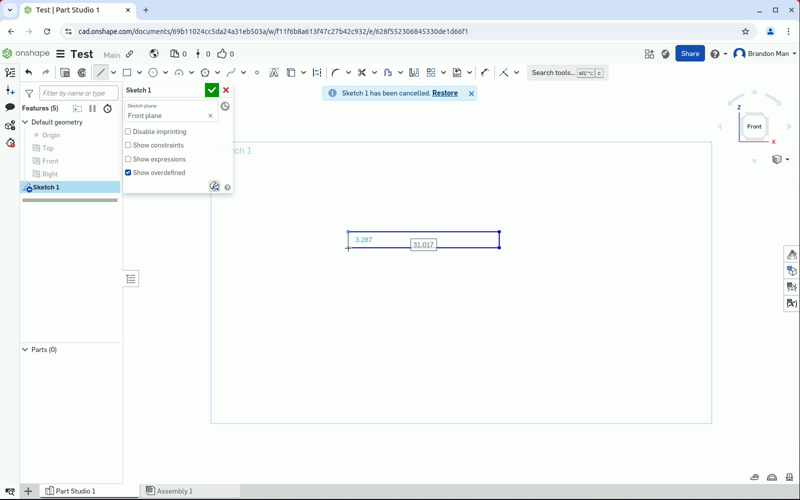
key_up(shift)
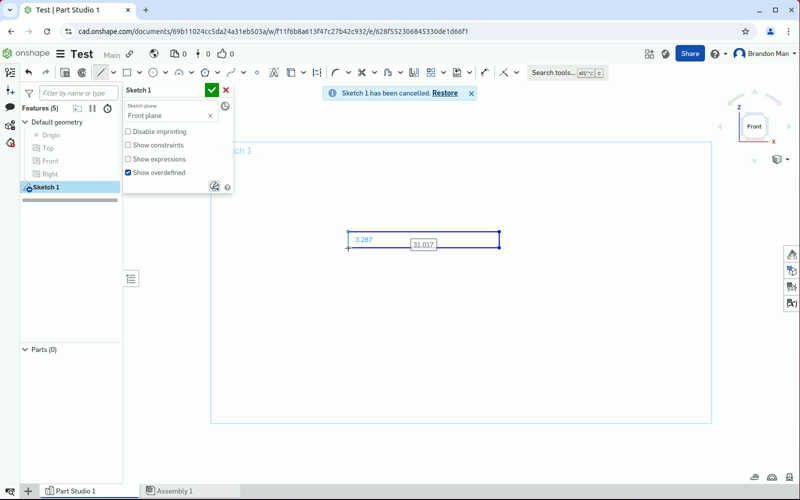
click(348, 247)
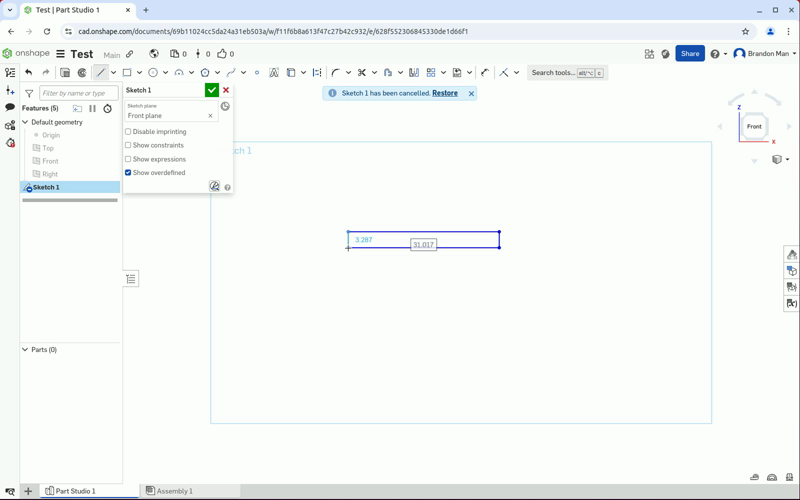
key(esc)
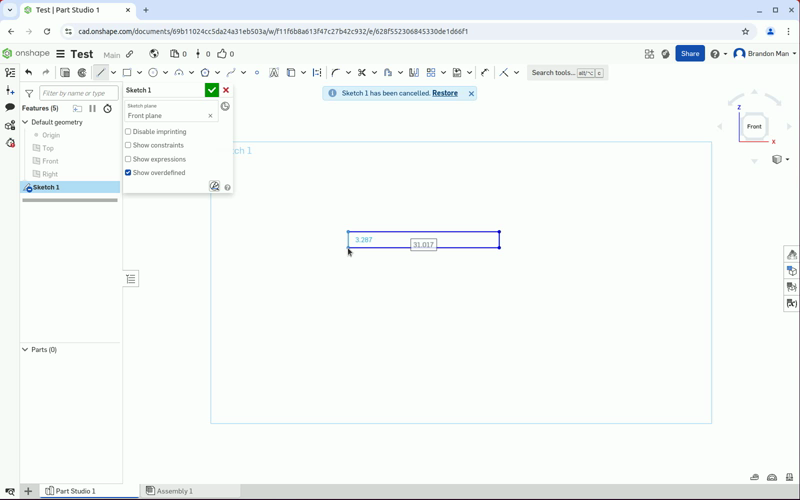
mouse_move(451, 234)
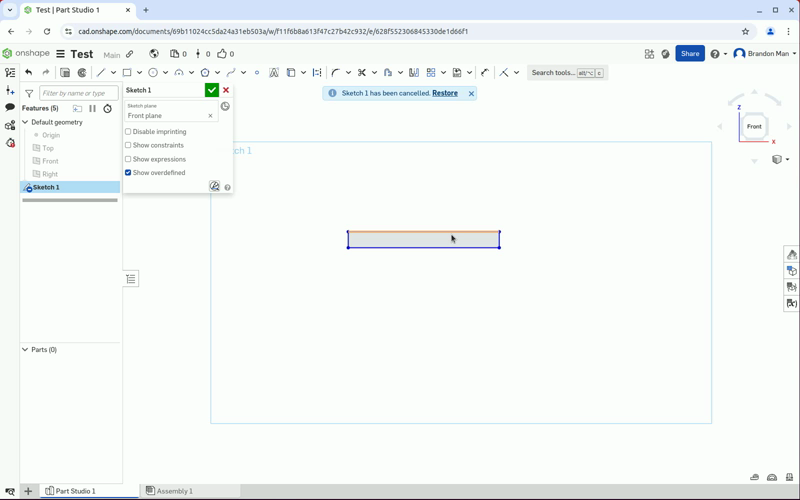
click(451, 234)
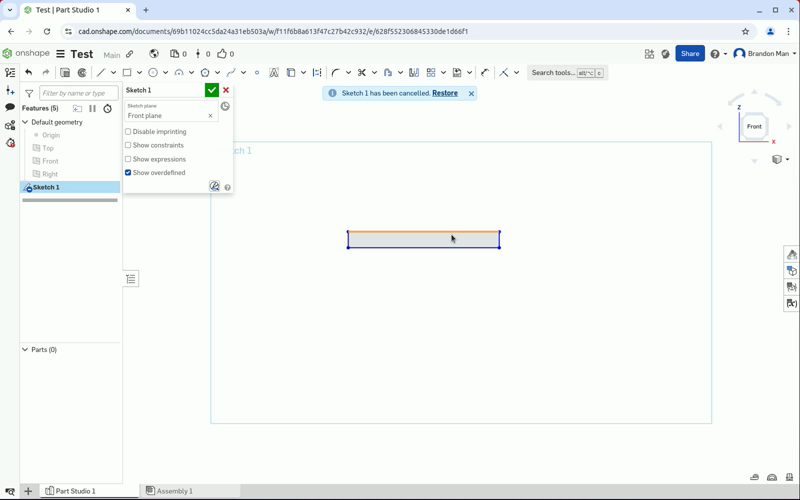
mouse_move(73, 352)
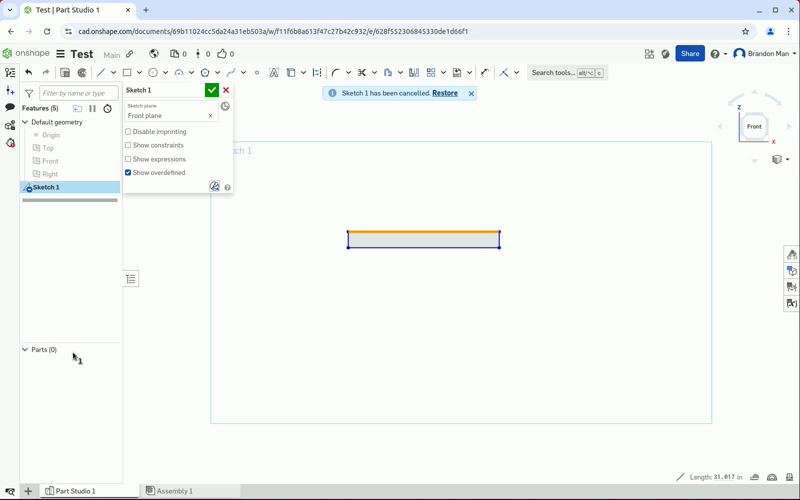
key(shift+y)
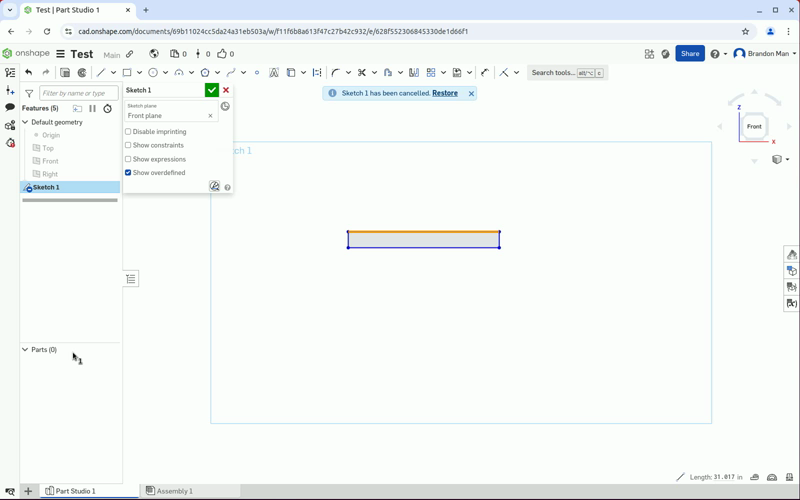
key(shift+e)
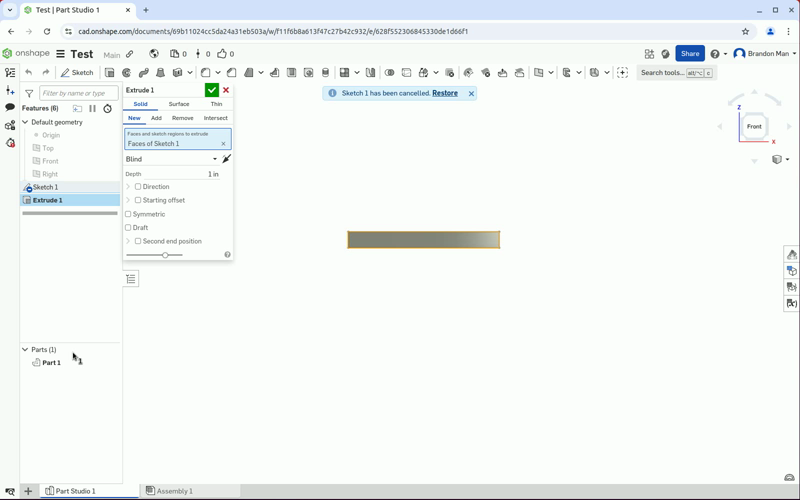
mouse_move(143, 106)
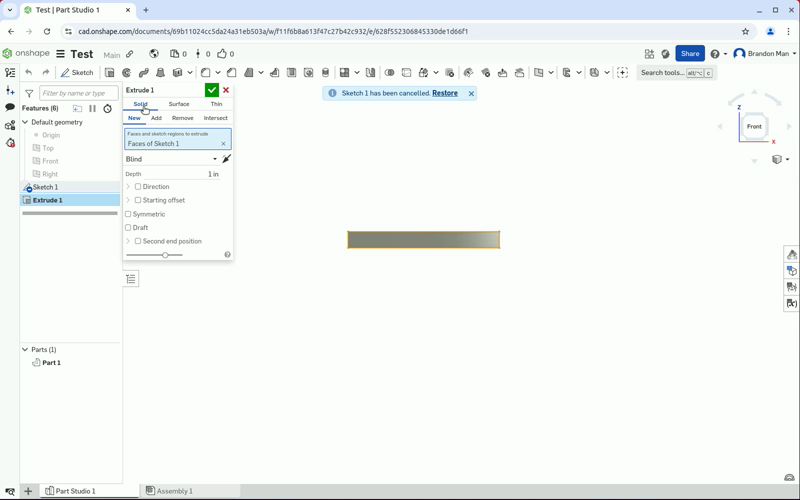
click(143, 106)
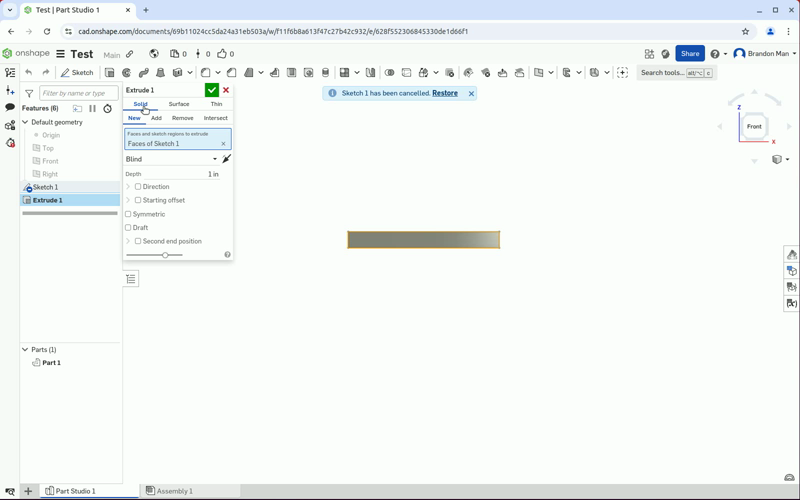
mouse_move(137, 120)
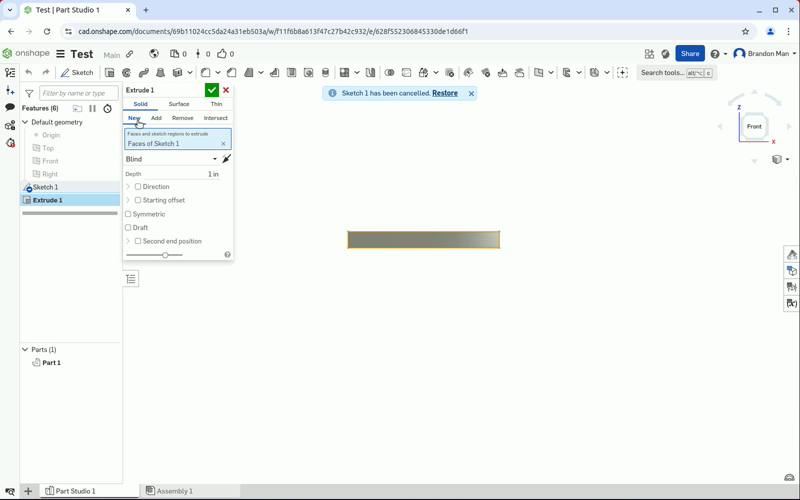
click(137, 120)
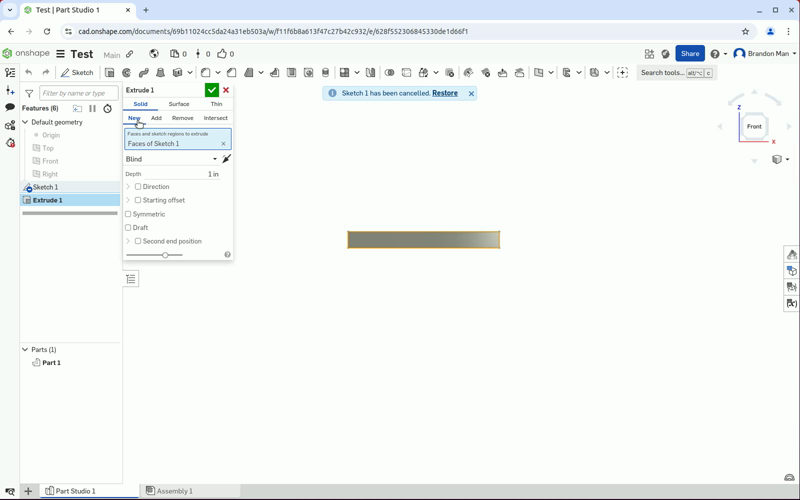
key(tab, 4)
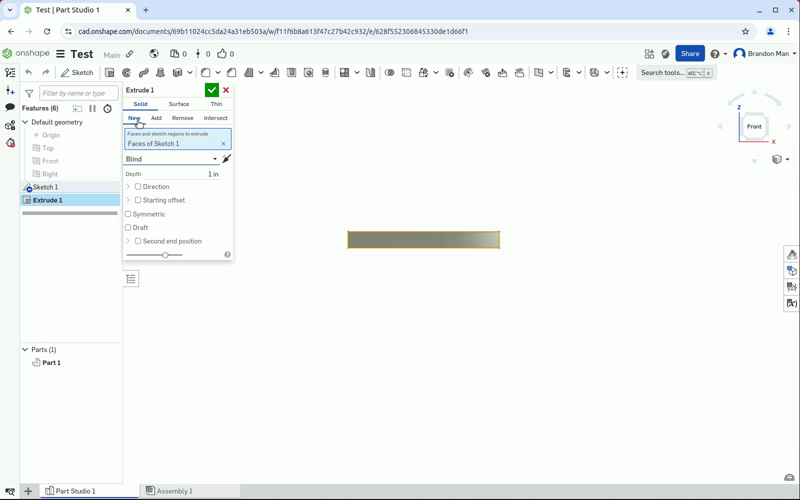
text(8.425)
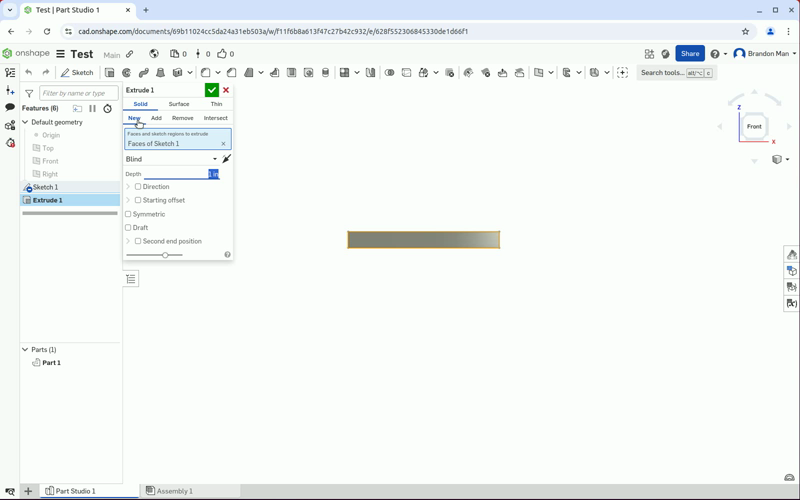
key(enter)
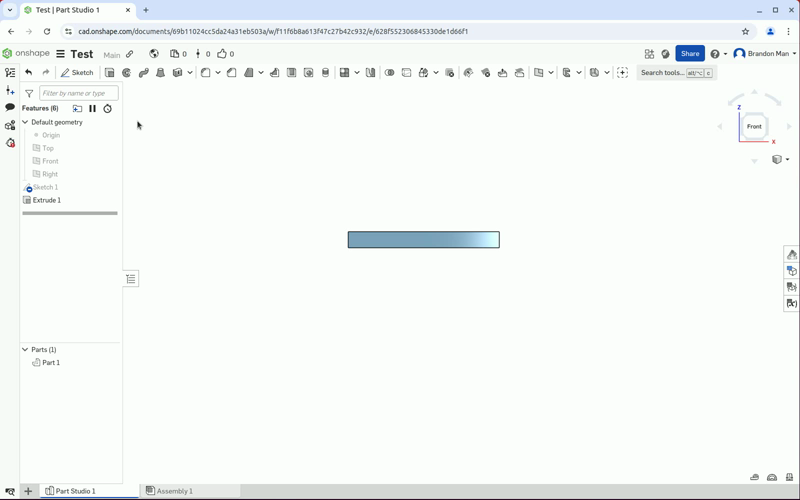
key(shift+h)
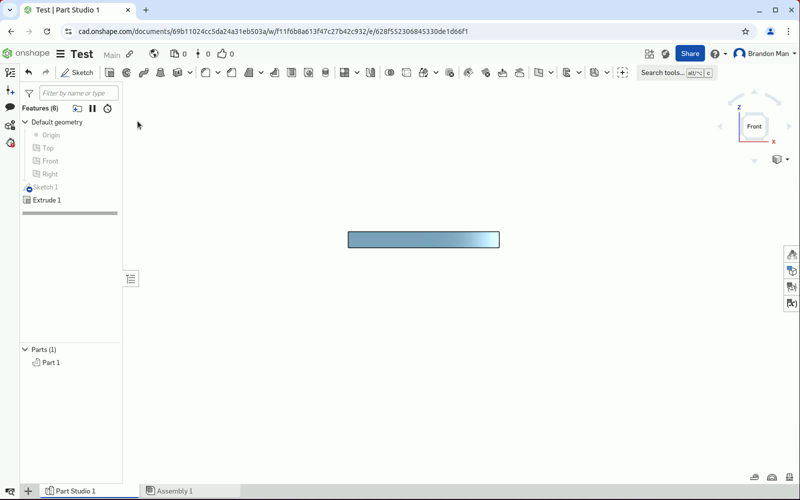
key(shift+h)
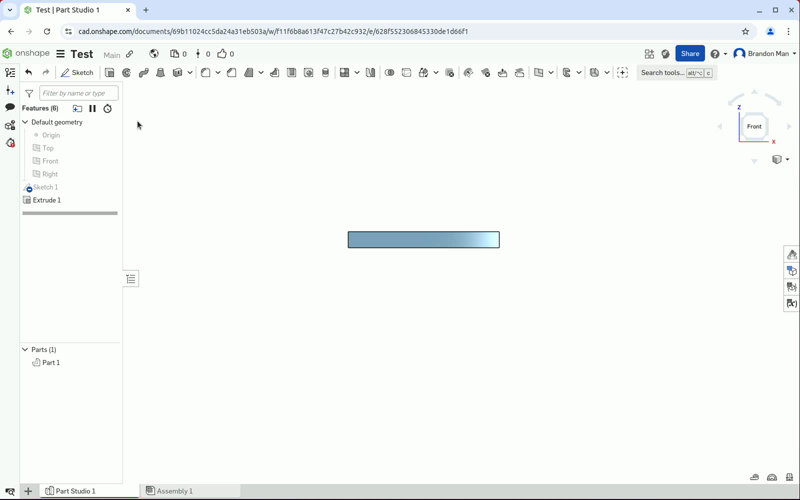
mouse_move(73, 189)
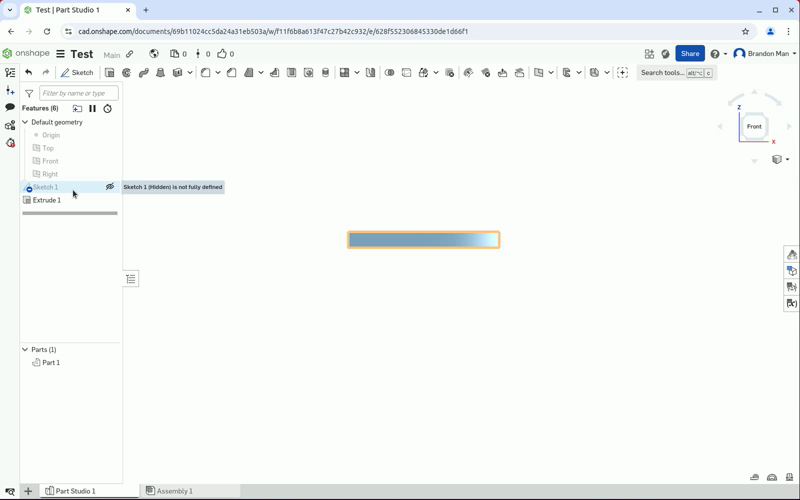
click(73, 189)
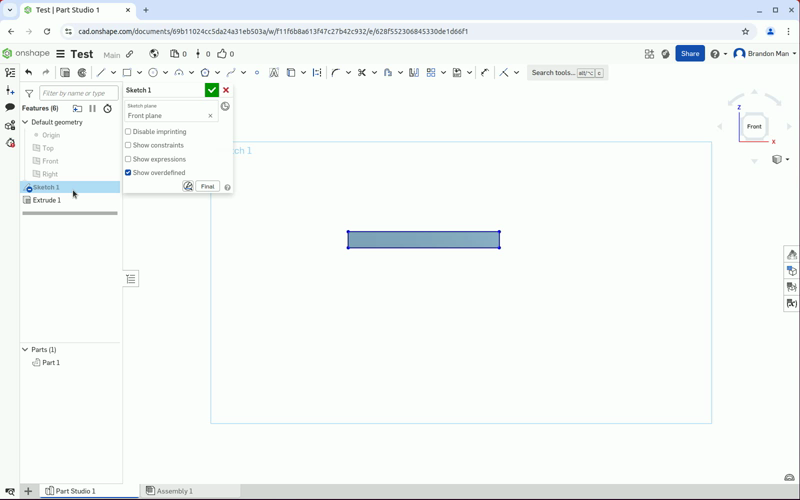
mouse_move(229, 92)
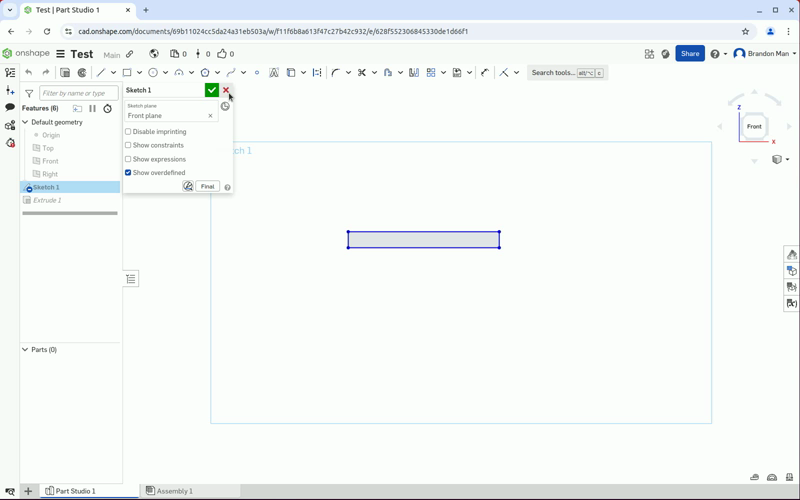
click(229, 92)
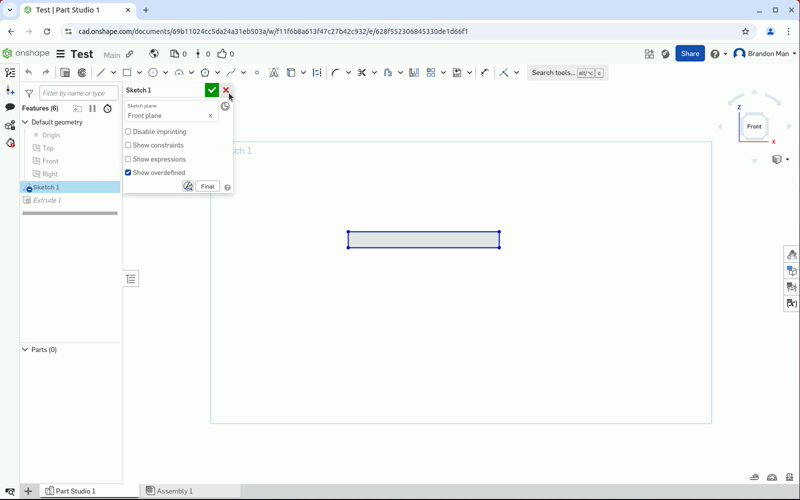
key(shift+s)
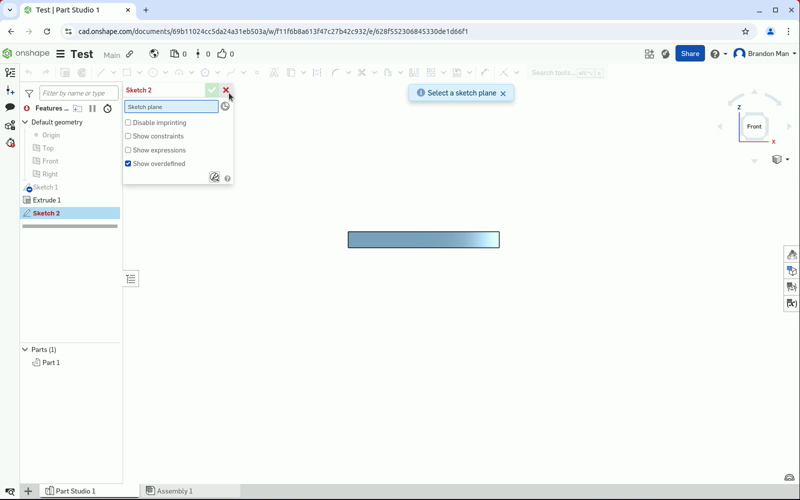
mouse_move(73, 163)
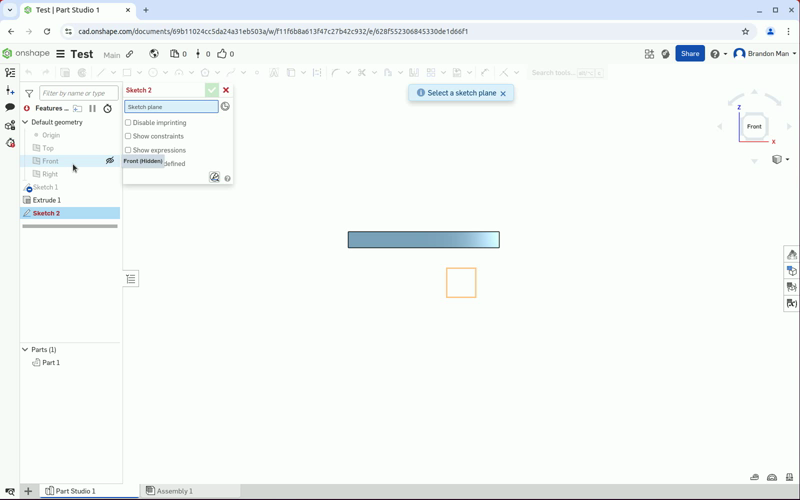
click(73, 163)
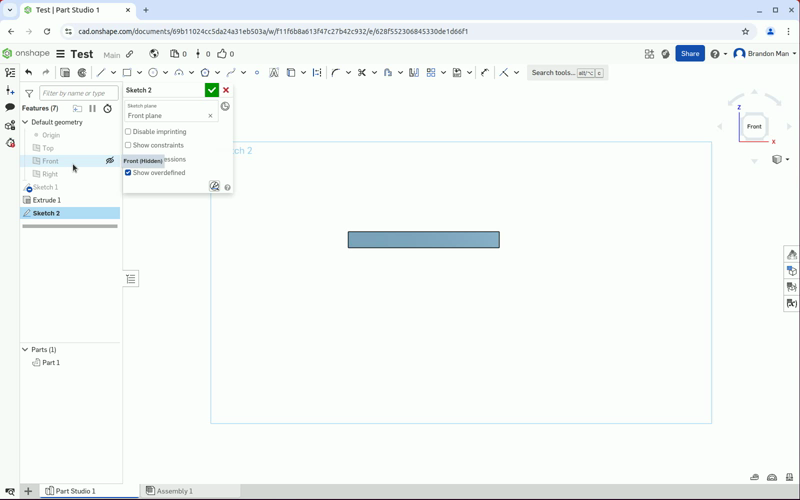
mouse_move(73, 352)
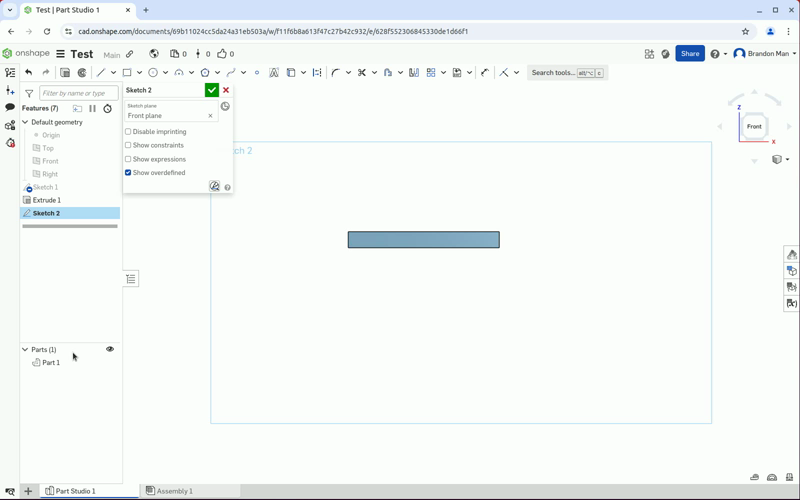
key(y)
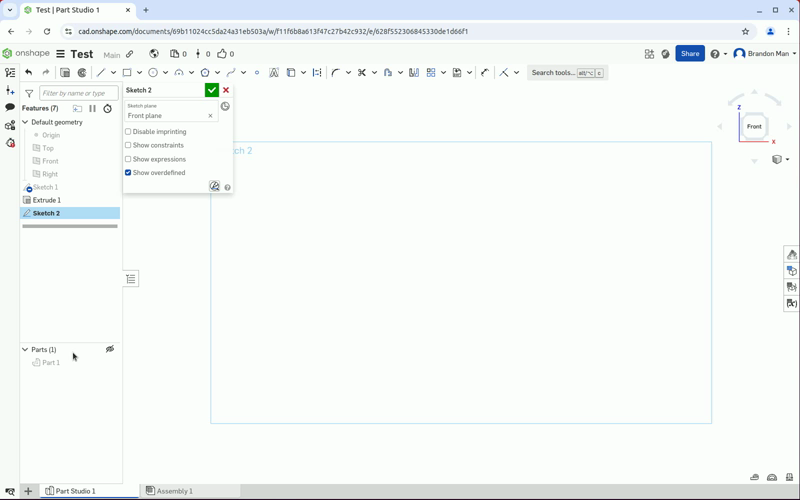
key(l)
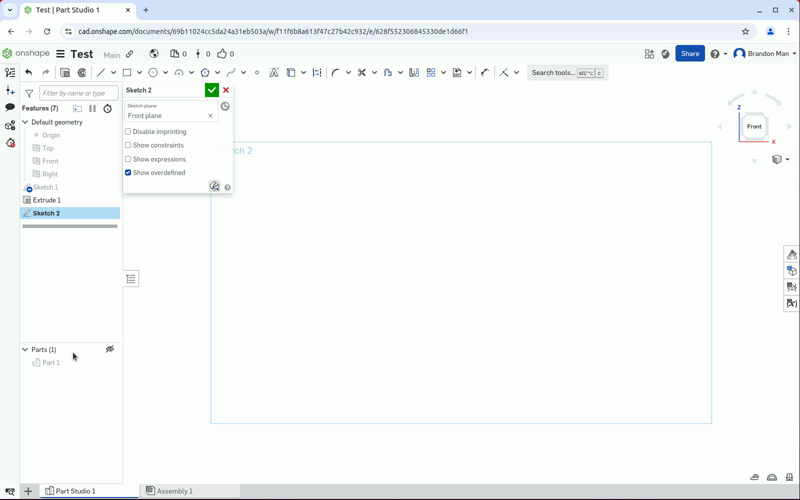
key_down(shift)
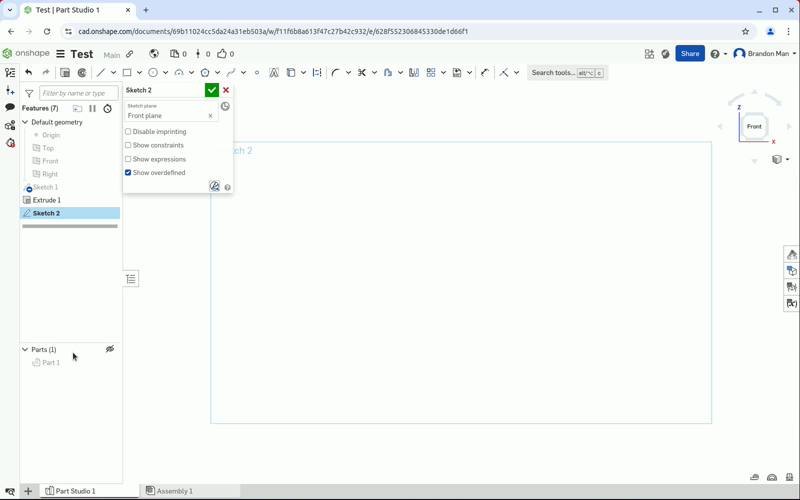
mouse_move(348, 247)
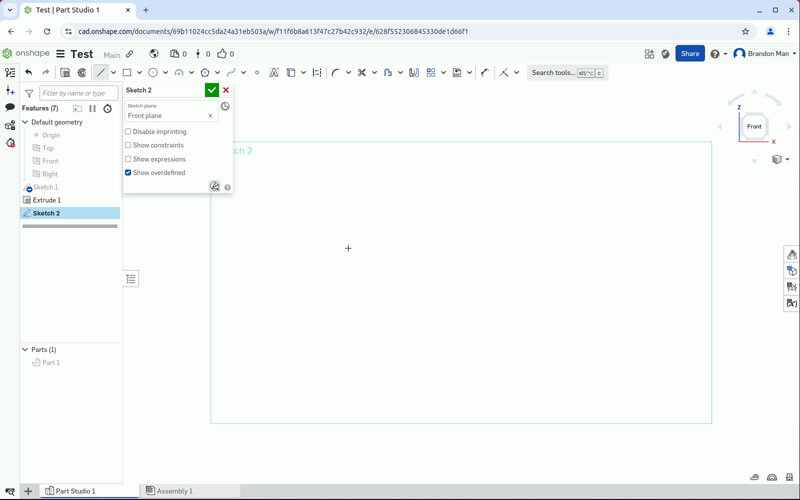
click(348, 247)
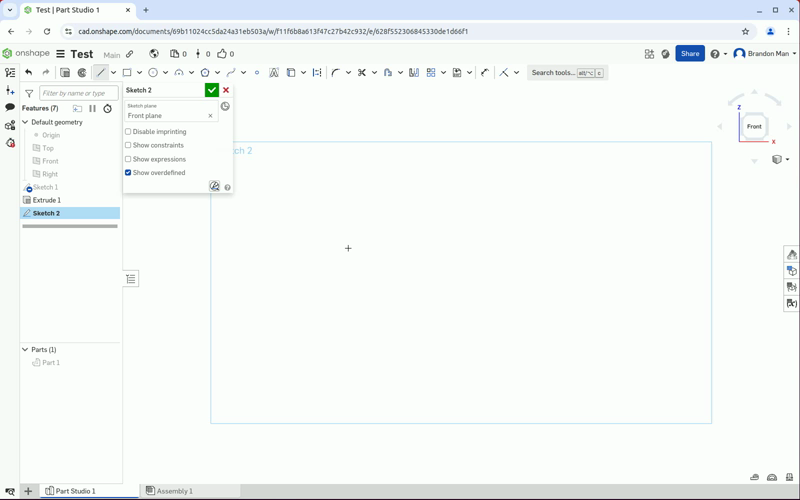
key_up(shift)
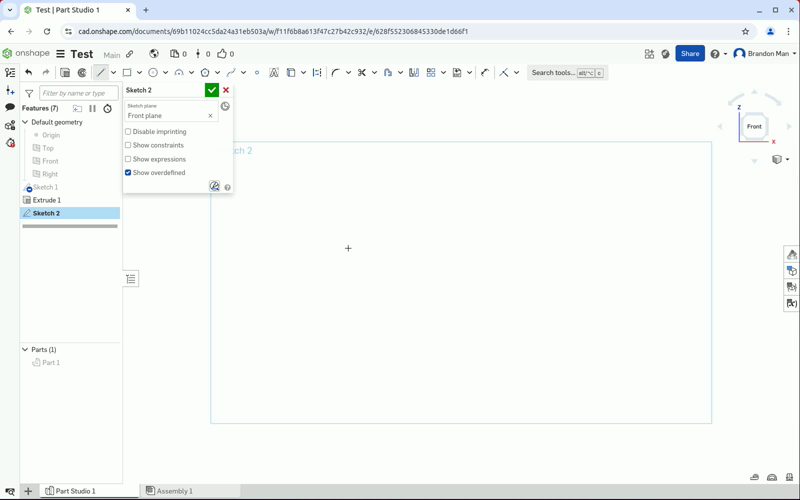
key_down(shift)
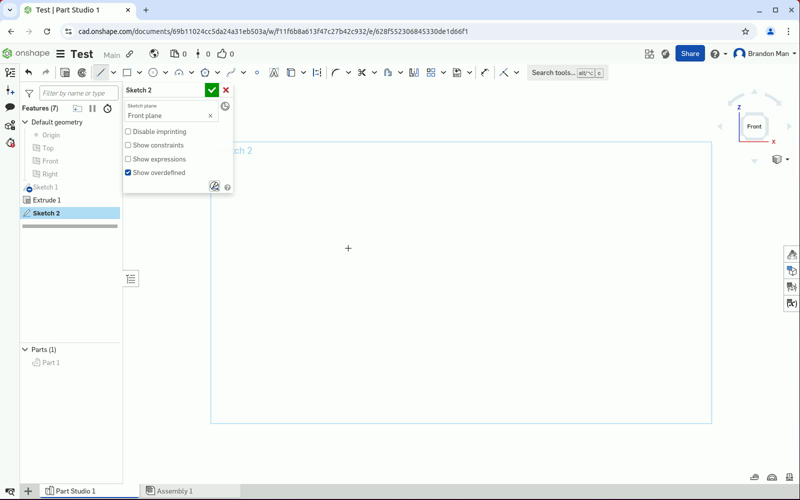
mouse_move(499, 247)
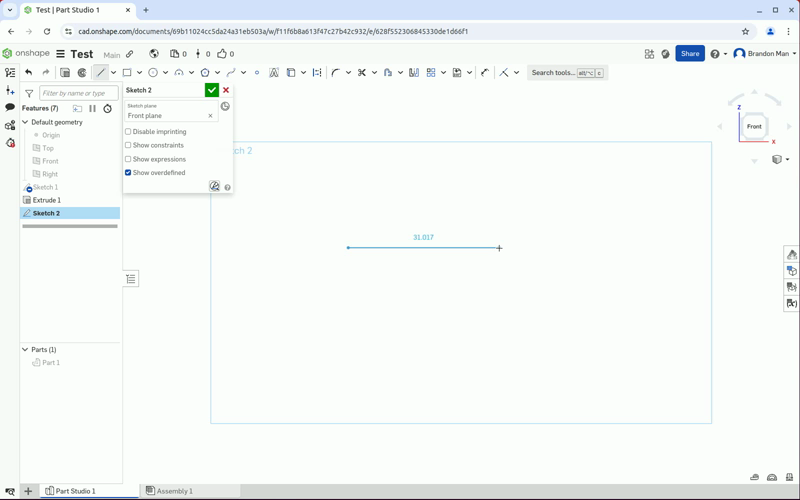
click(499, 247)
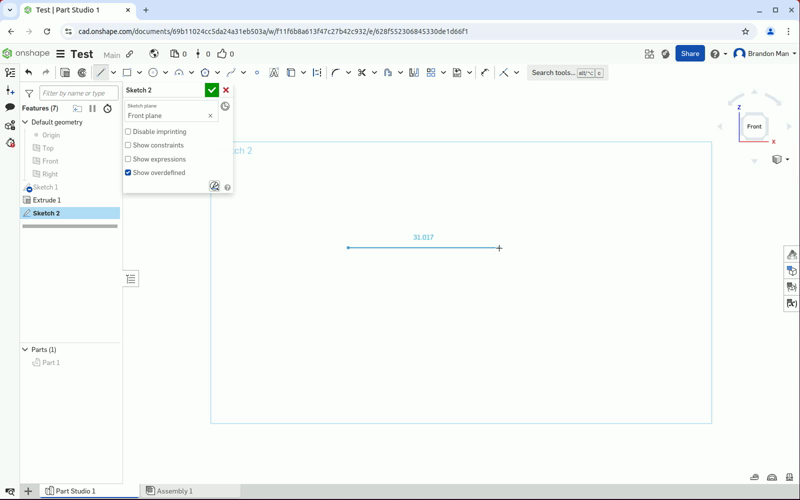
key_up(shift)
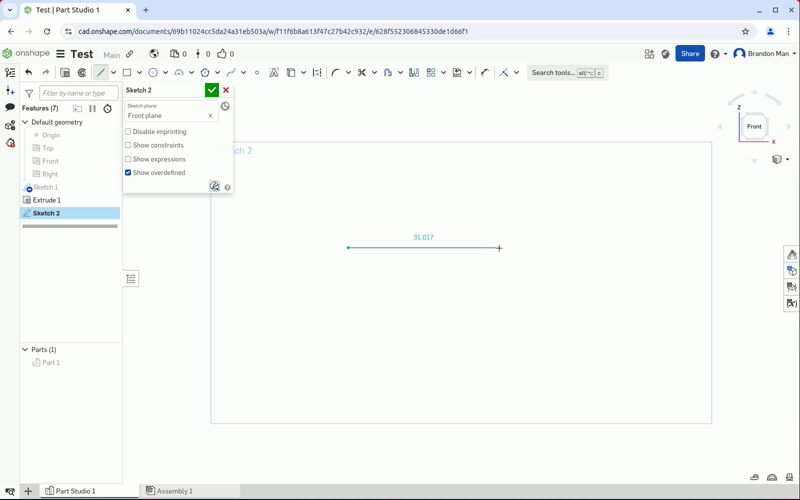
key_down(shift)
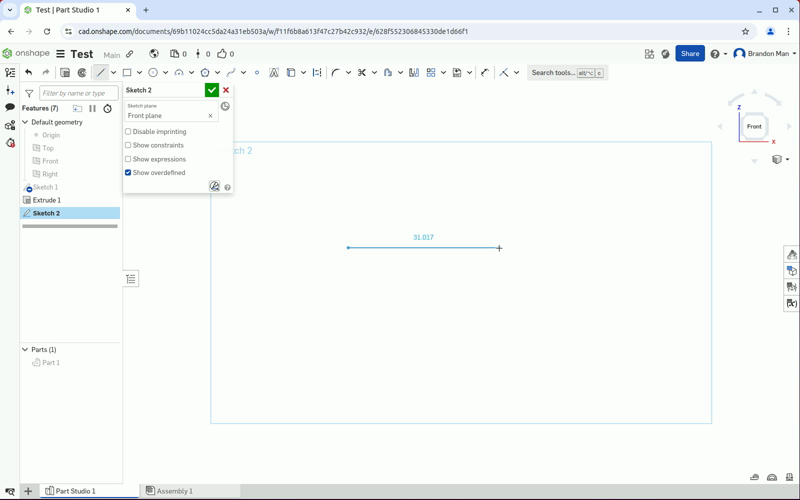
mouse_move(529, 247)
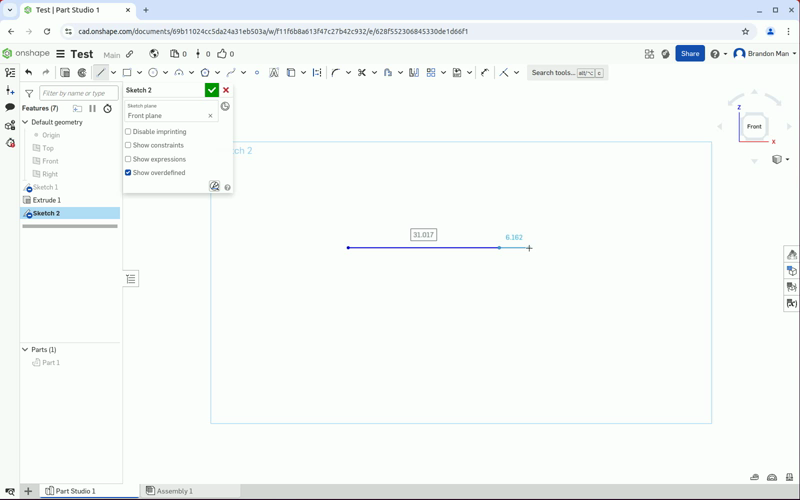
mouse_move(499, 231)
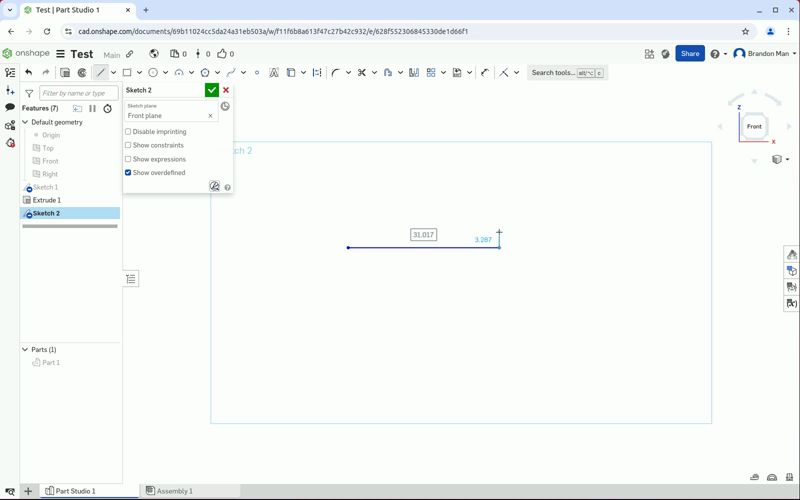
click(499, 231)
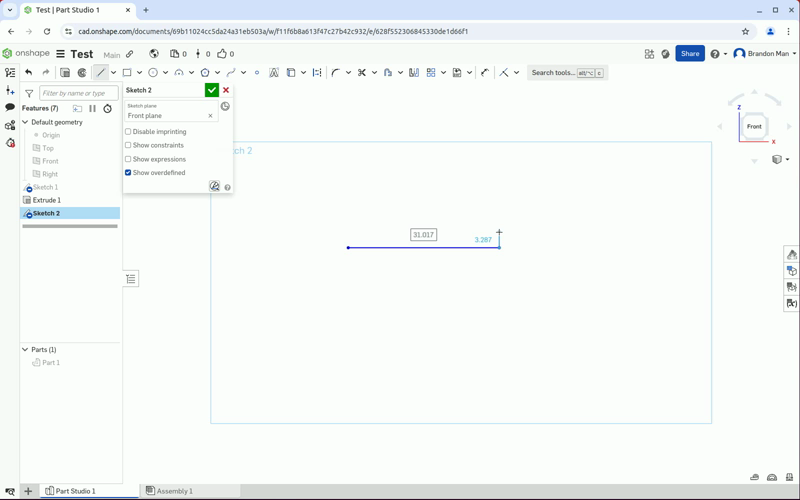
key_up(shift)
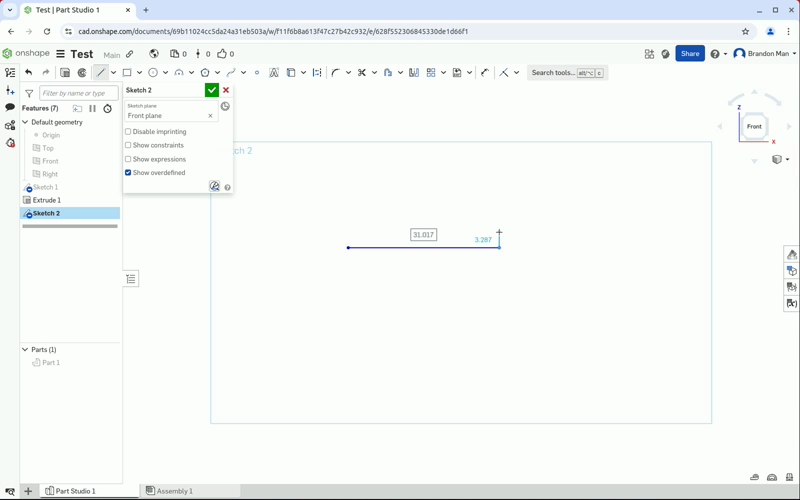
key_down(shift)
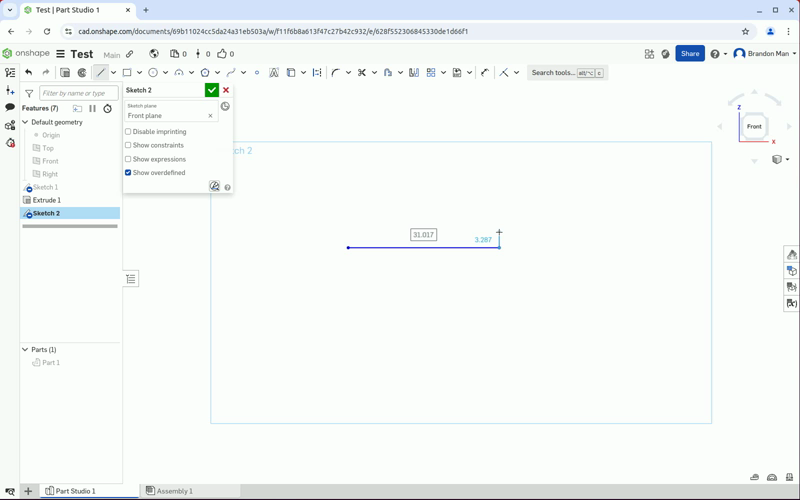
mouse_move(348, 231)
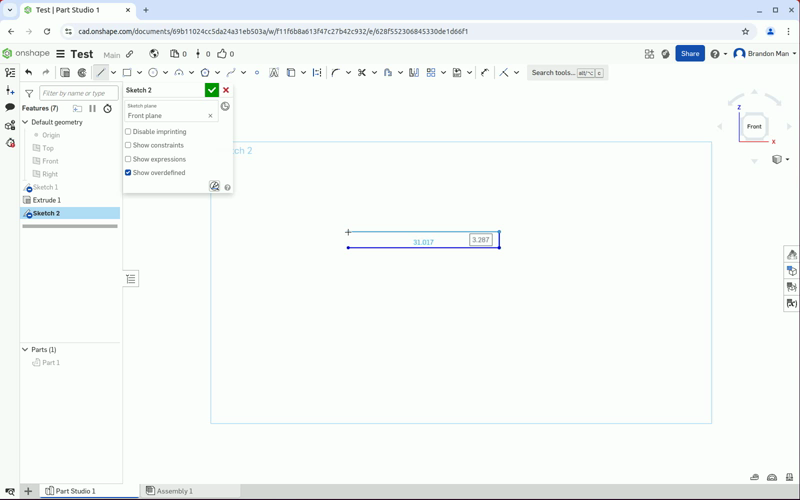
click(348, 231)
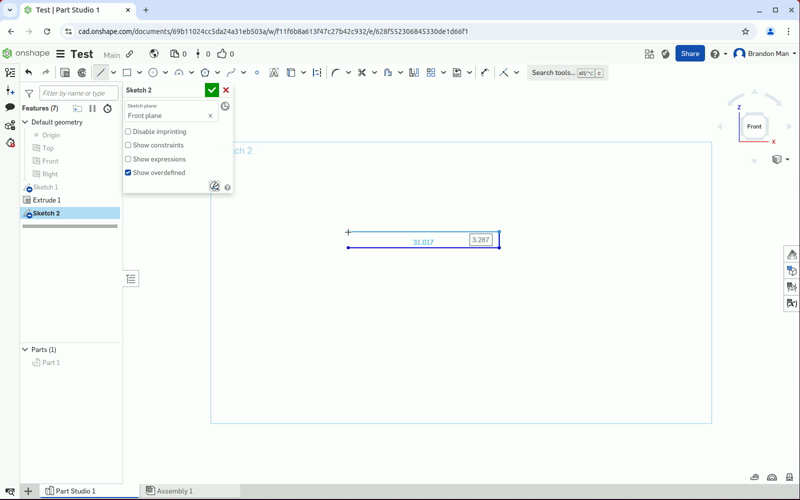
key_up(shift)
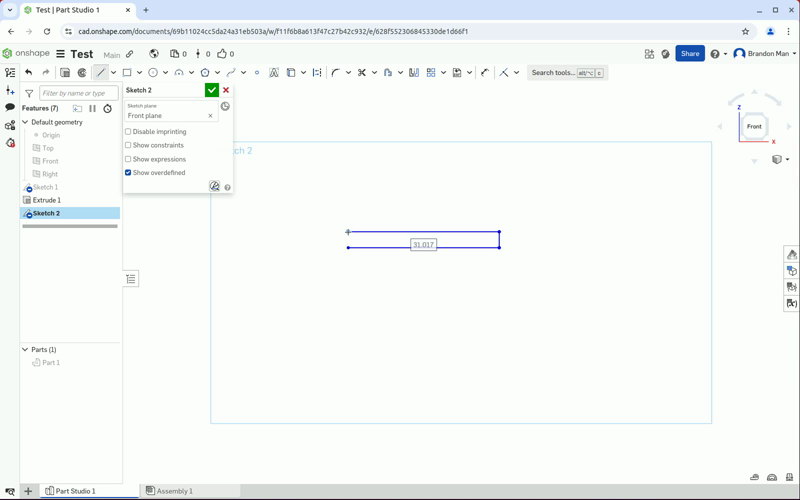
mouse_move(378, 231)
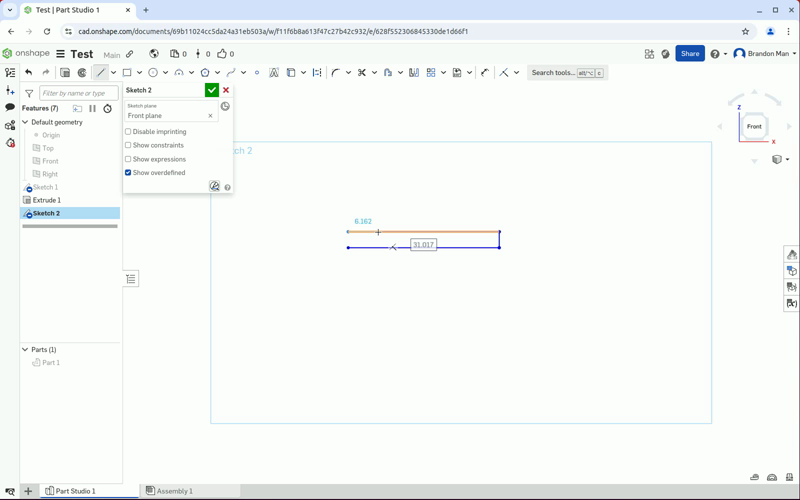
key_down(shift)
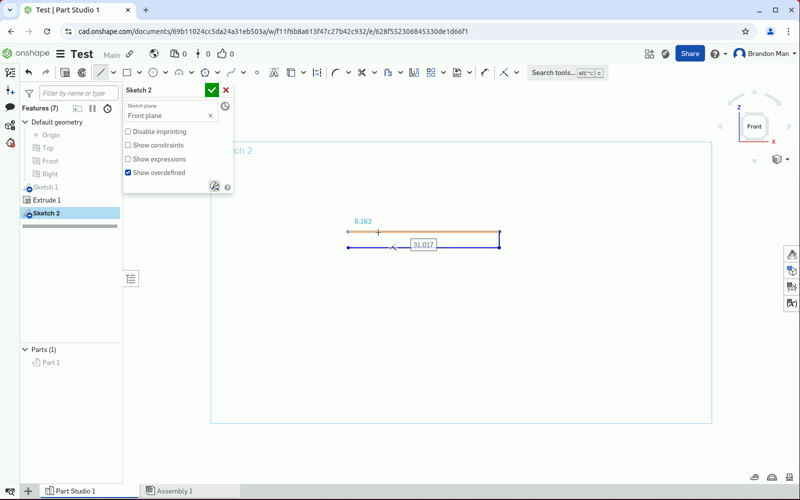
mouse_move(348, 247)
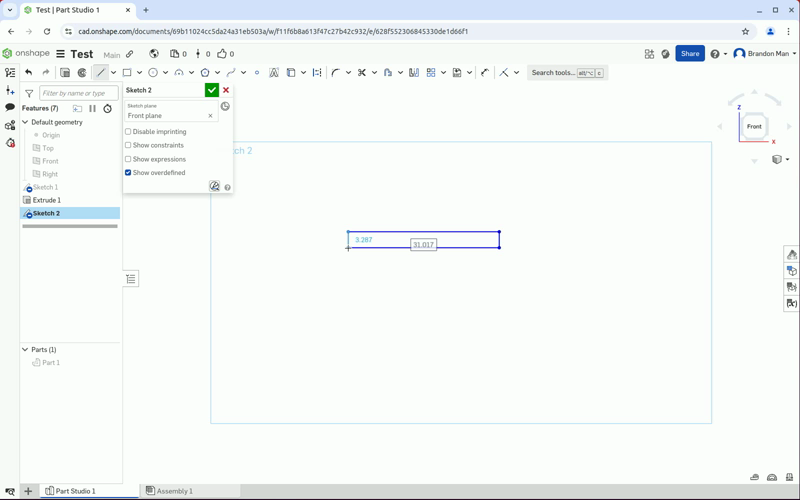
key_up(shift)
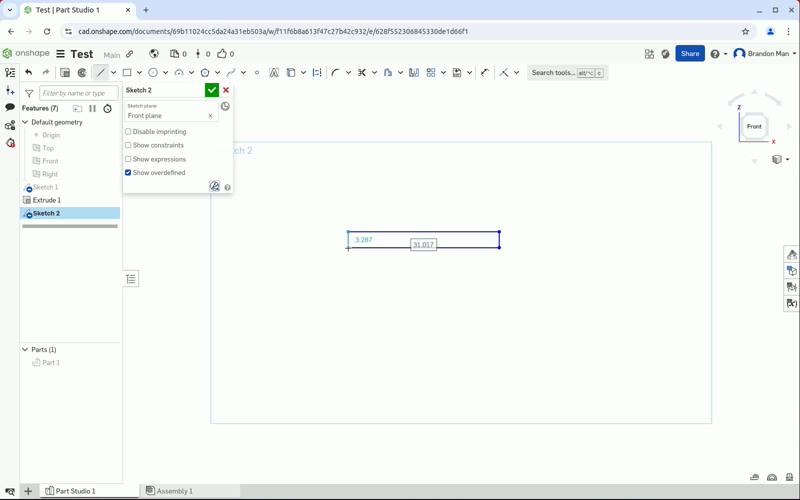
click(348, 247)
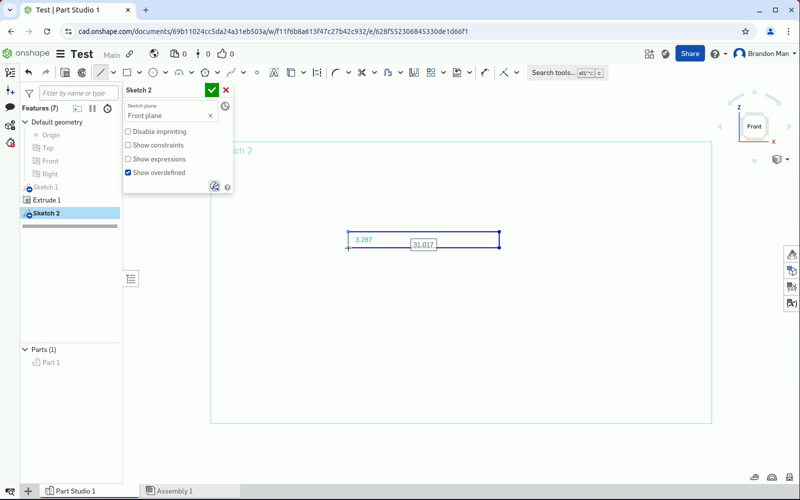
key(esc)
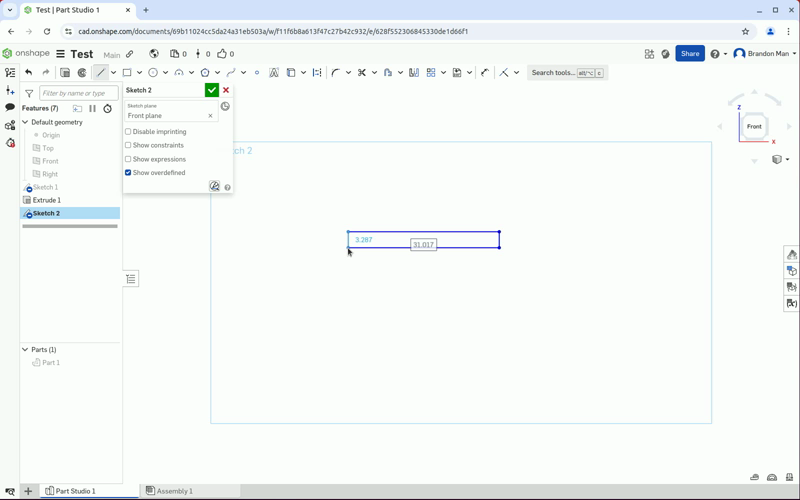
mouse_move(449, 241)
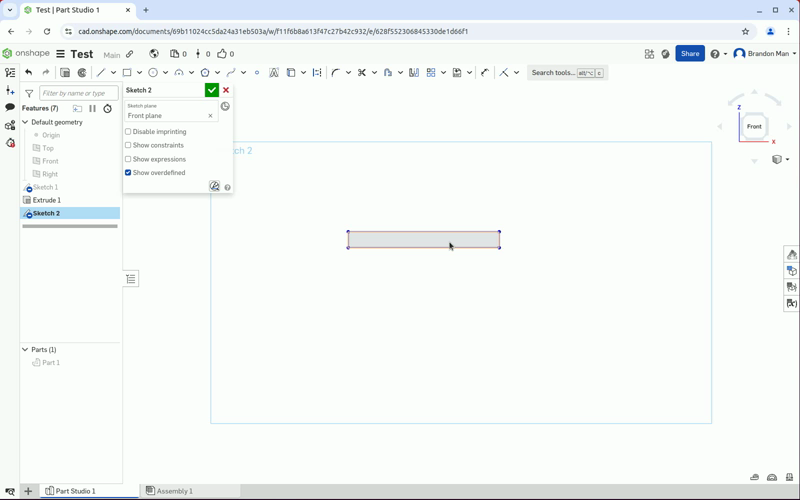
click(449, 241)
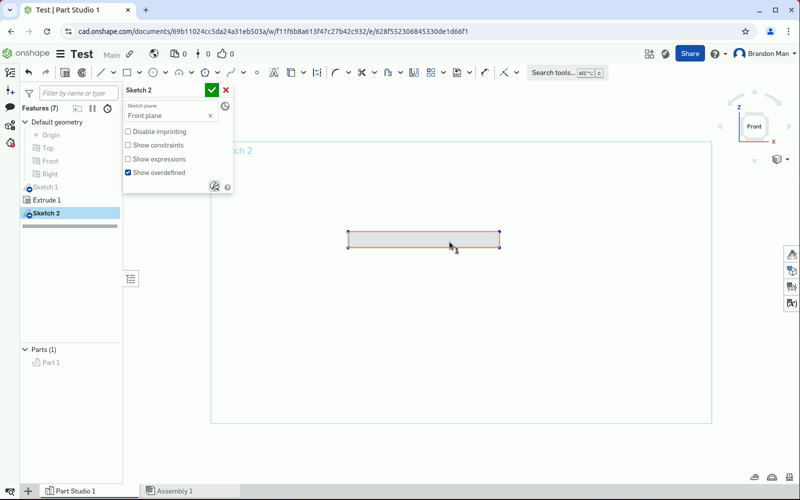
mouse_move(73, 352)
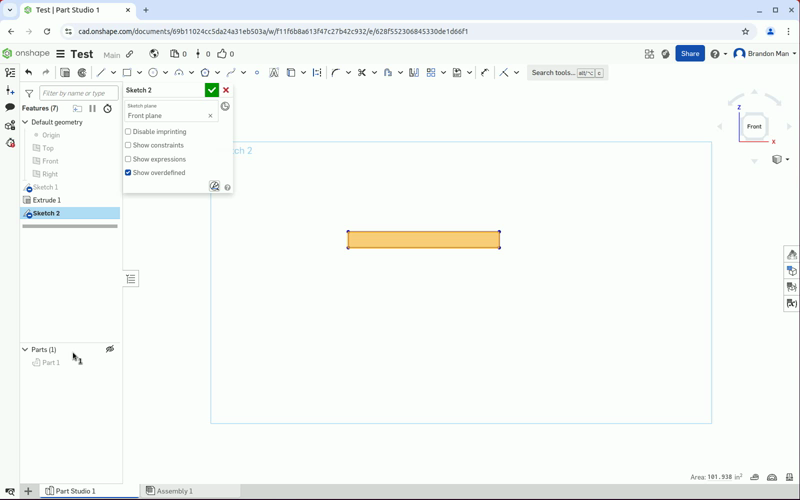
key(shift+y)
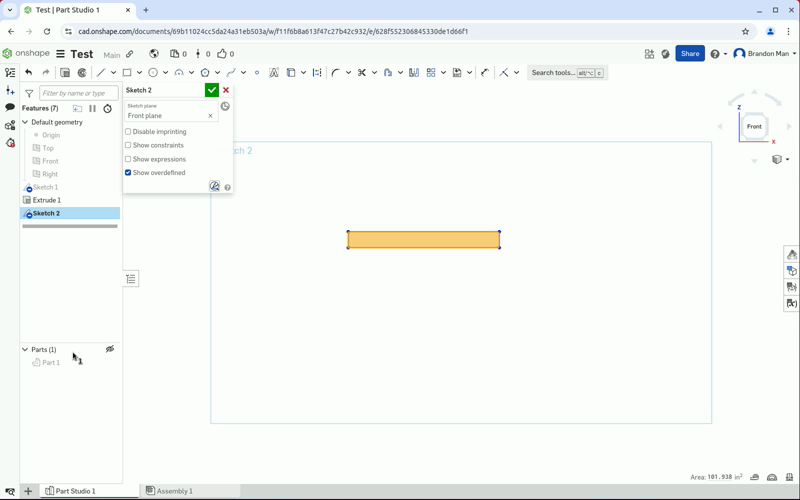
key(shift+e)
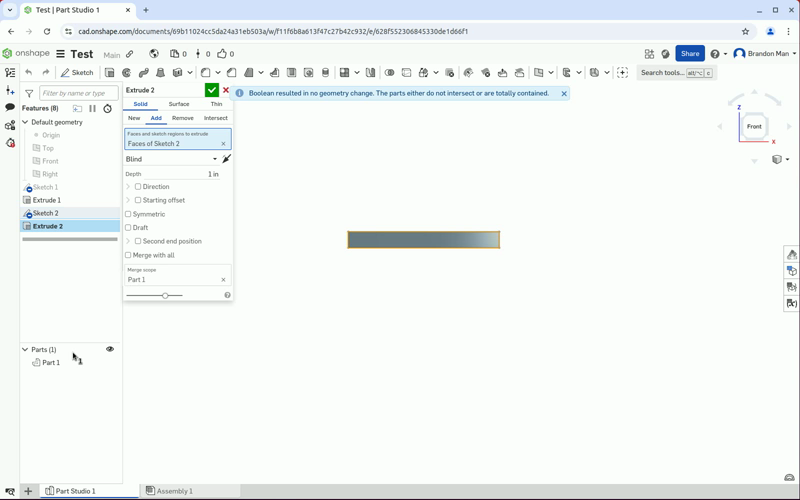
mouse_move(143, 106)
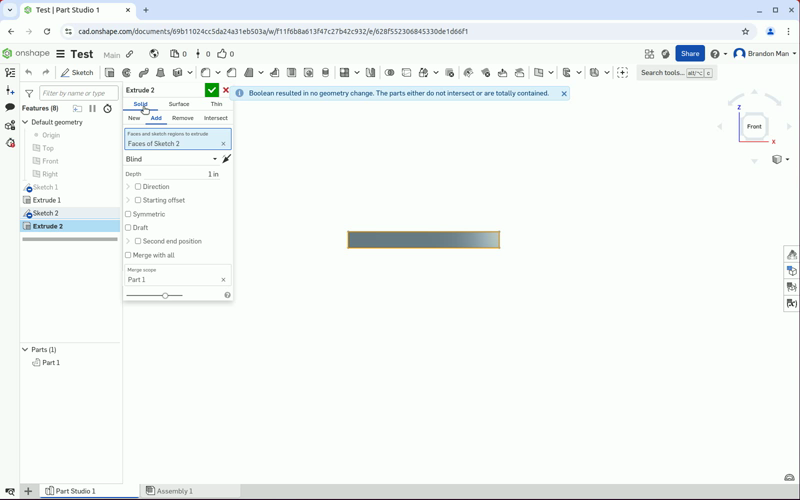
click(143, 106)
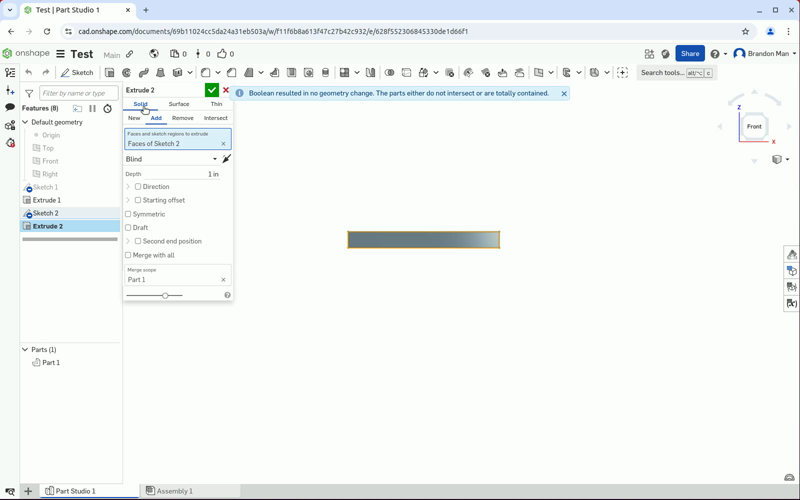
mouse_move(137, 120)
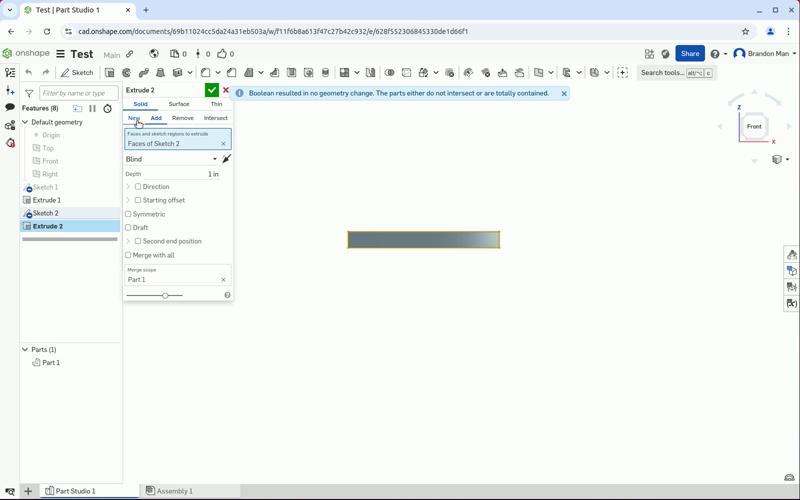
click(137, 120)
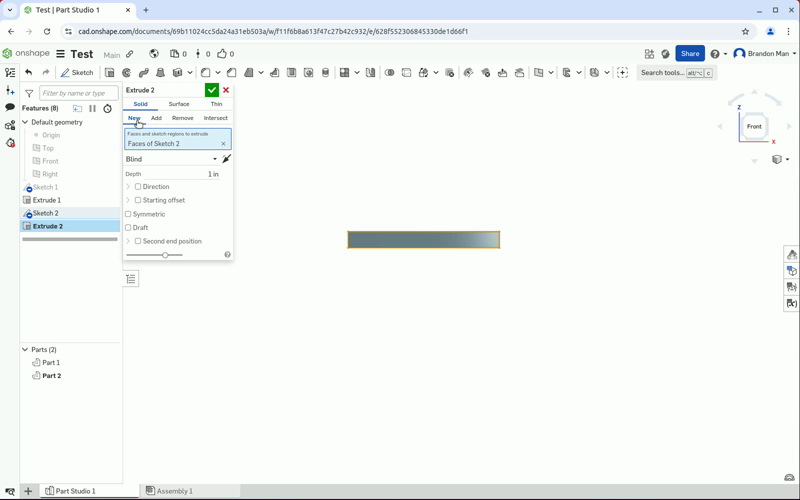
key(tab, 4)
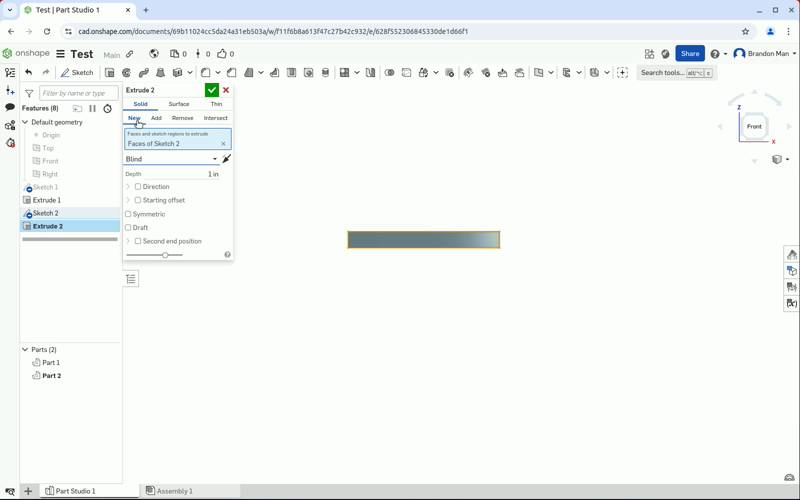
text(8.425)
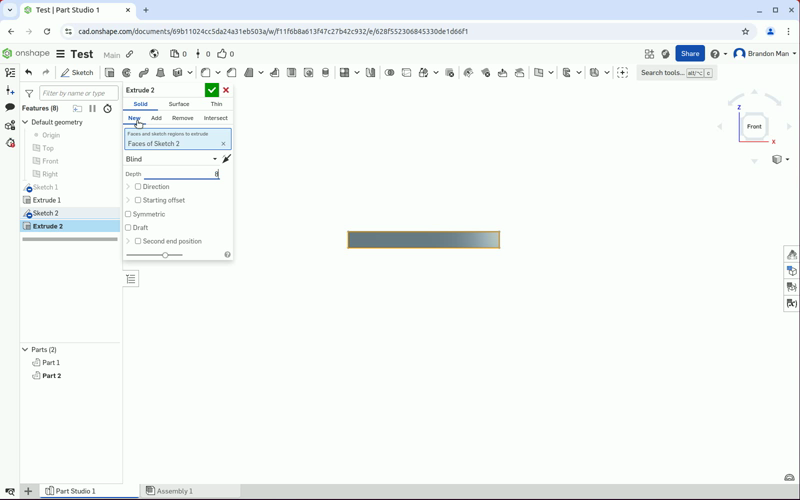
key(enter)
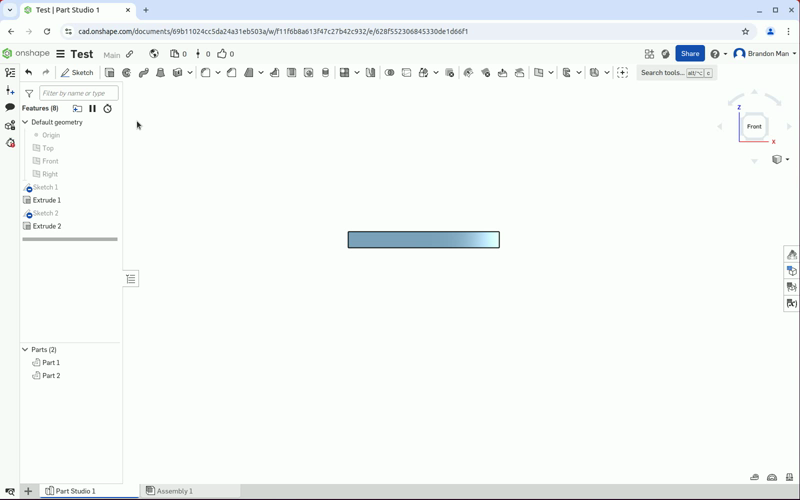
key(shift+h)
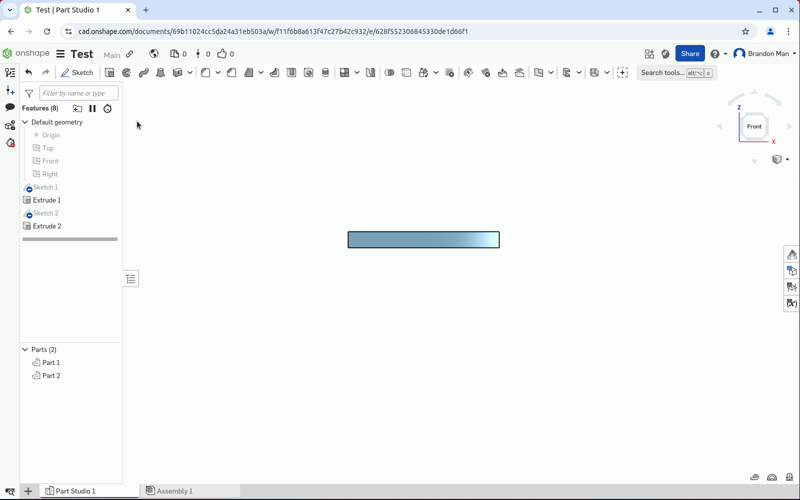
key(shift+h)
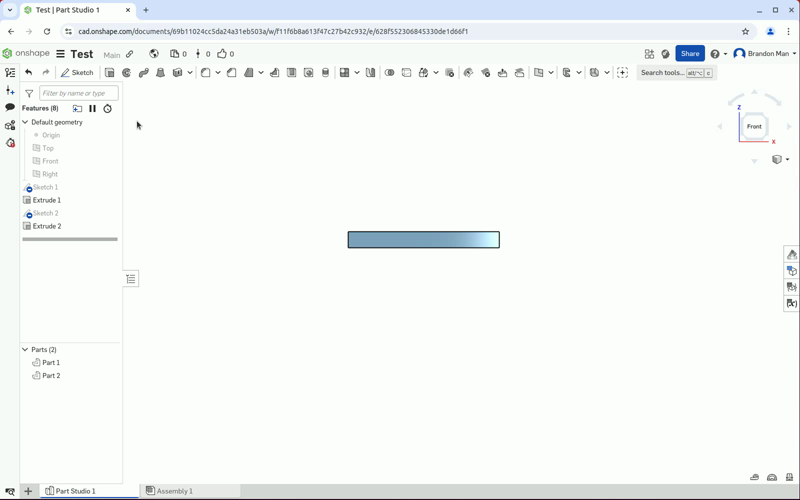
mouse_move(73, 189)
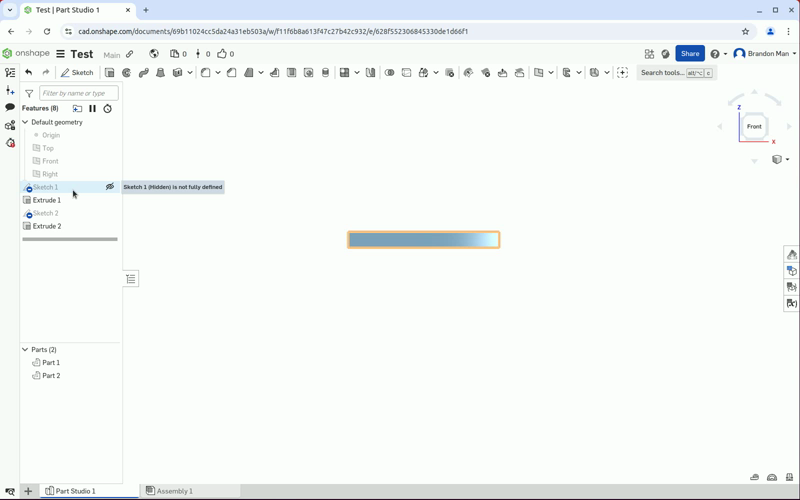
click(73, 189)
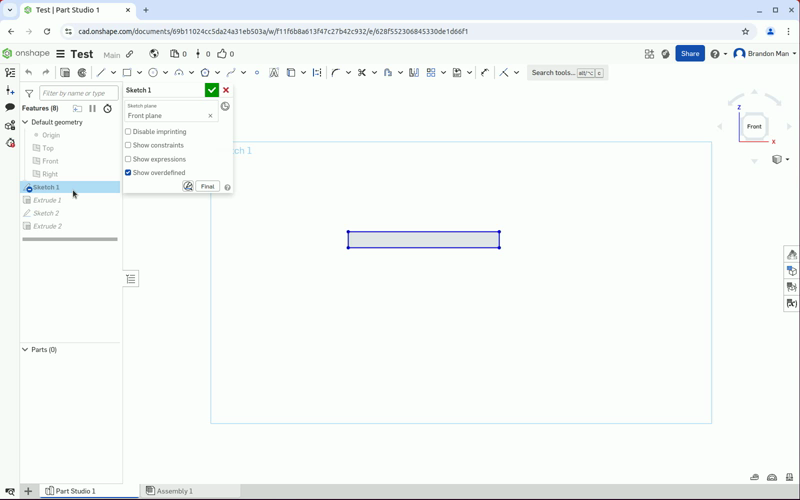
mouse_move(229, 92)
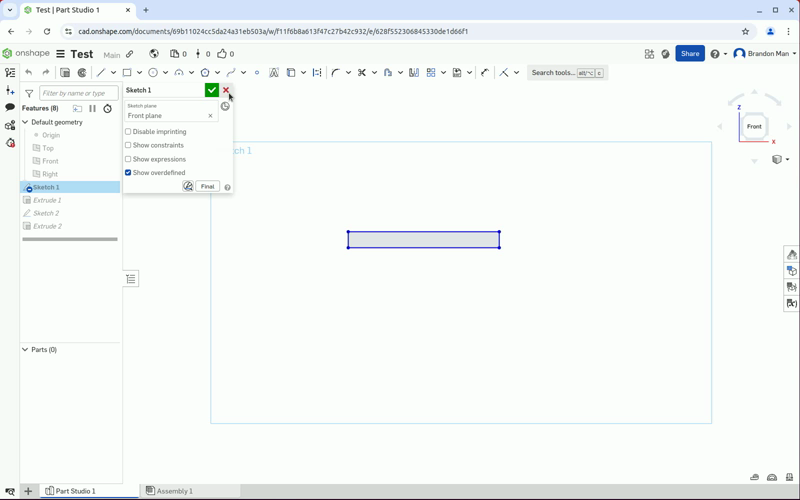
click(229, 92)
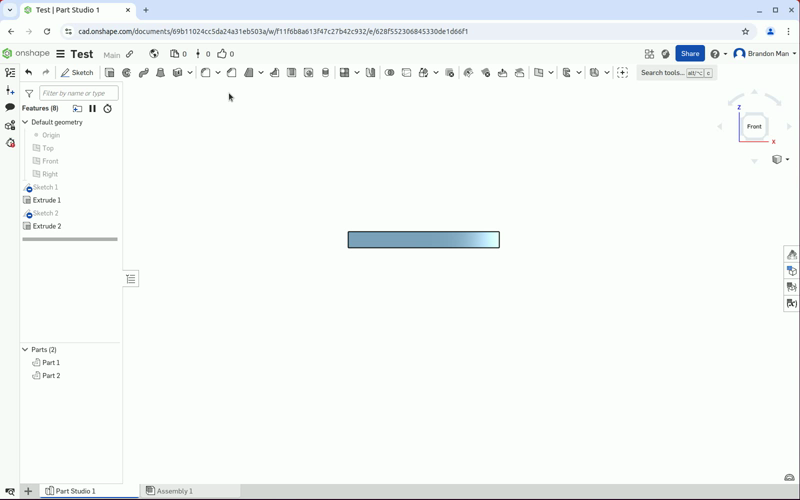
mouse_move(541, 75)
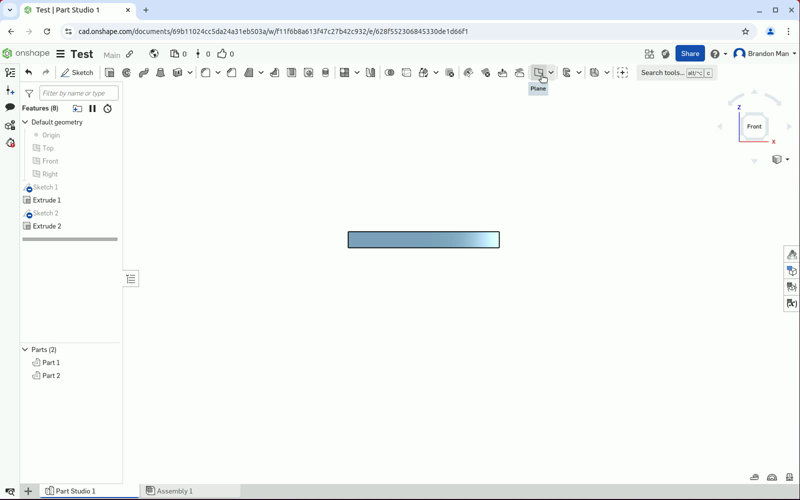
click(541, 75)
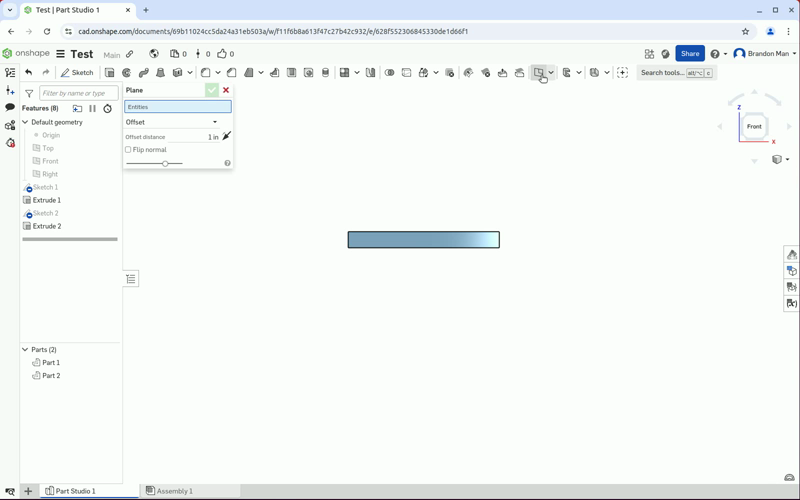
mouse_move(73, 163)
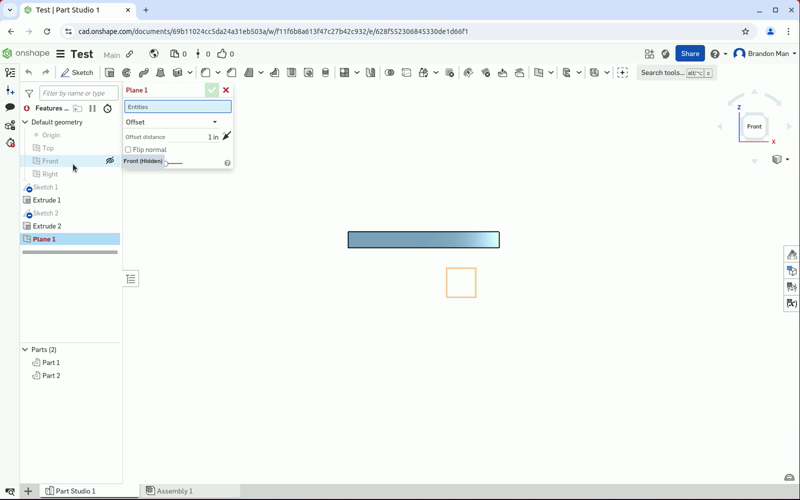
click(73, 163)
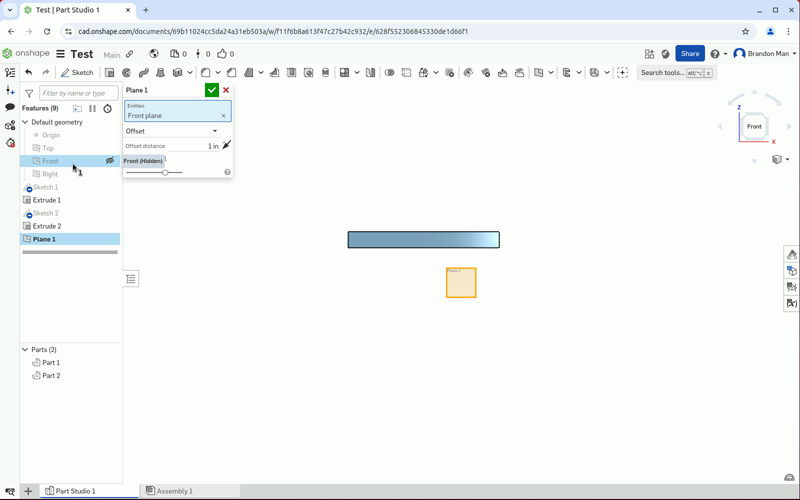
key(tab, 2)
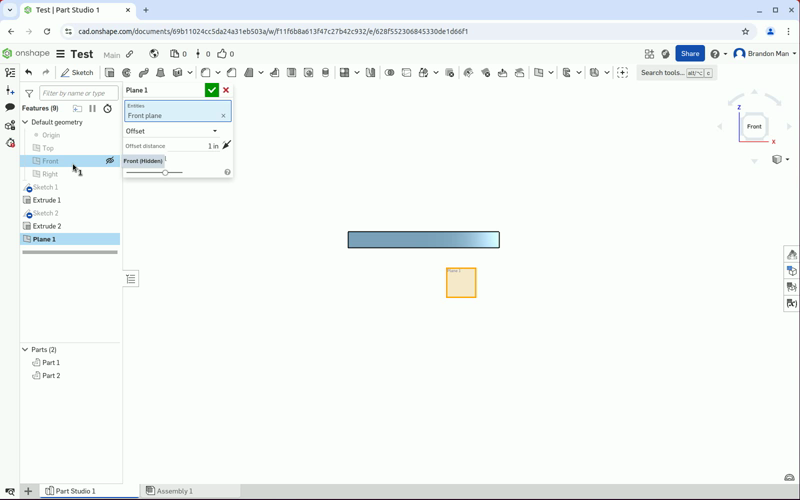
text(8.411)
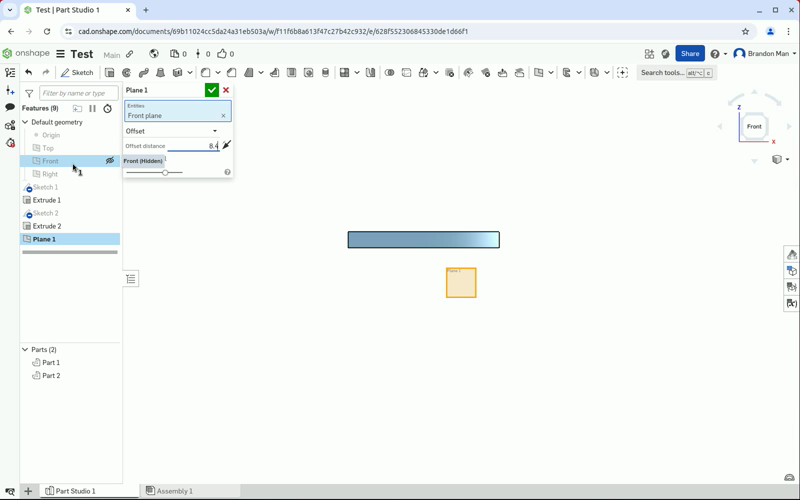
key(enter, 2)
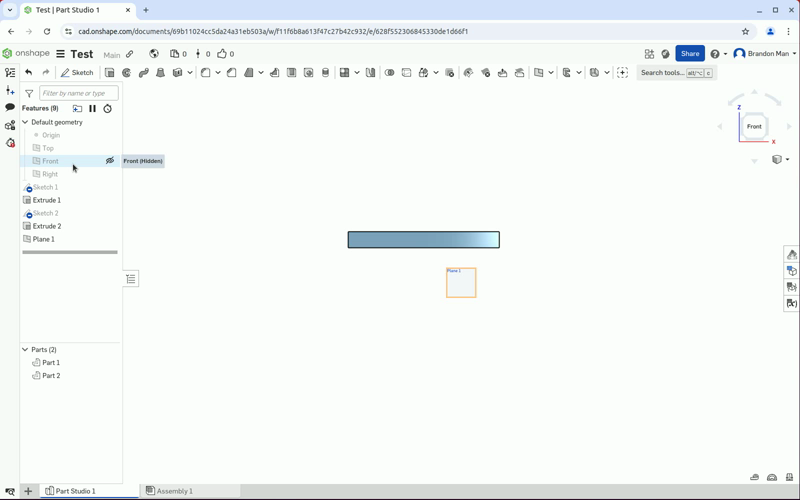
key(shift+s)
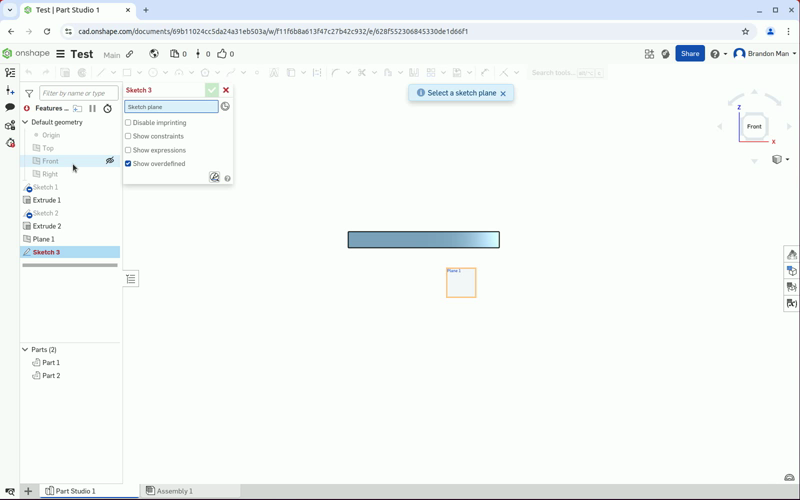
mouse_move(73, 241)
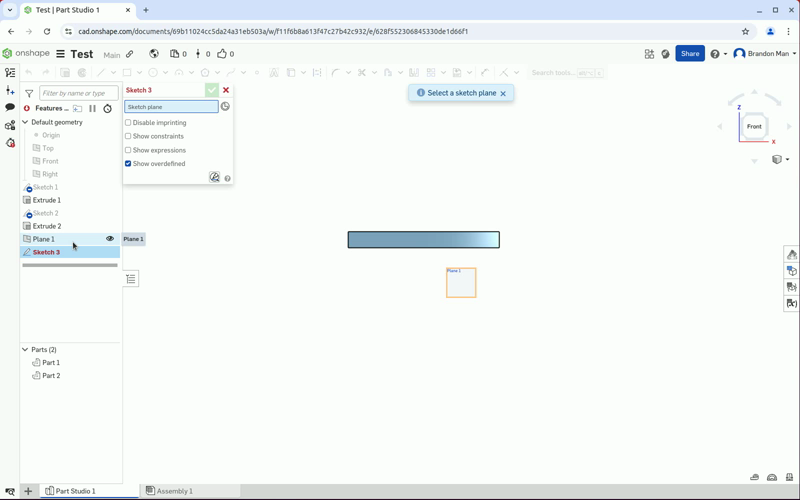
click(73, 241)
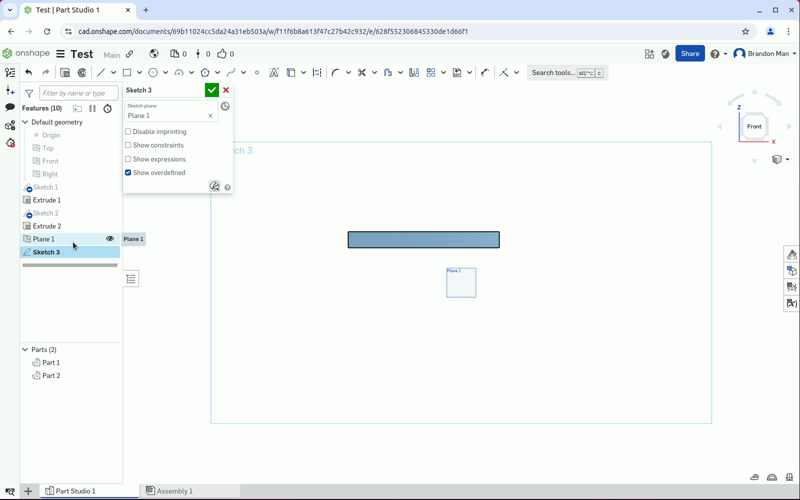
mouse_move(73, 352)
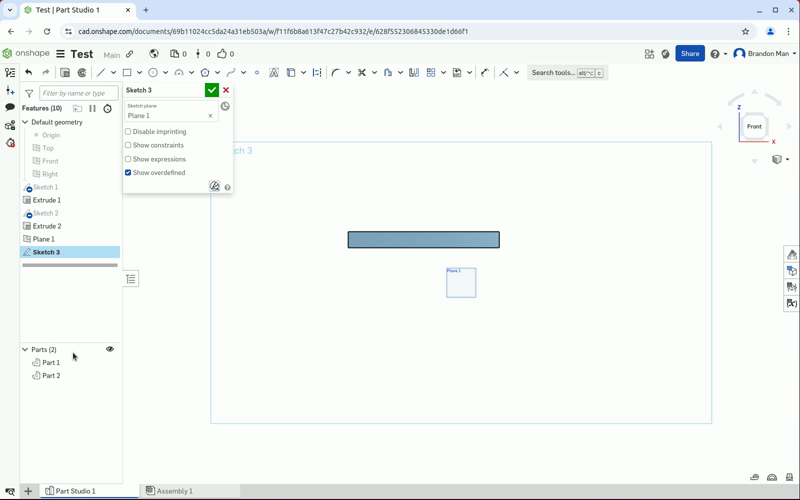
key(y)
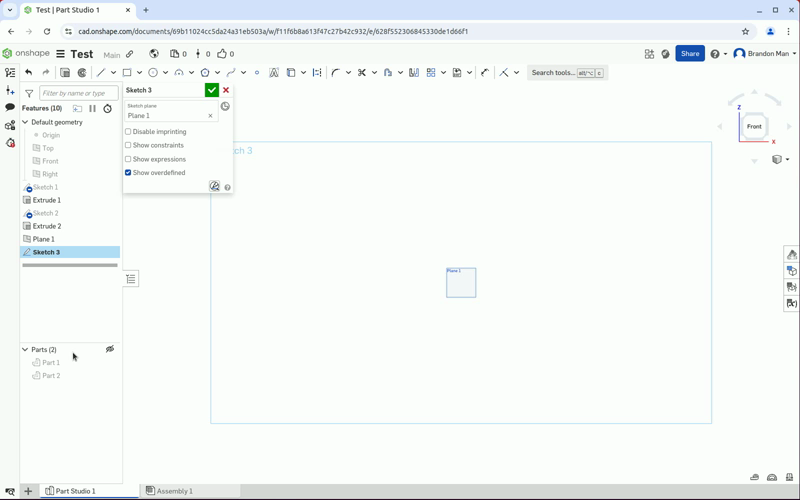
key(c)
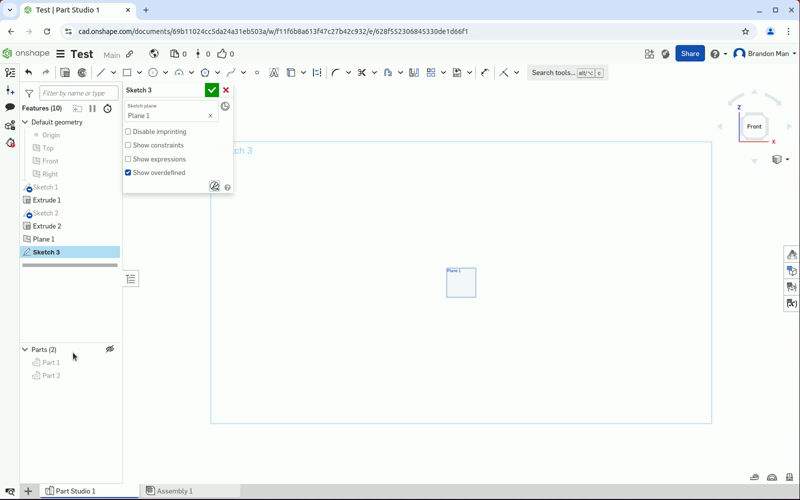
key_down(shift)
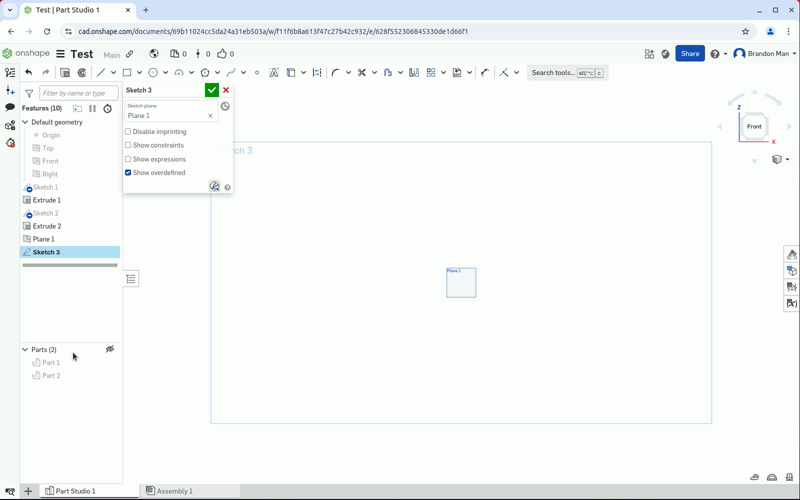
mouse_move(364, 240)
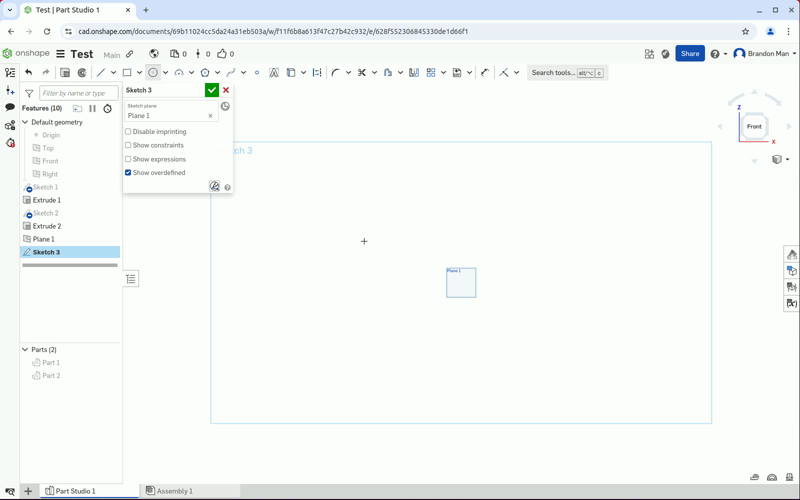
click(364, 240)
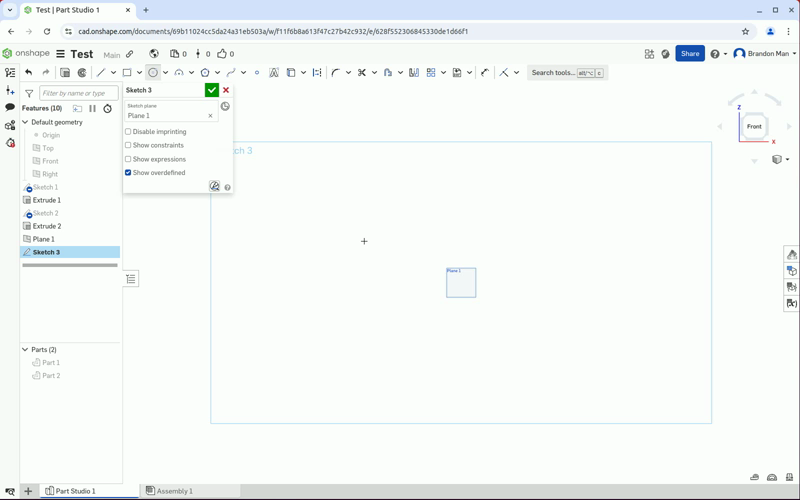
key_up(shift)
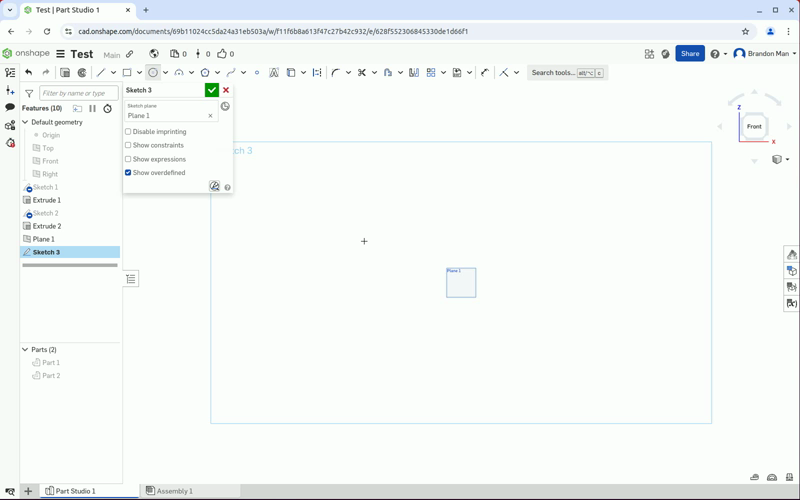
mouse_move(368, 240)
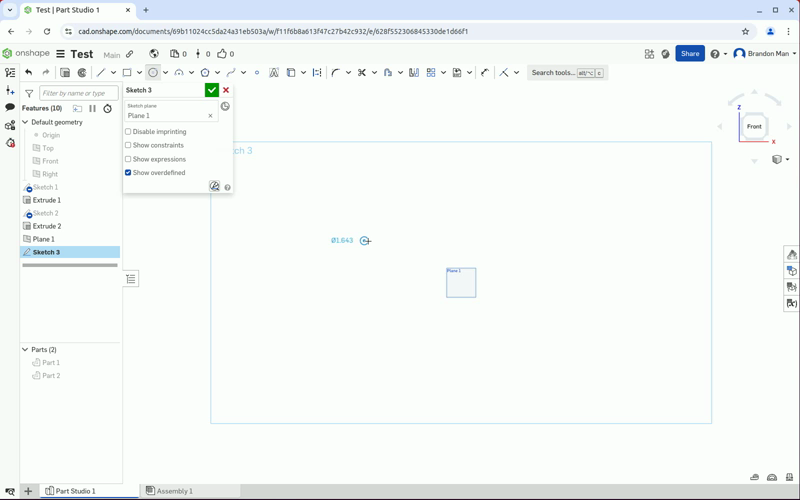
click(368, 240)
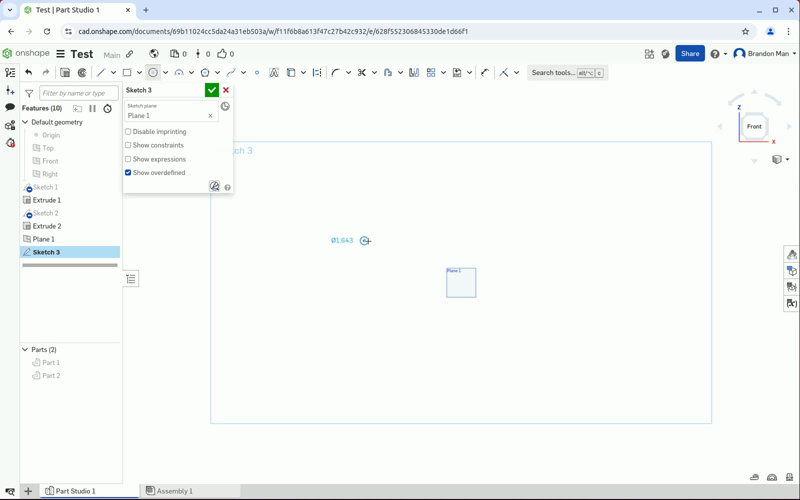
key(esc)
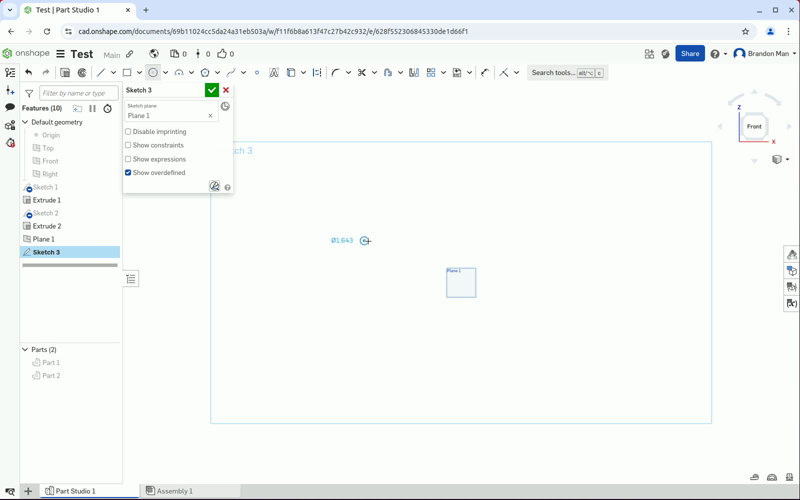
mouse_move(363, 240)
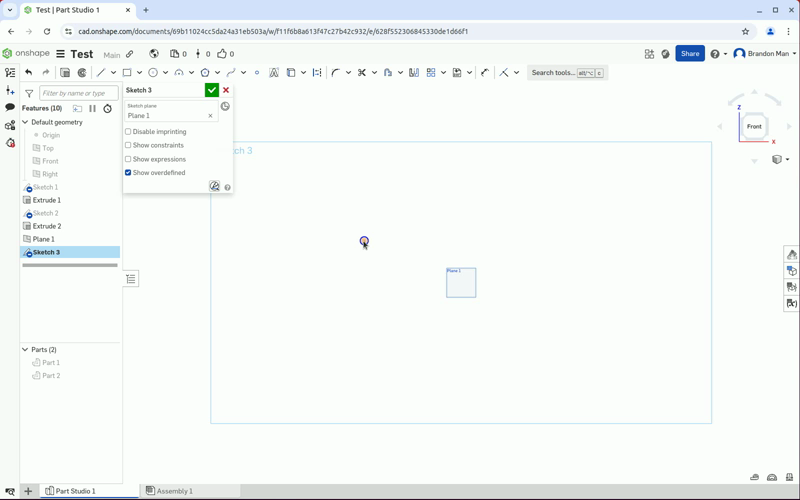
scroll(6)
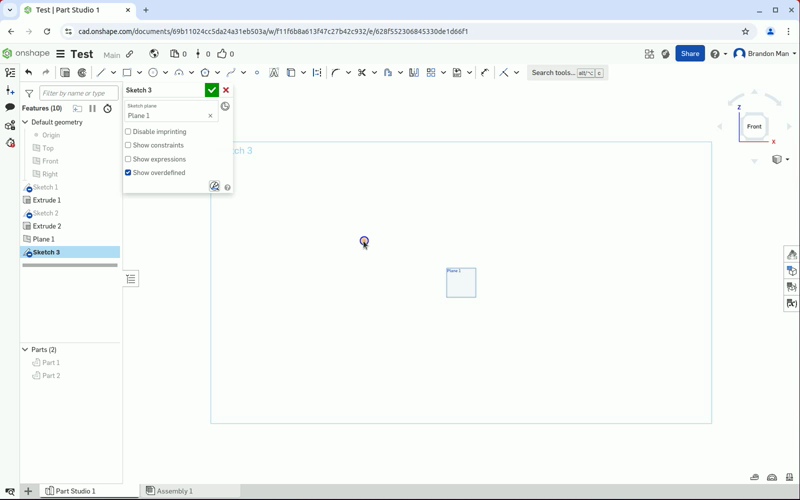
scroll(6)
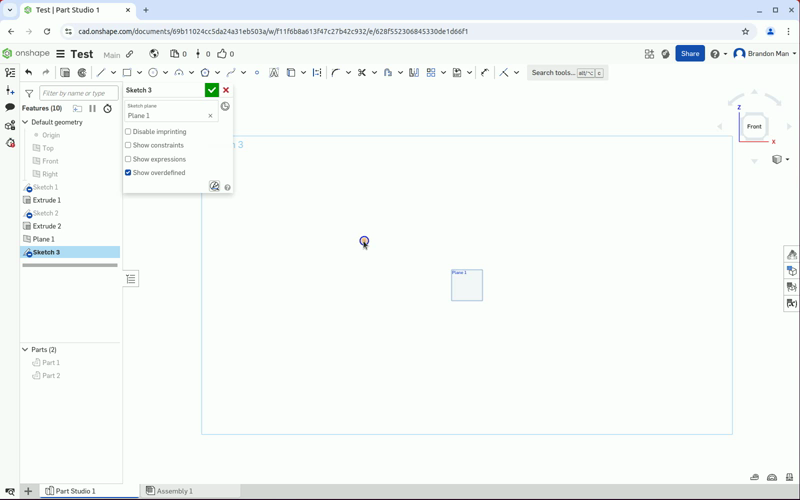
scroll(6)
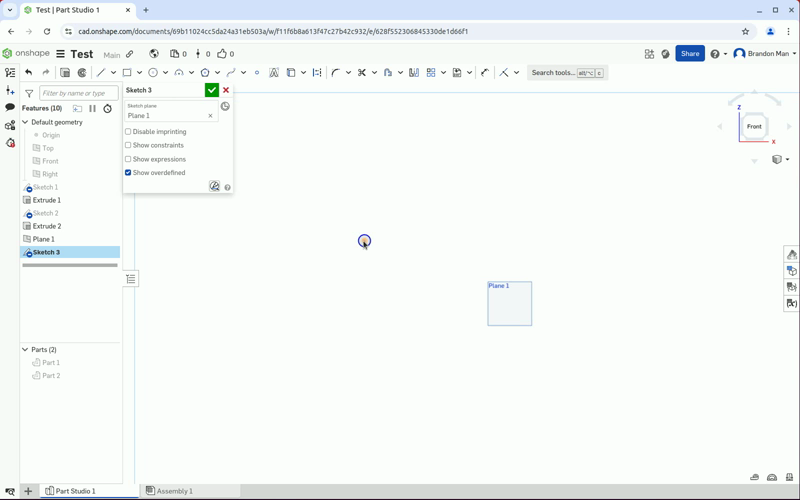
scroll(6)
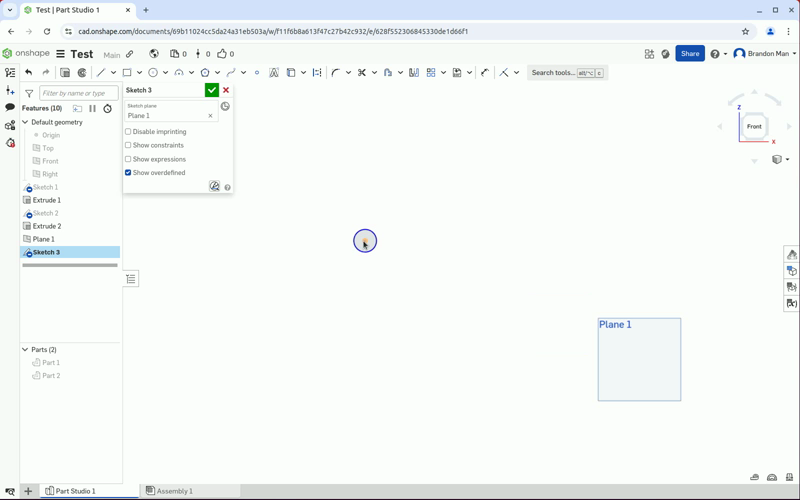
scroll(6)
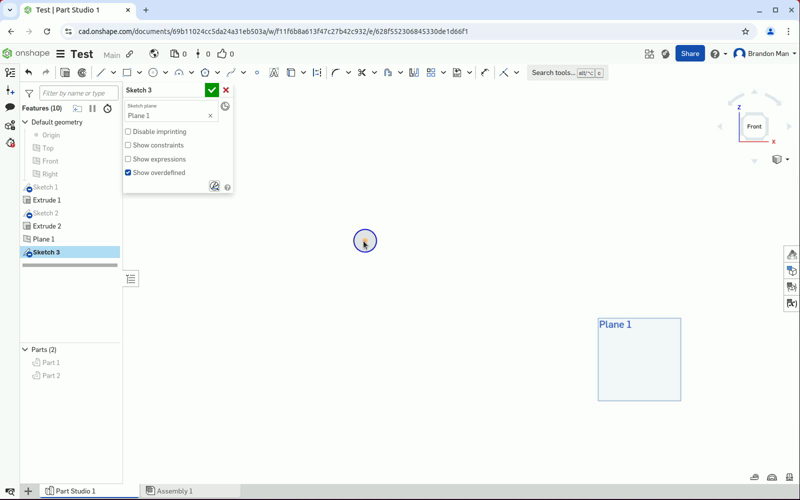
scroll(6)
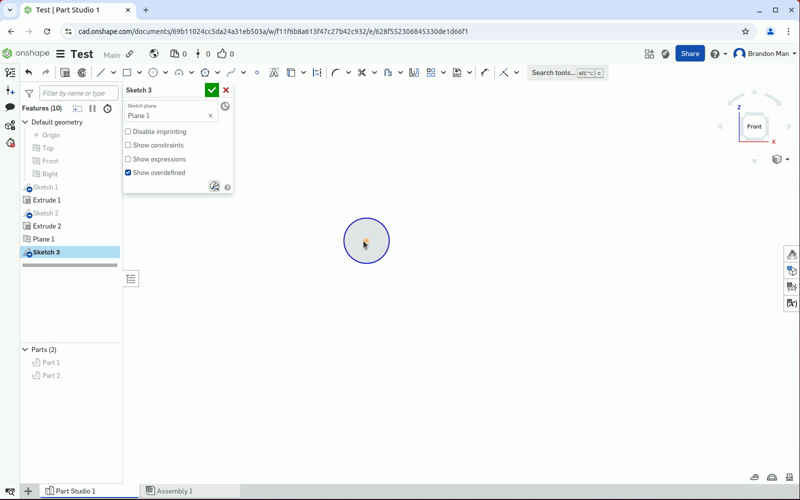
scroll(6)
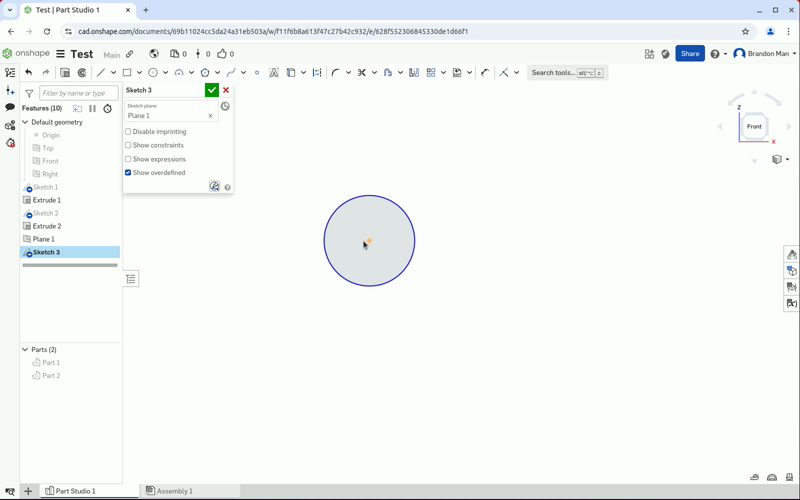
click(363, 240)
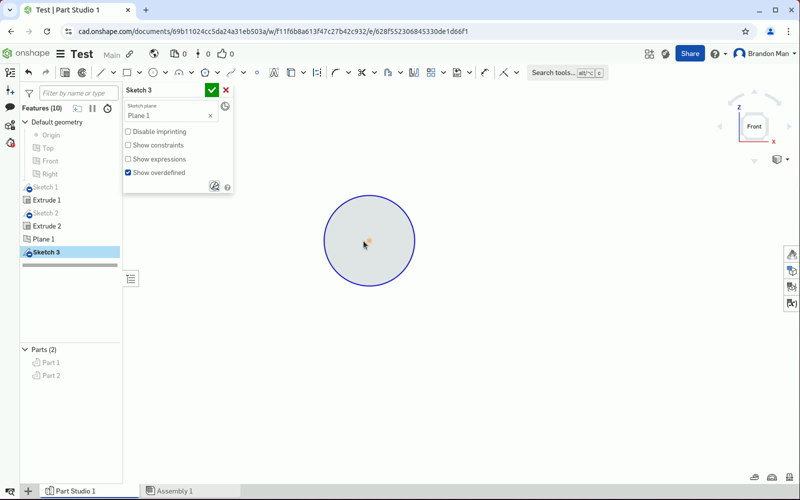
scroll(-6)
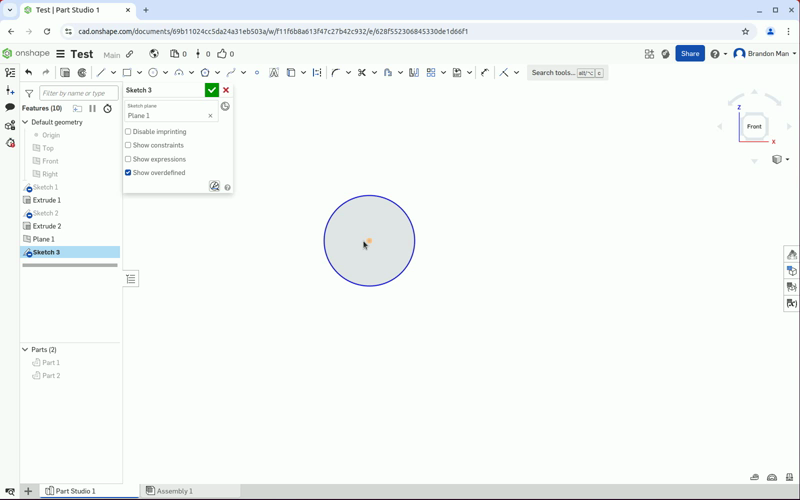
scroll(-6)
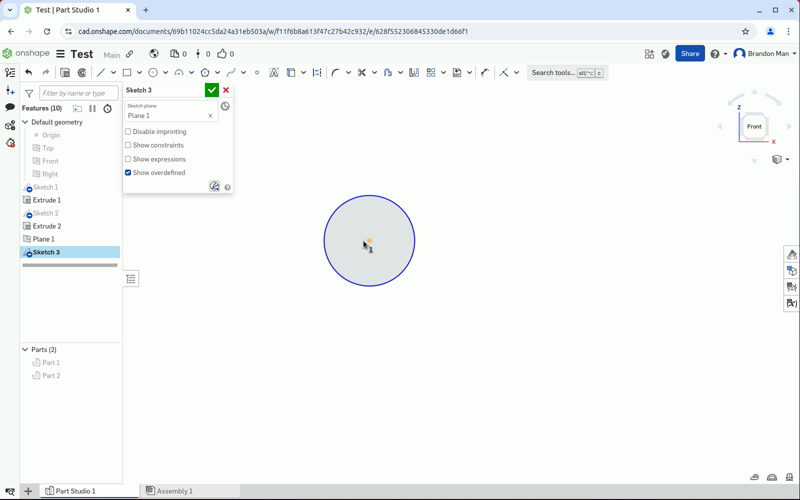
scroll(-6)
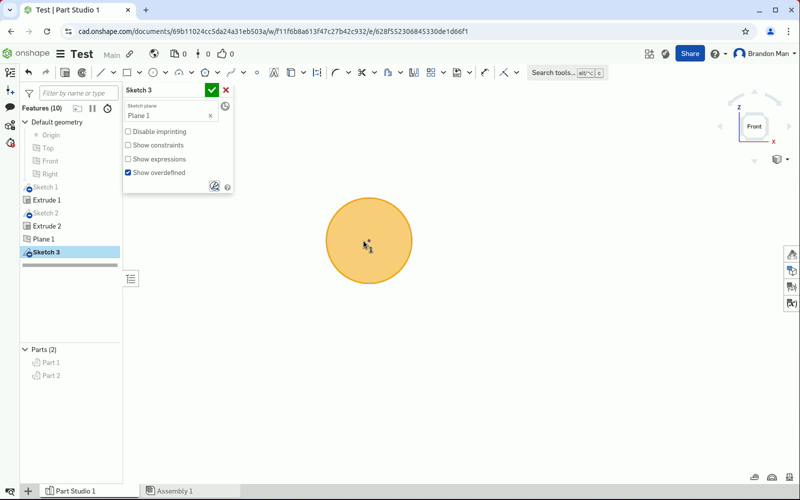
scroll(-6)
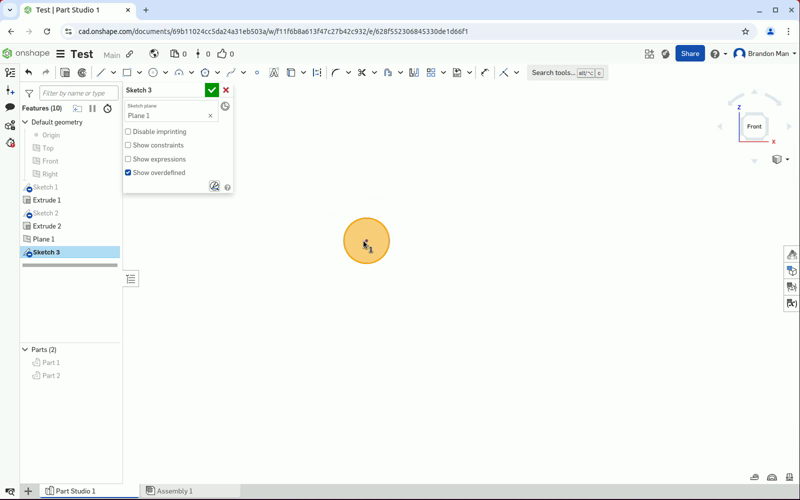
scroll(-6)
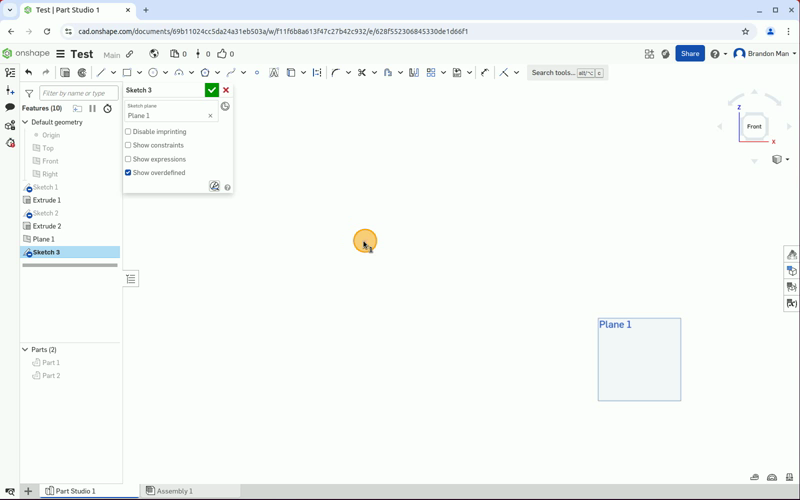
scroll(-6)
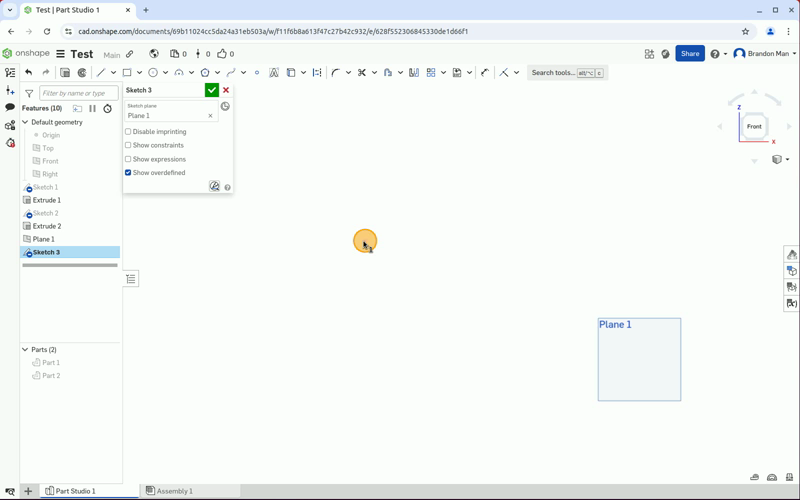
scroll(-6)
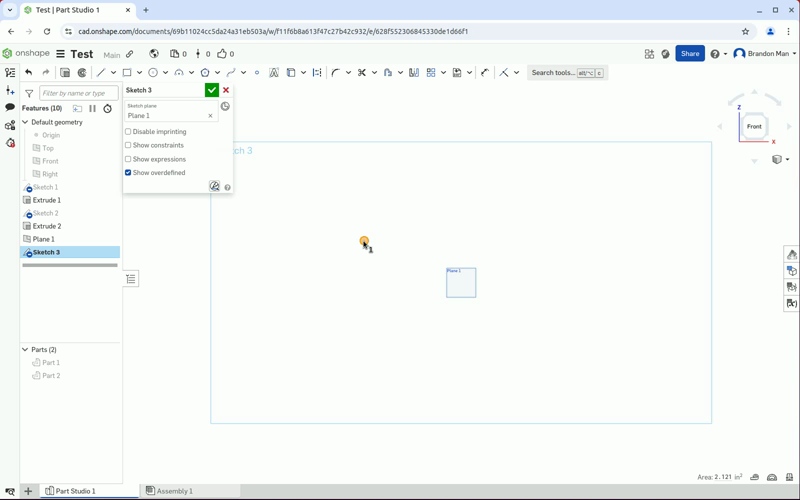
mouse_move(73, 352)
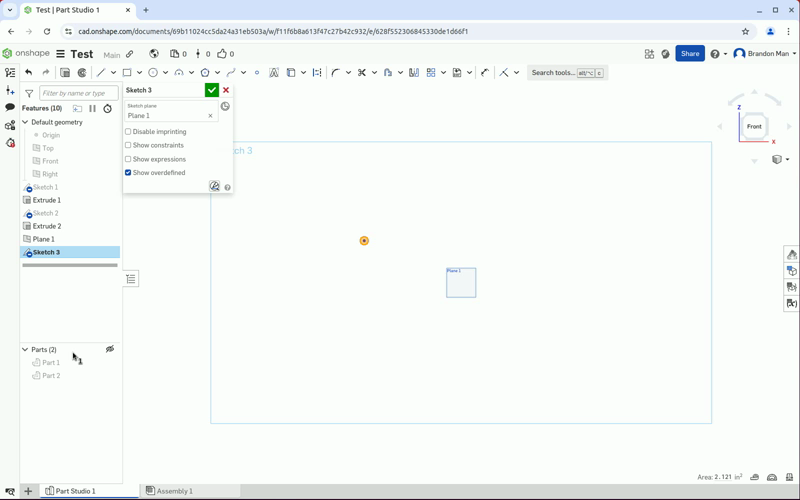
key(shift+y)
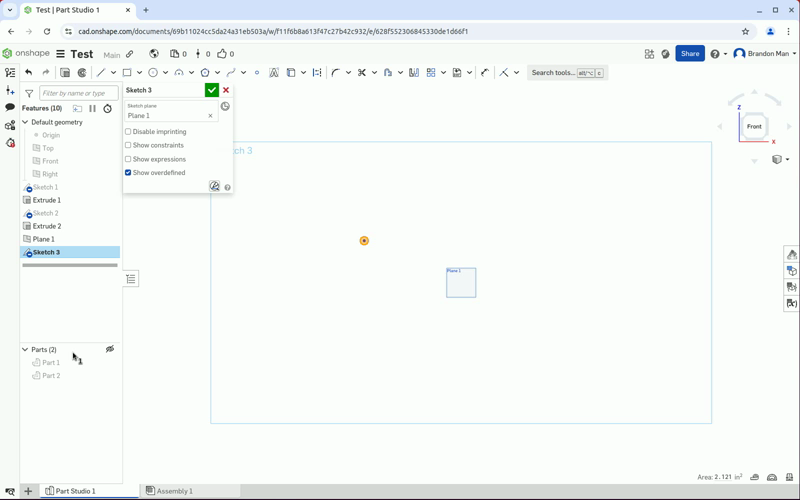
key(shift+e)
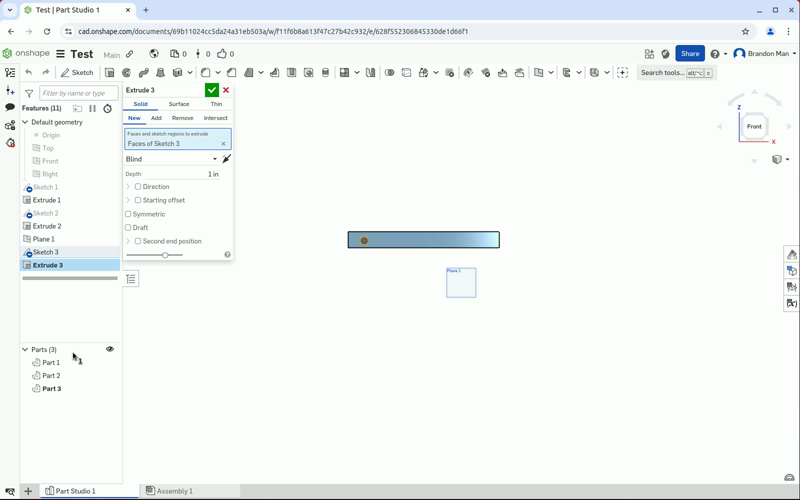
mouse_move(143, 106)
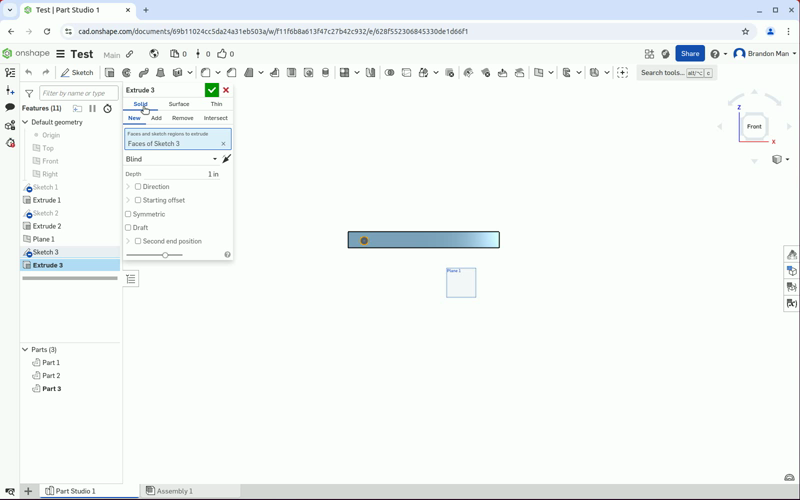
click(143, 106)
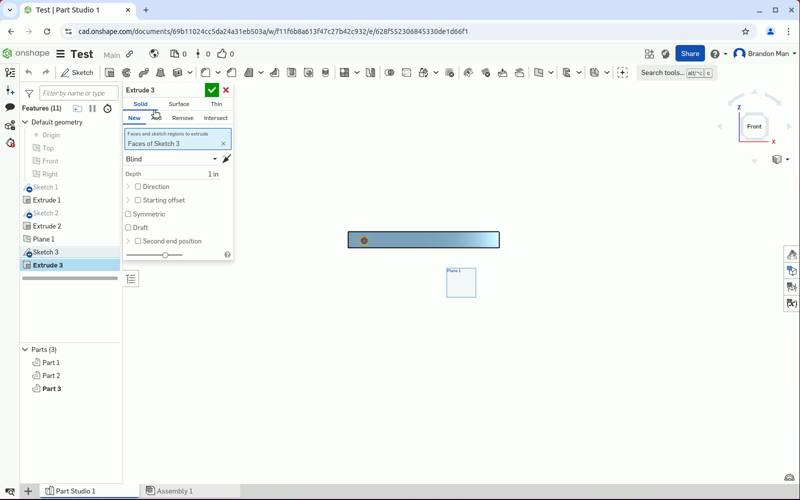
mouse_move(186, 120)
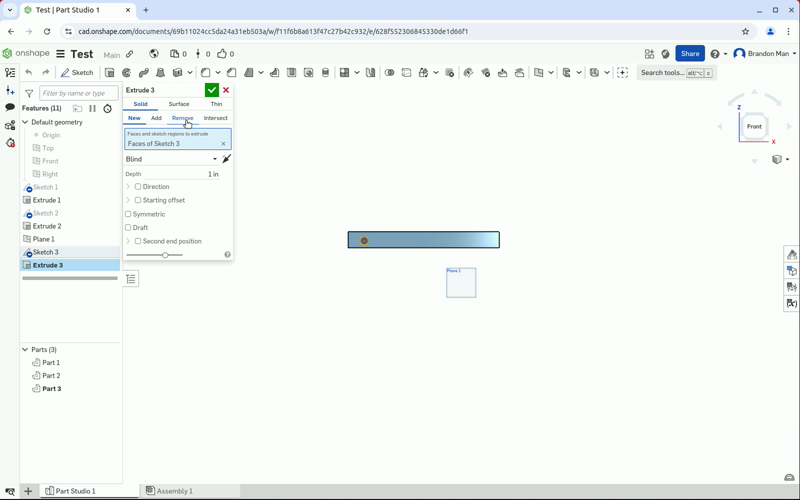
click(186, 120)
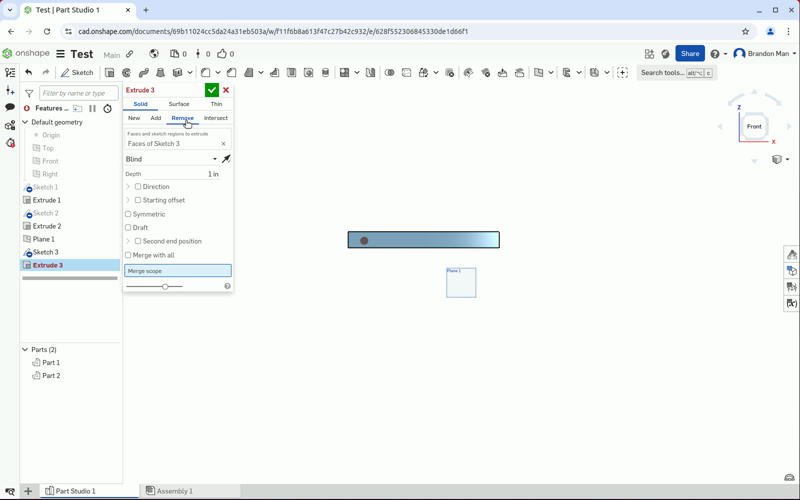
key(tab, 4)
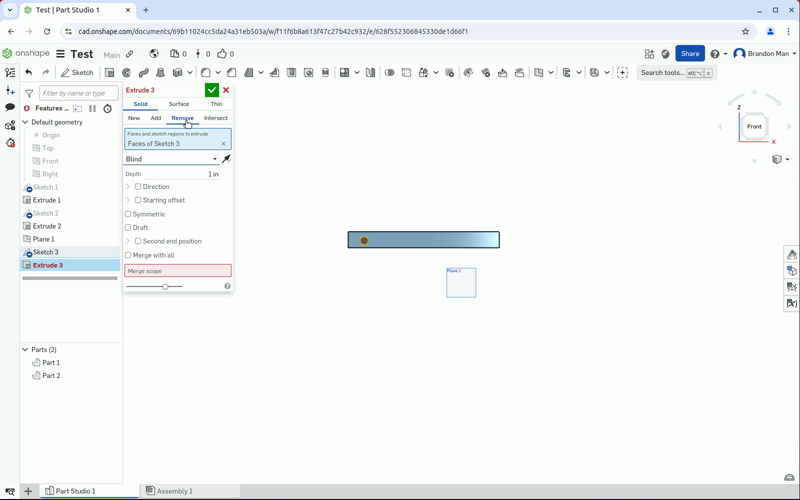
text(8.425)
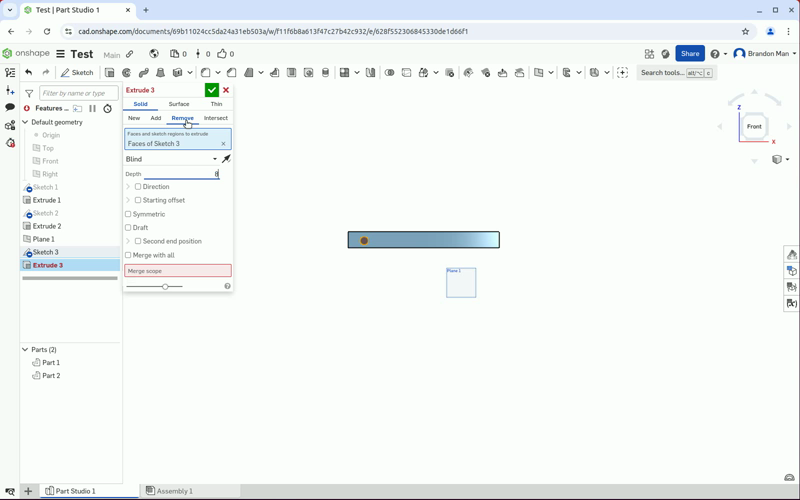
key(tab, 6)
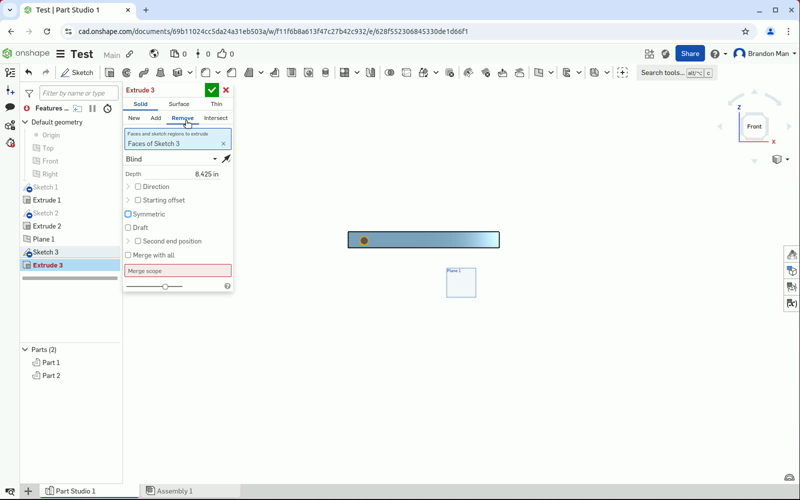
key(space)
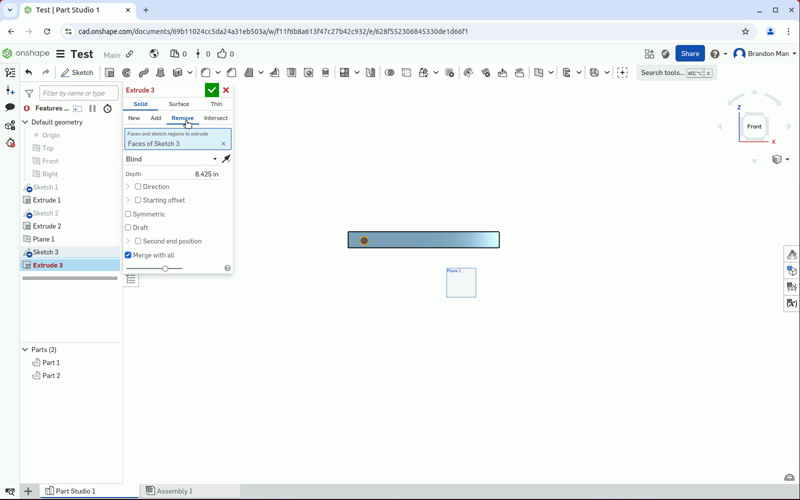
key(enter)
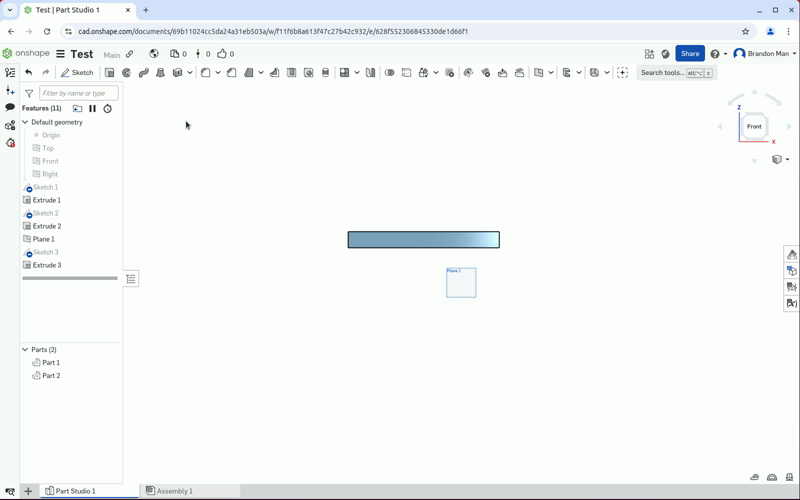
key(shift+h)
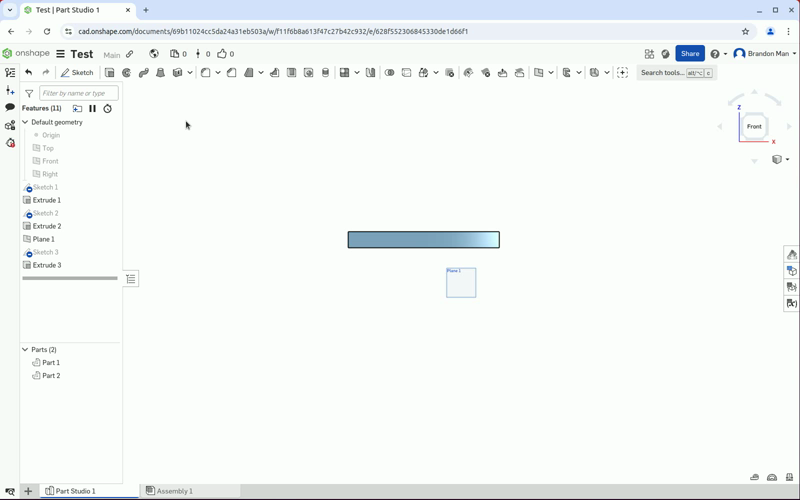
key(shift+h)
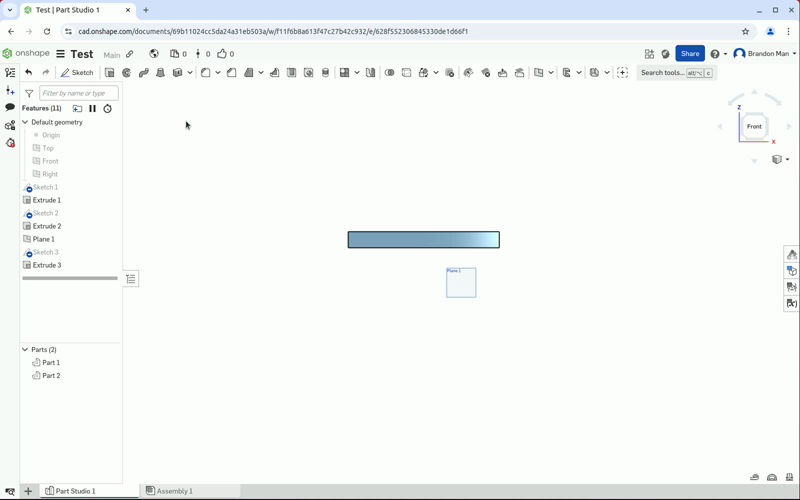
mouse_move(73, 189)
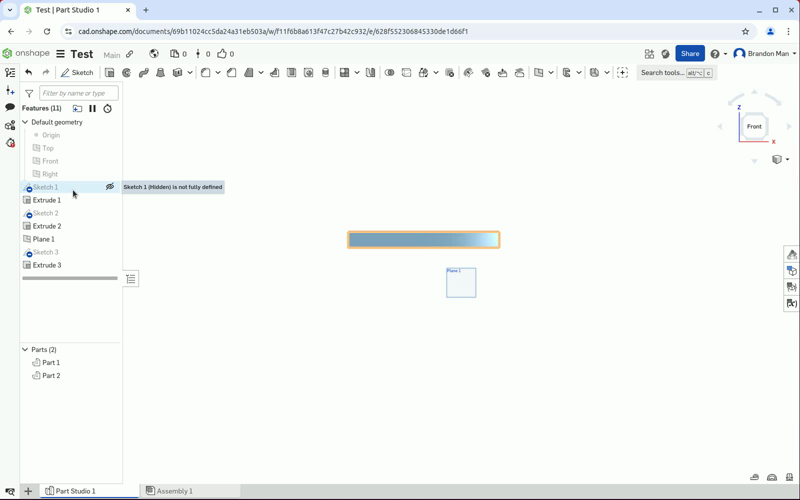
click(73, 189)
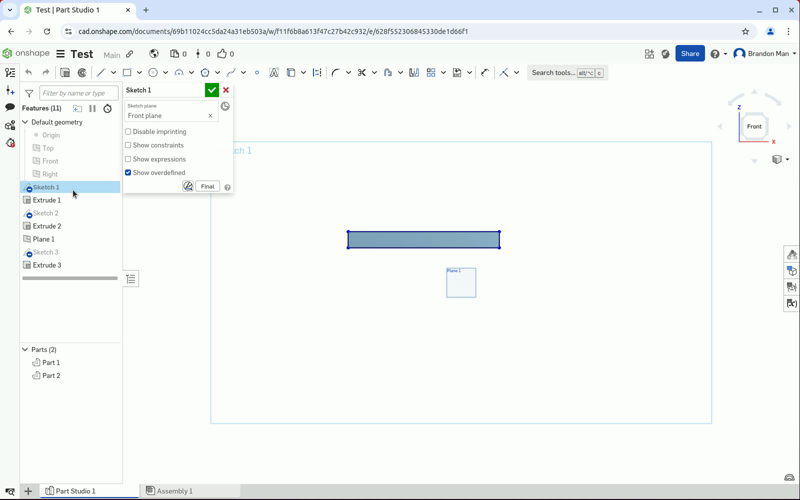
mouse_move(229, 92)
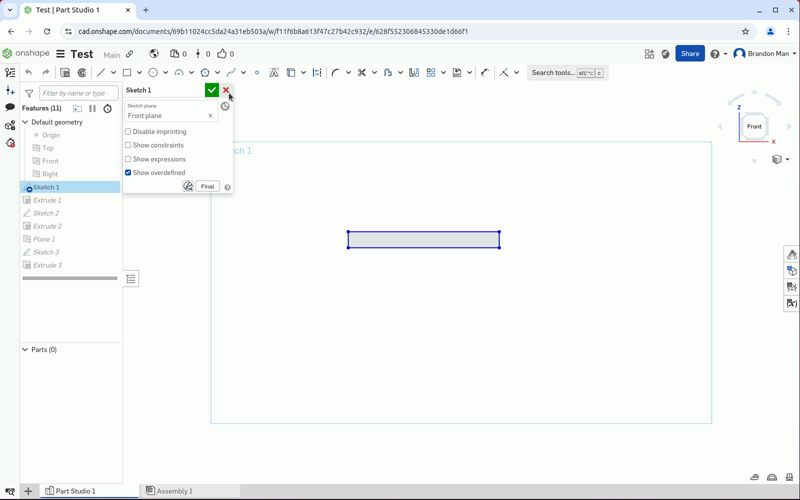
click(229, 92)
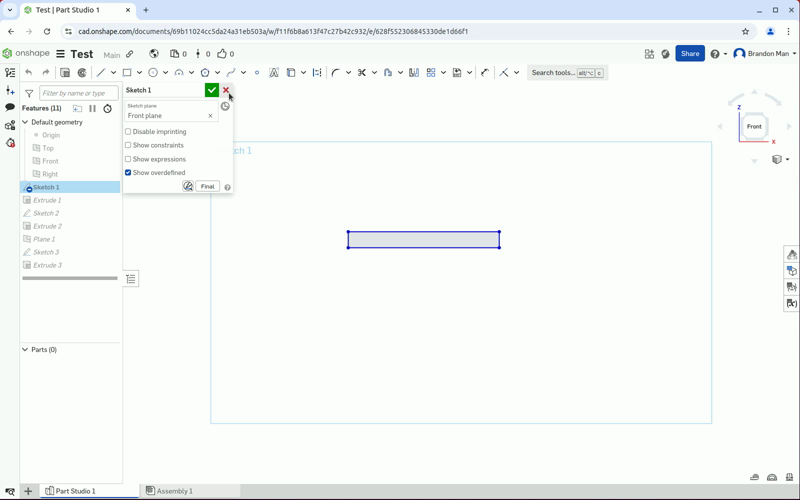
key(shift+s)
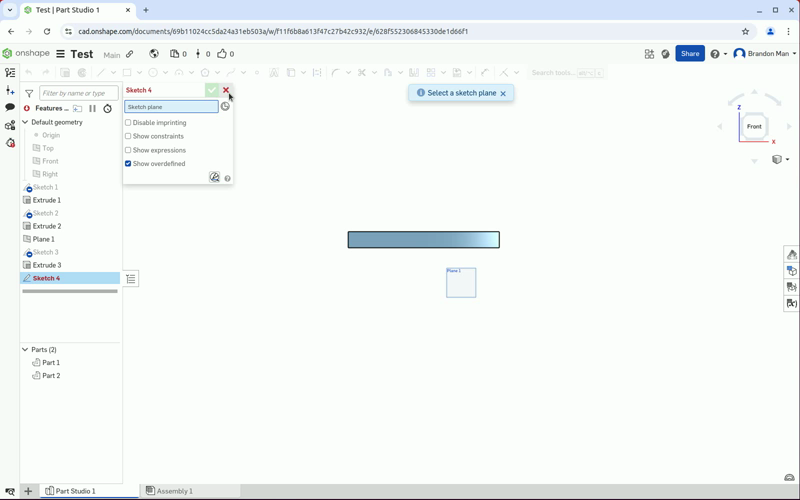
mouse_move(73, 241)
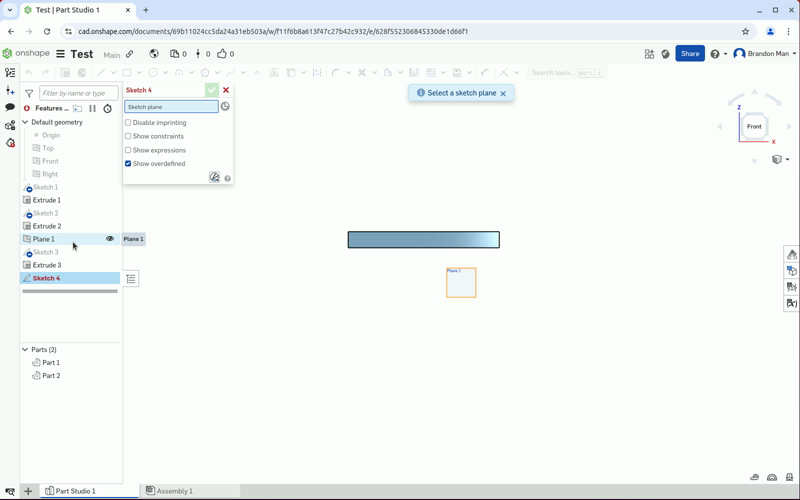
click(73, 241)
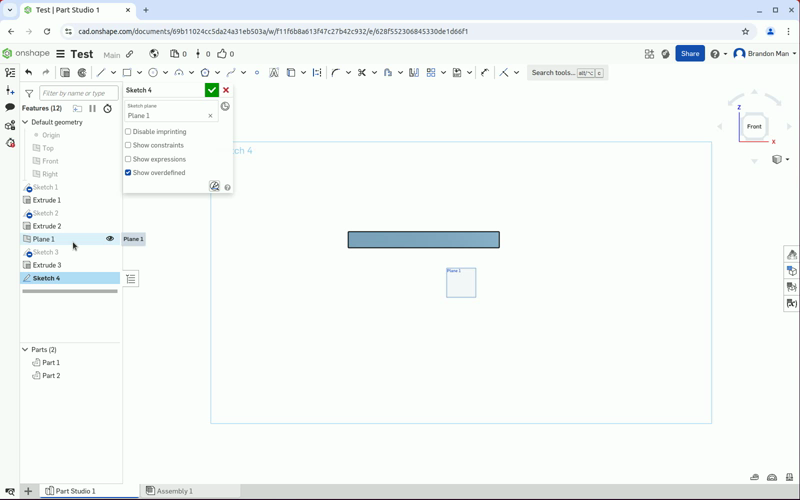
mouse_move(73, 352)
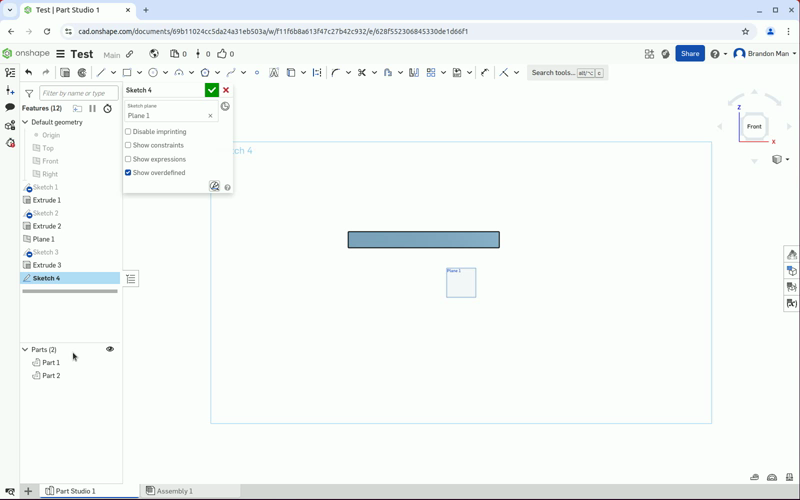
key(y)
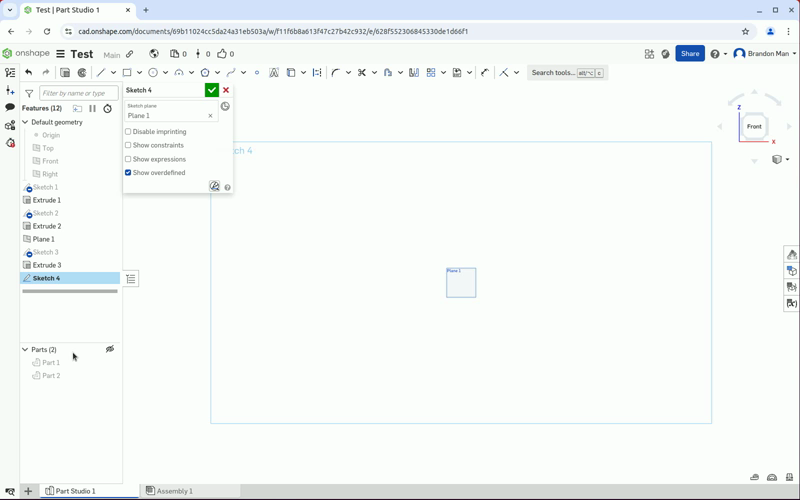
key(c)
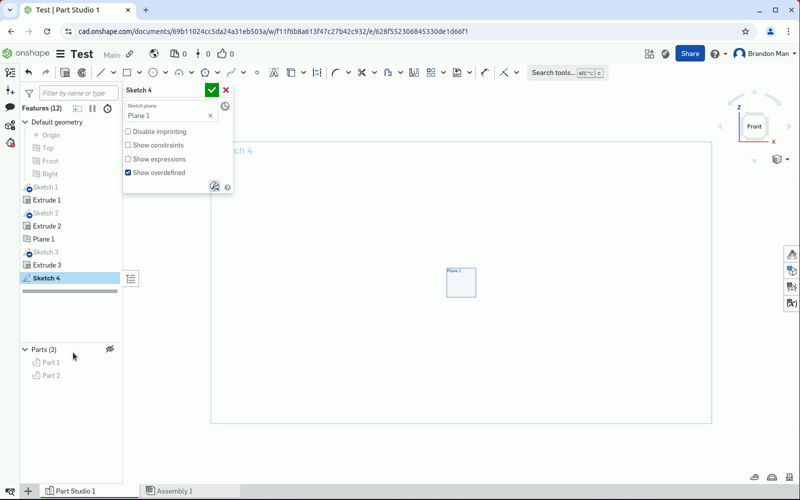
key_down(shift)
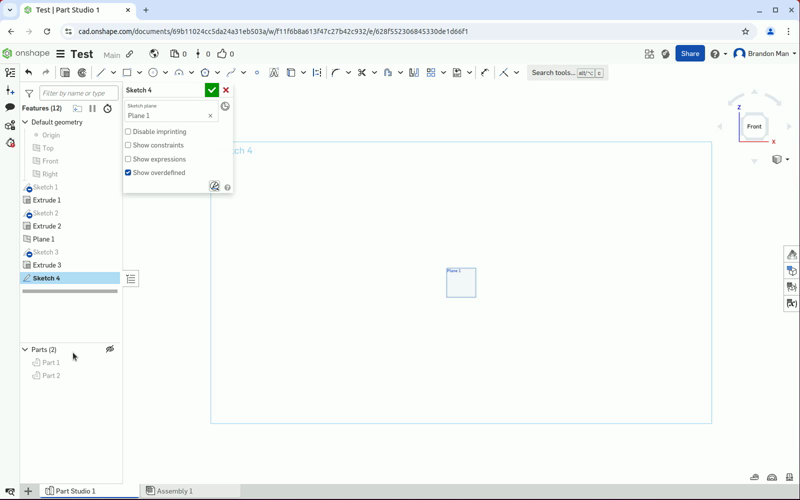
mouse_move(439, 240)
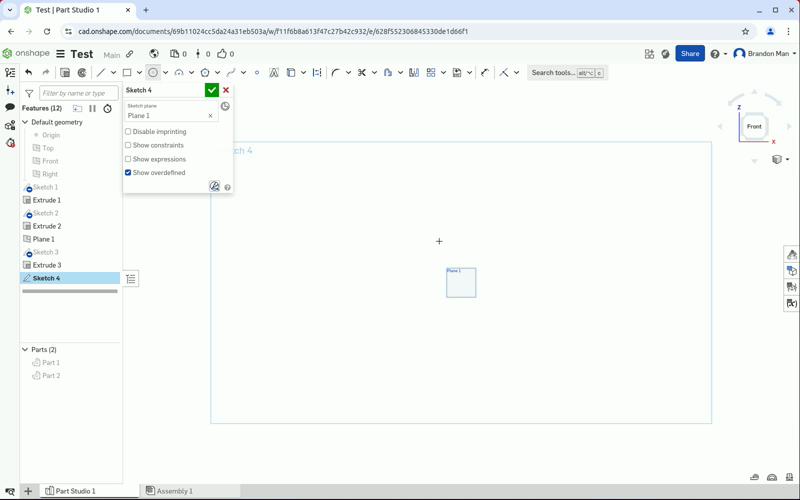
click(439, 240)
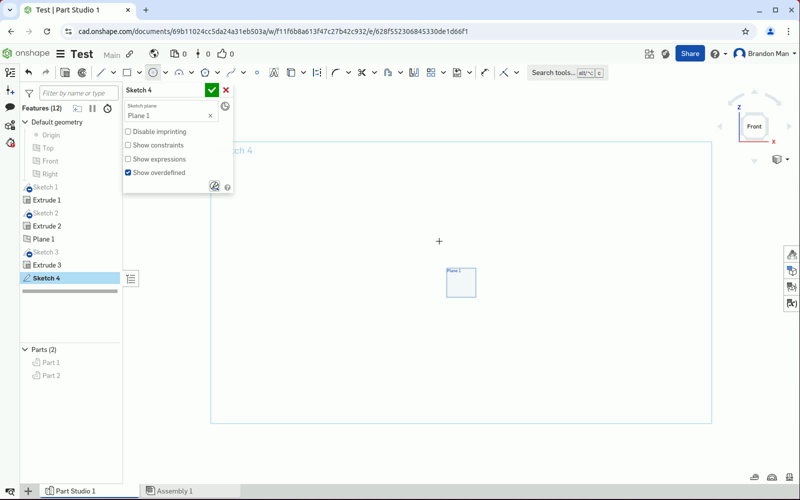
key_up(shift)
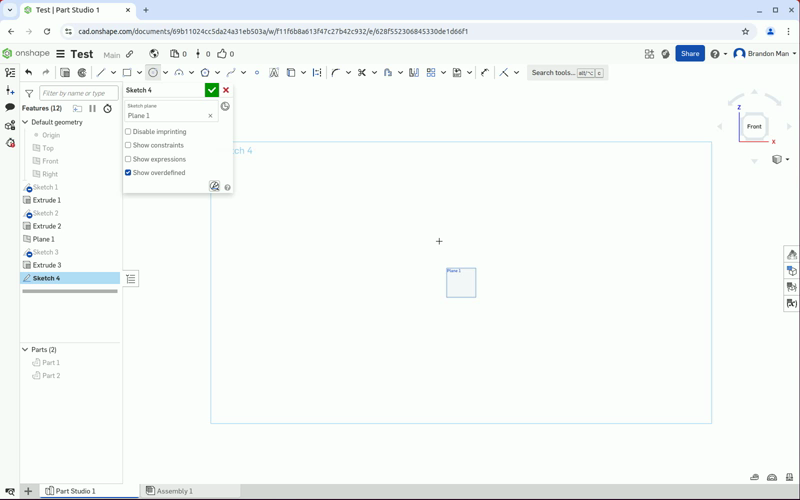
mouse_move(443, 240)
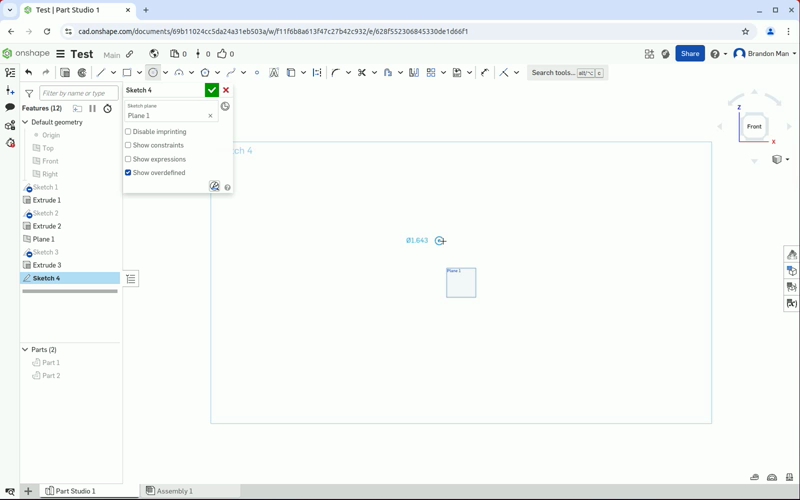
click(443, 240)
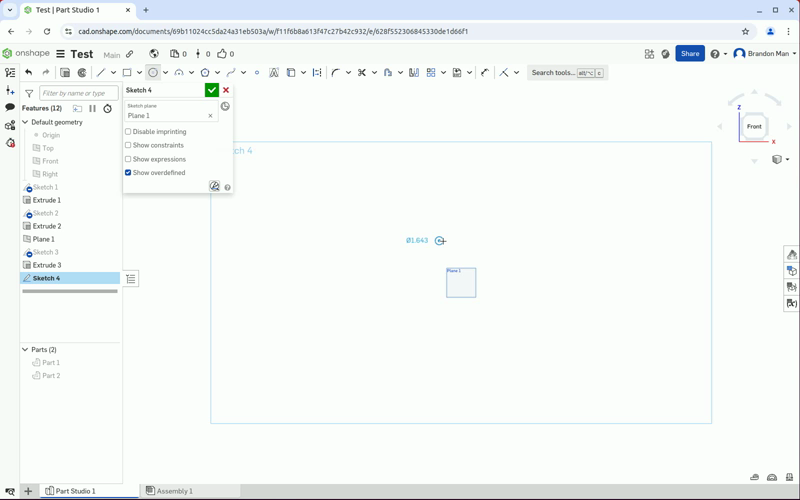
key(esc)
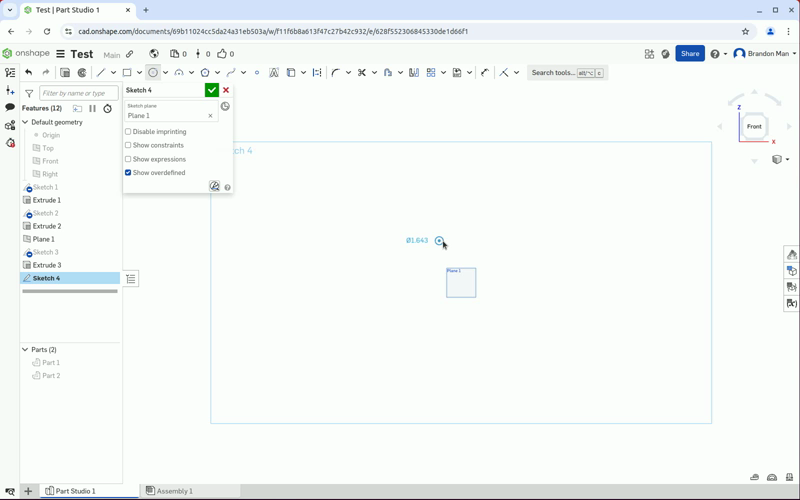
mouse_move(438, 243)
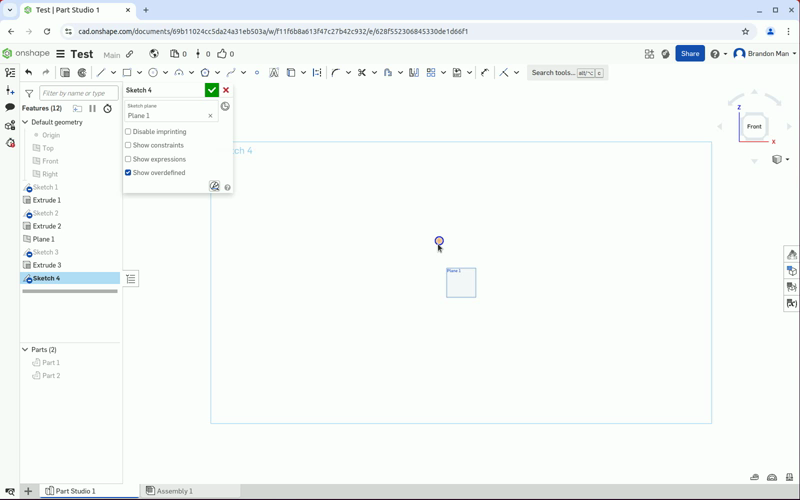
scroll(6)
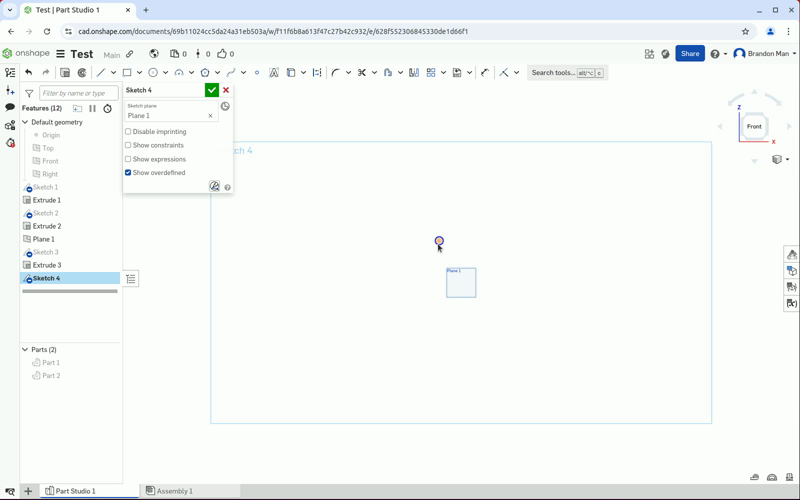
scroll(6)
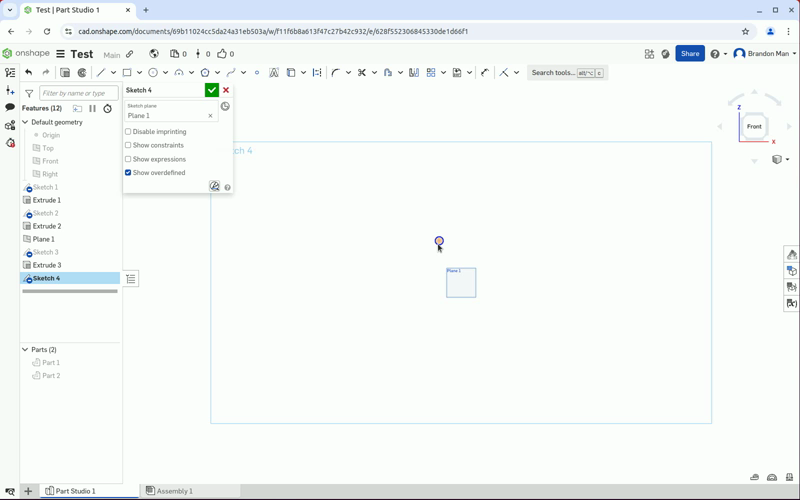
scroll(6)
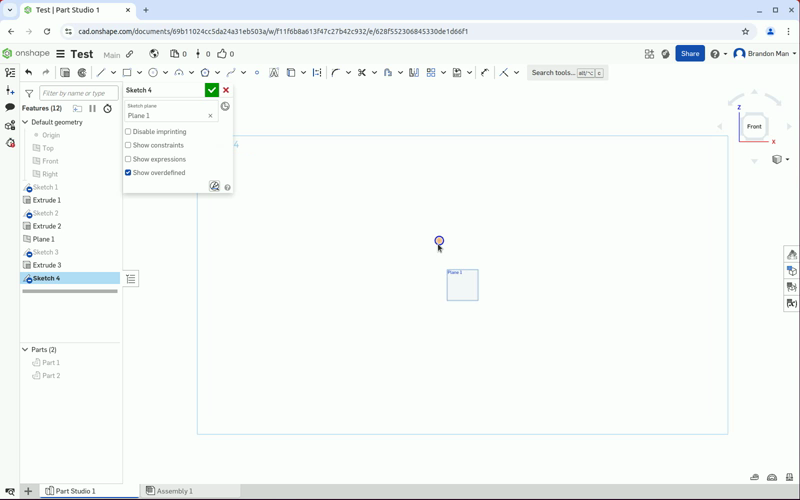
scroll(6)
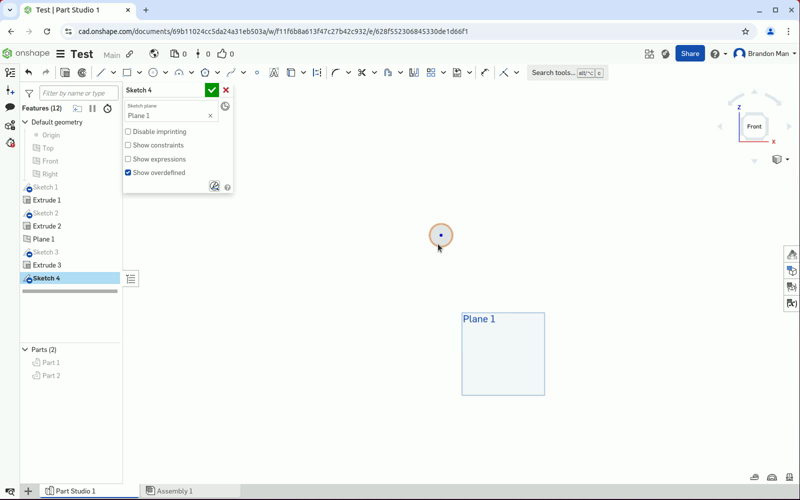
scroll(6)
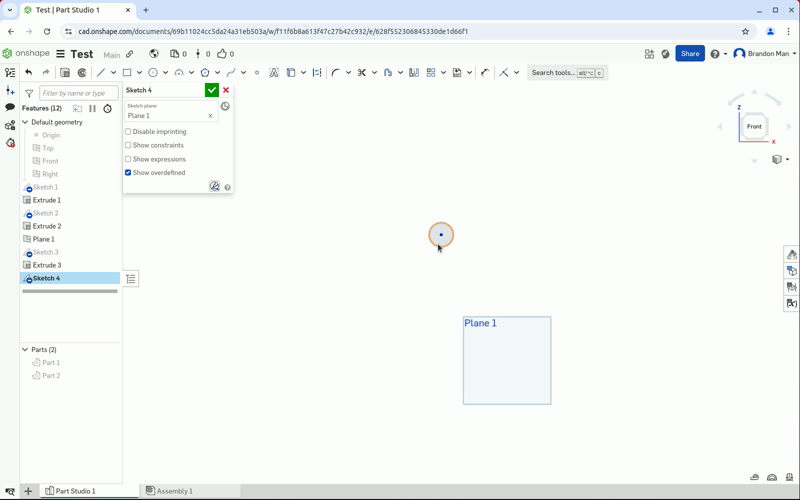
scroll(6)
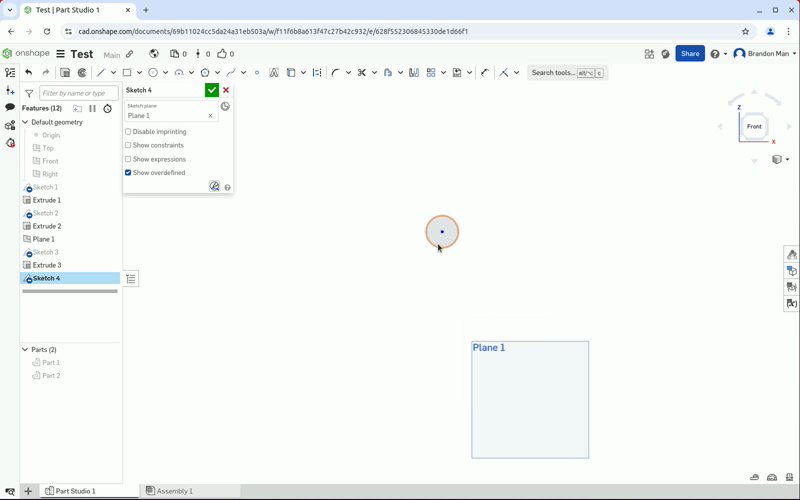
scroll(6)
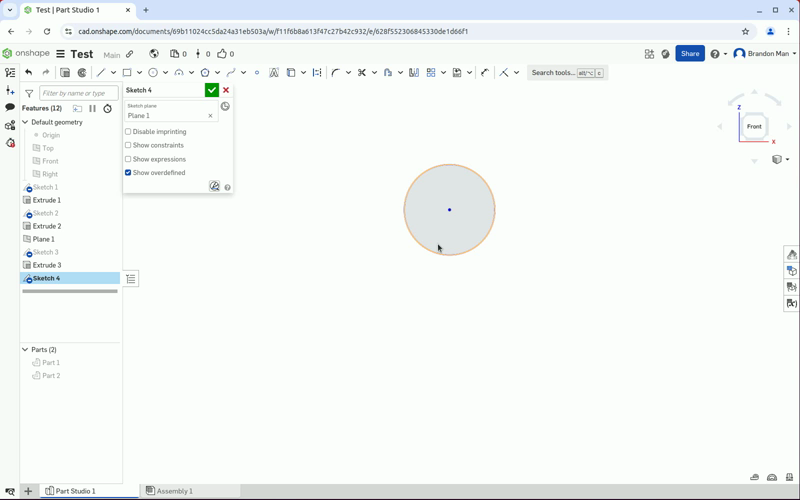
click(438, 243)
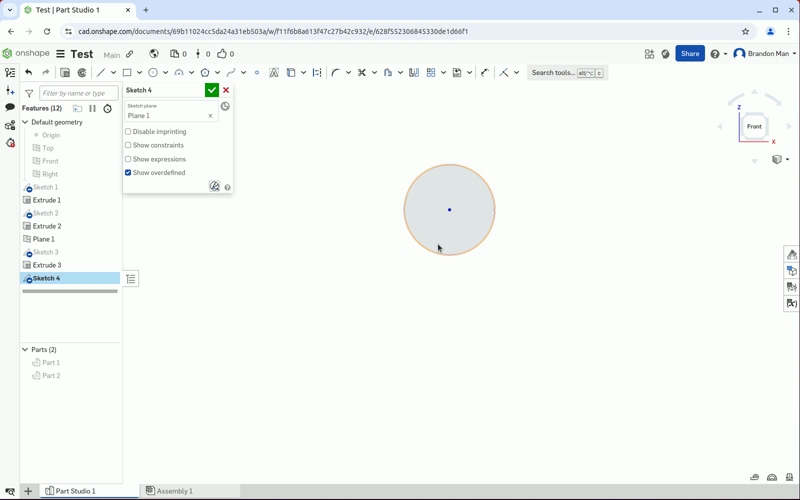
scroll(-6)
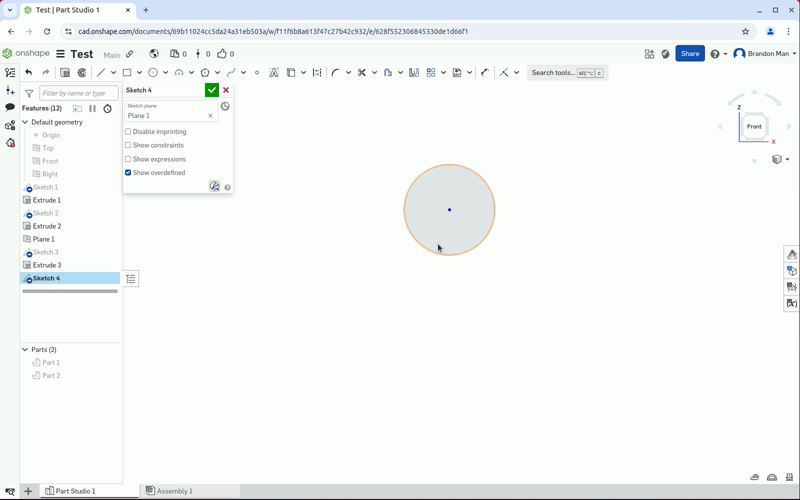
scroll(-6)
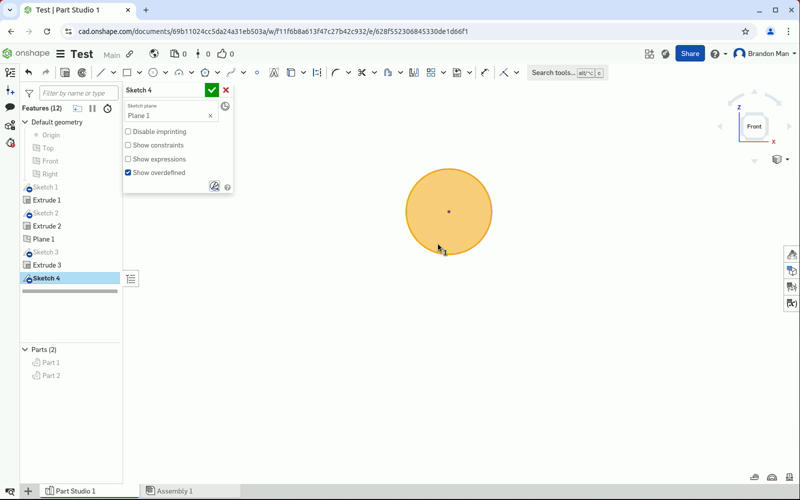
scroll(-6)
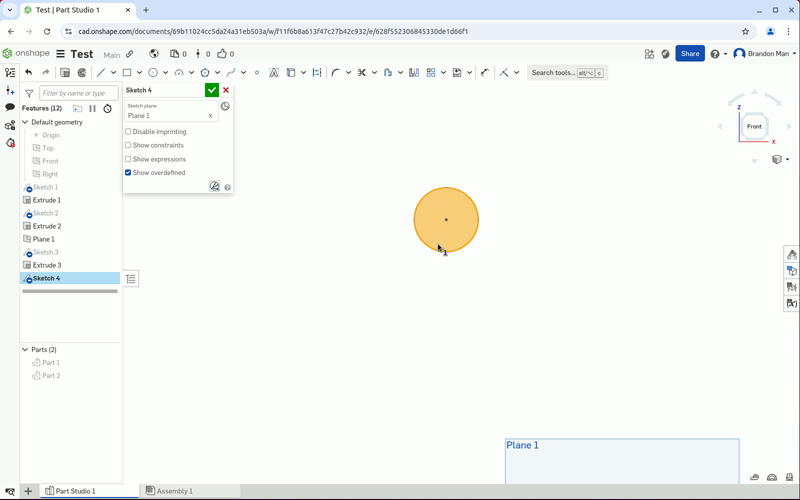
scroll(-6)
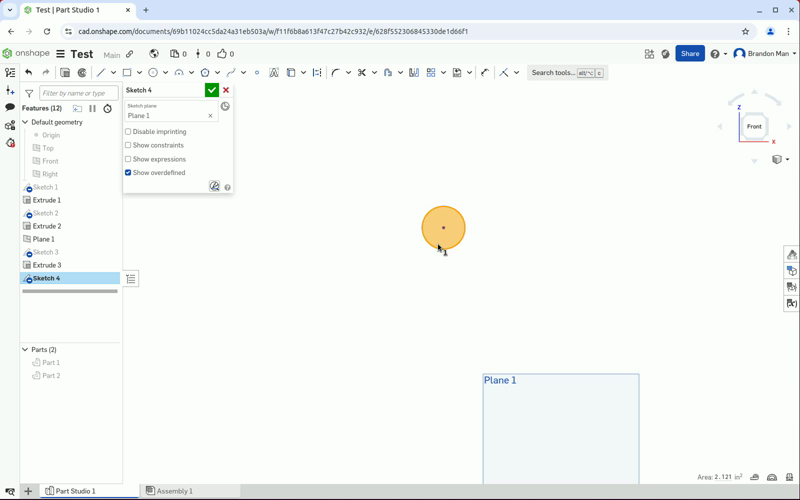
scroll(-6)
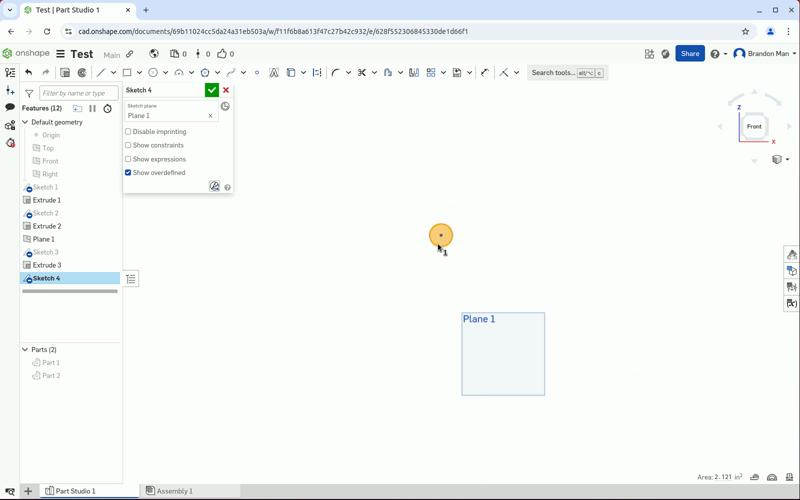
scroll(-6)
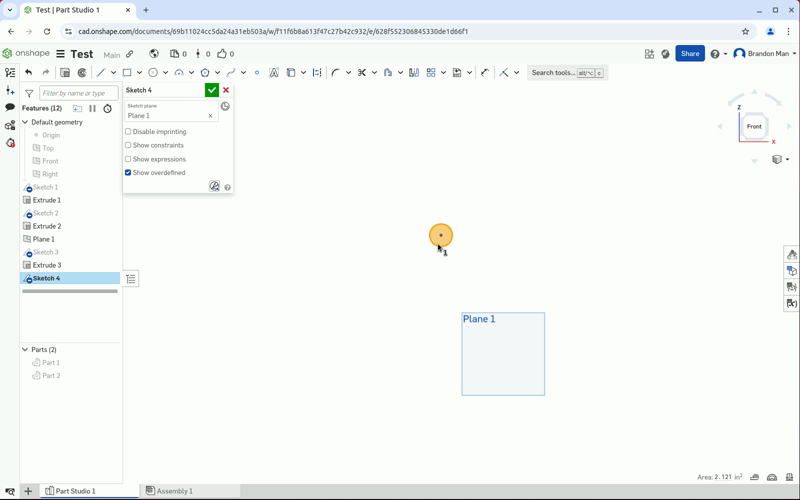
scroll(-6)
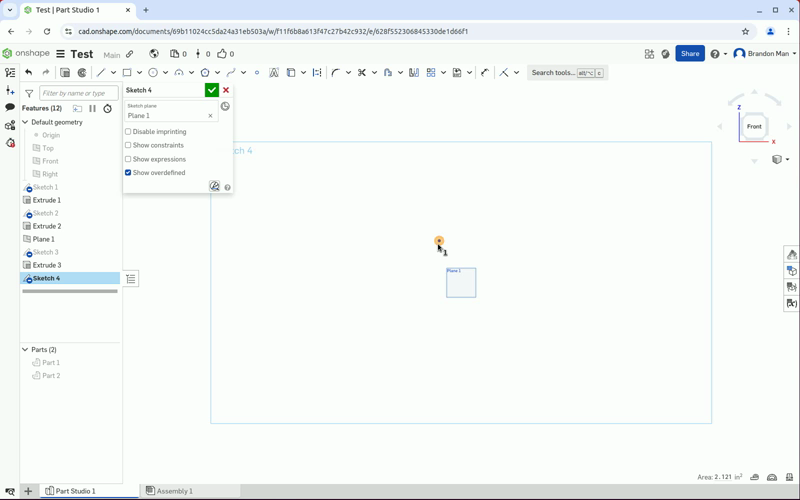
mouse_move(73, 352)
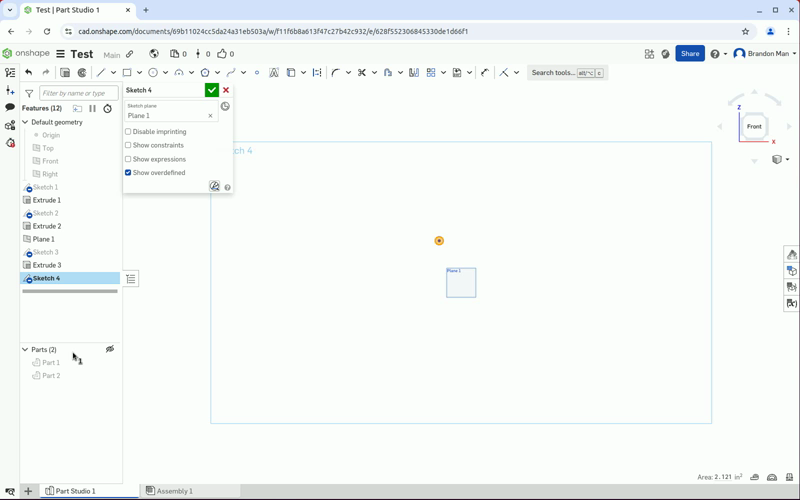
key(shift+y)
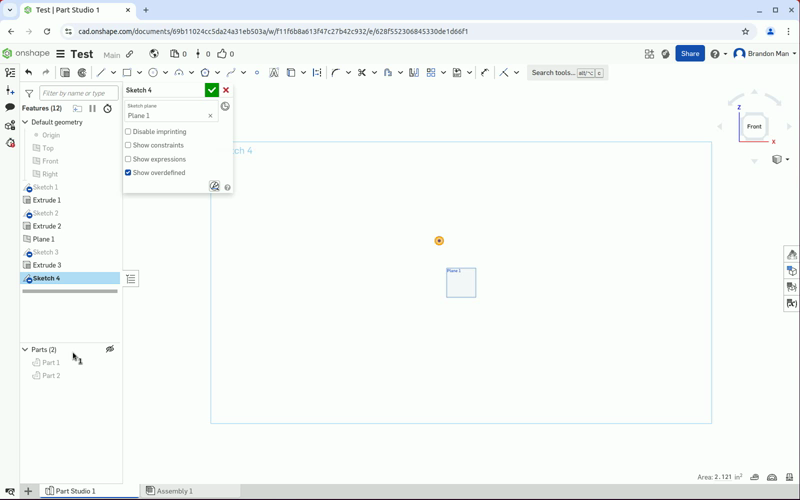
key(shift+e)
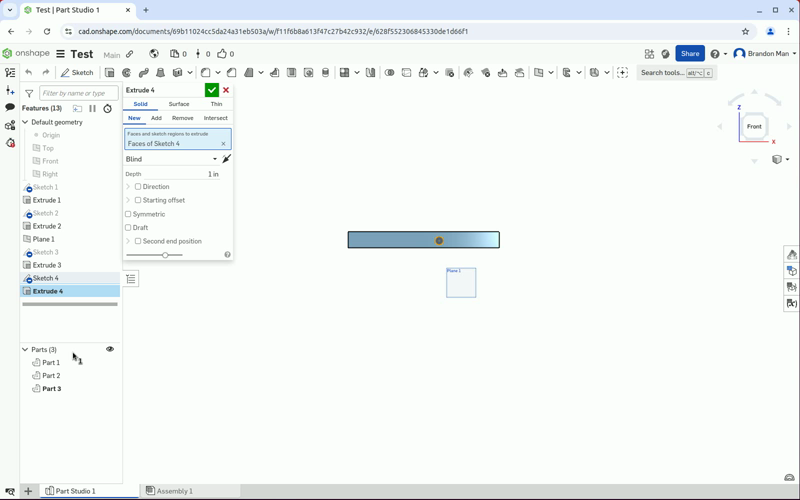
mouse_move(143, 106)
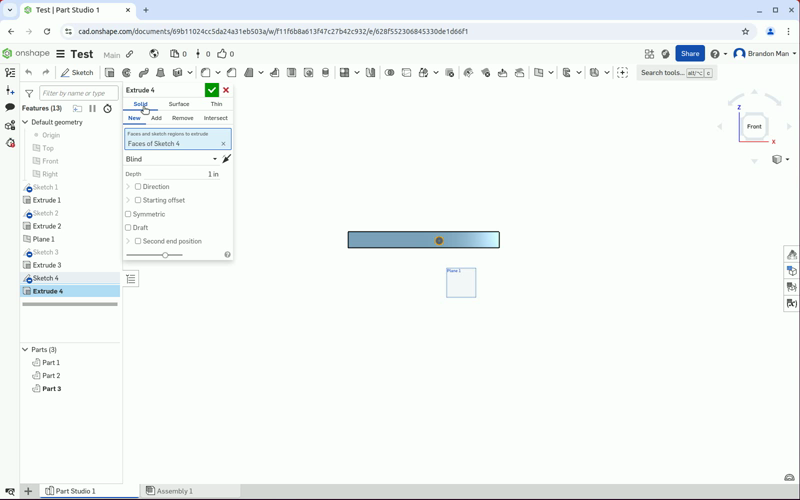
click(143, 106)
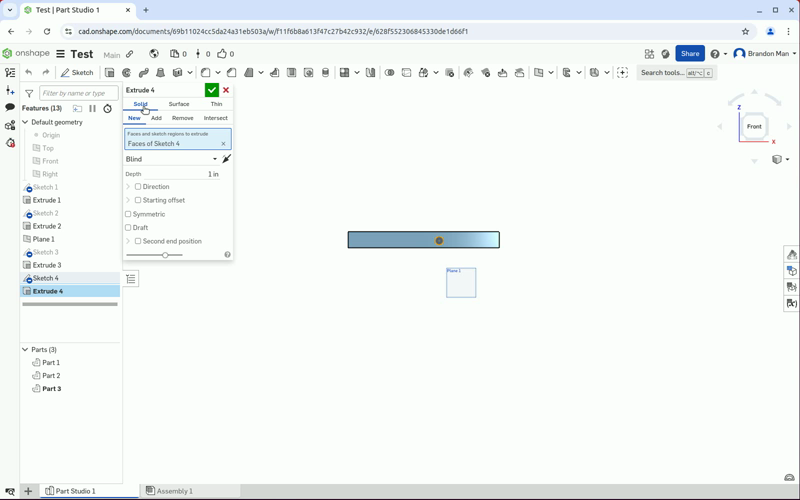
mouse_move(186, 120)
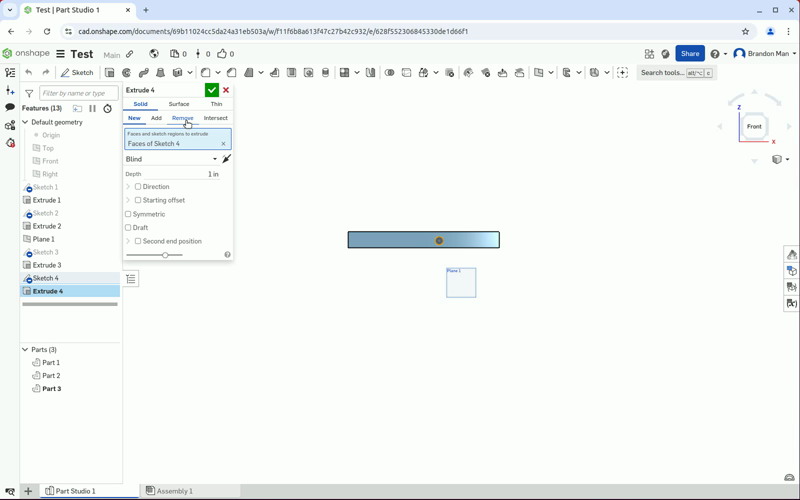
click(186, 120)
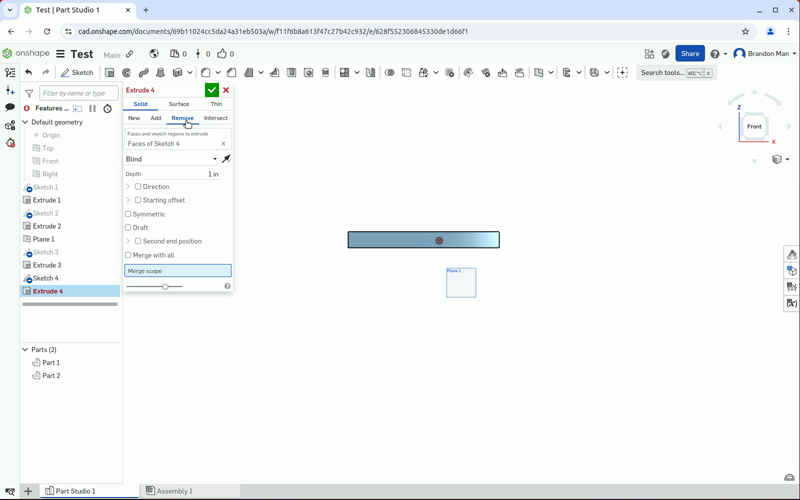
key(tab, 4)
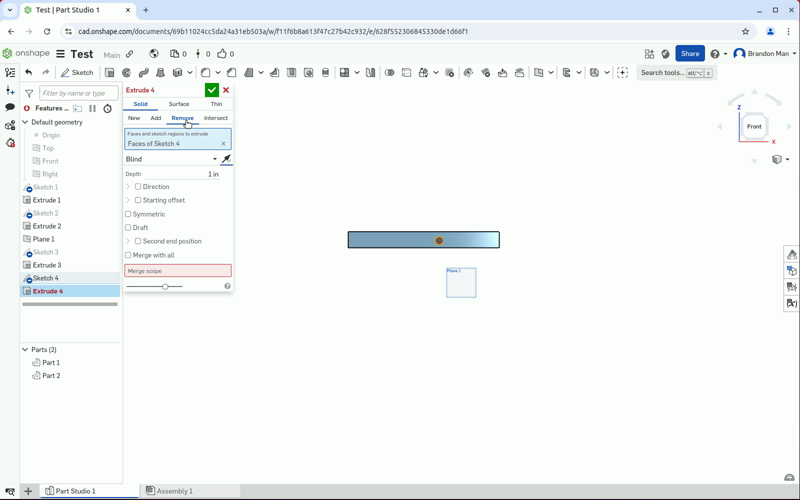
text(8.425)
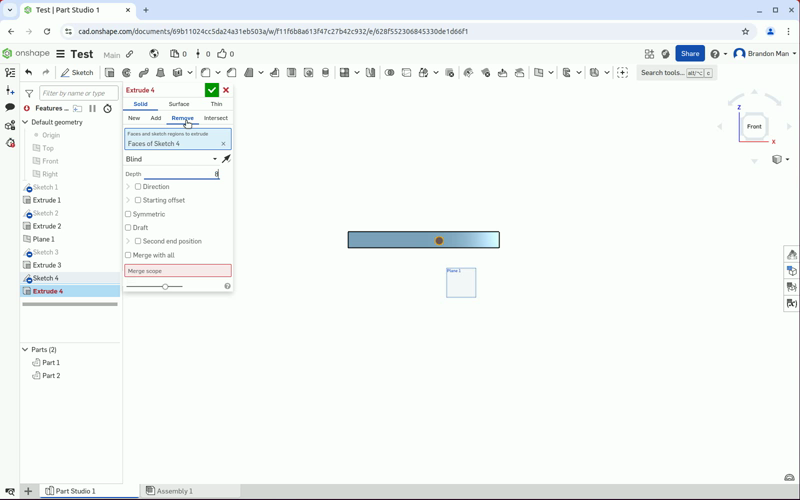
key(tab, 6)
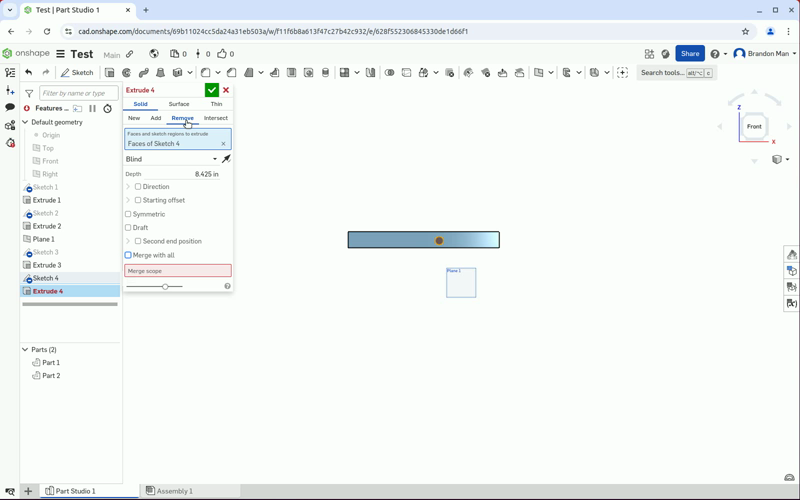
key(space)
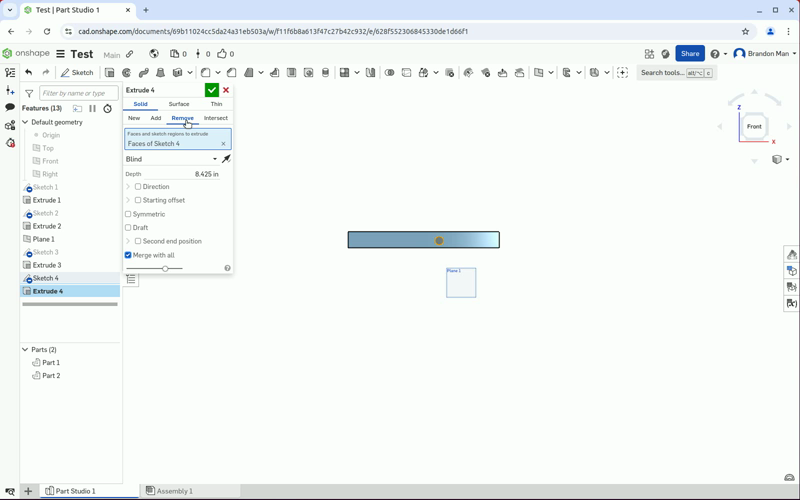
key(enter)
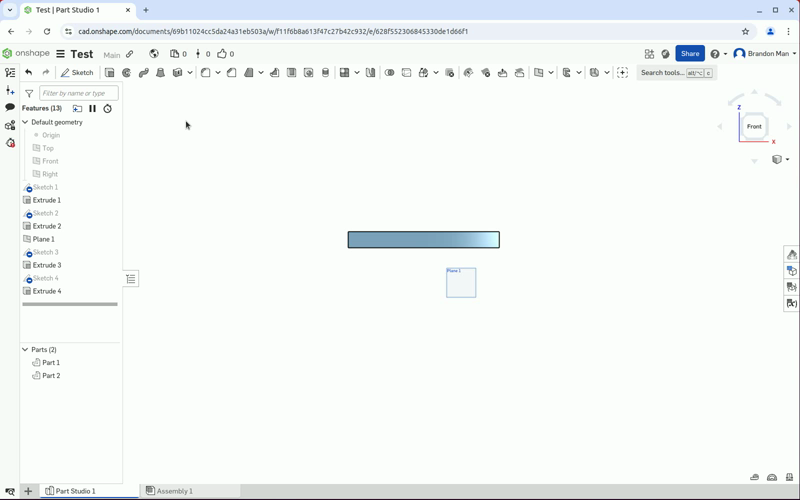
key(shift+h)
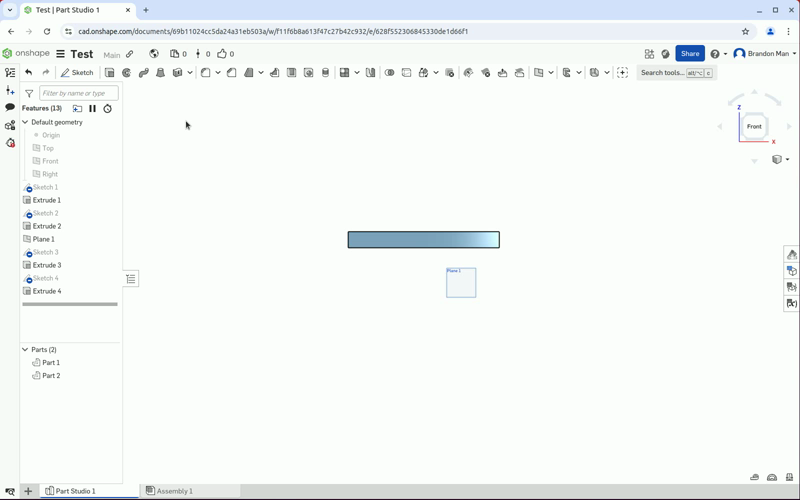
key(shift+h)
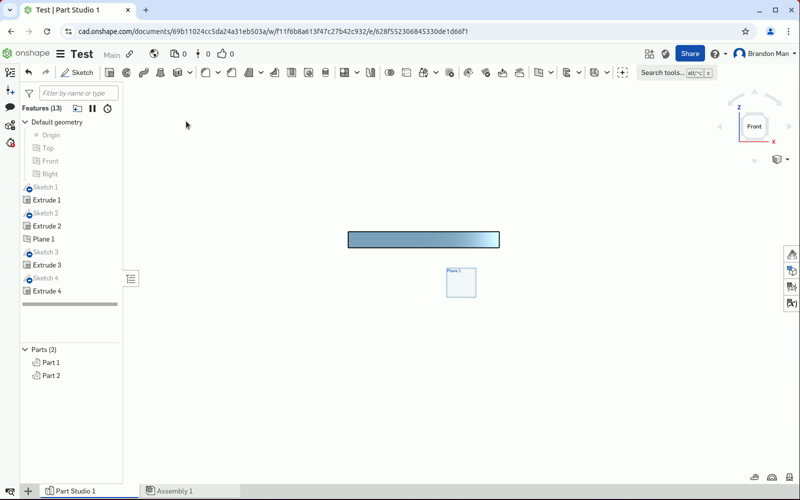
mouse_move(73, 189)
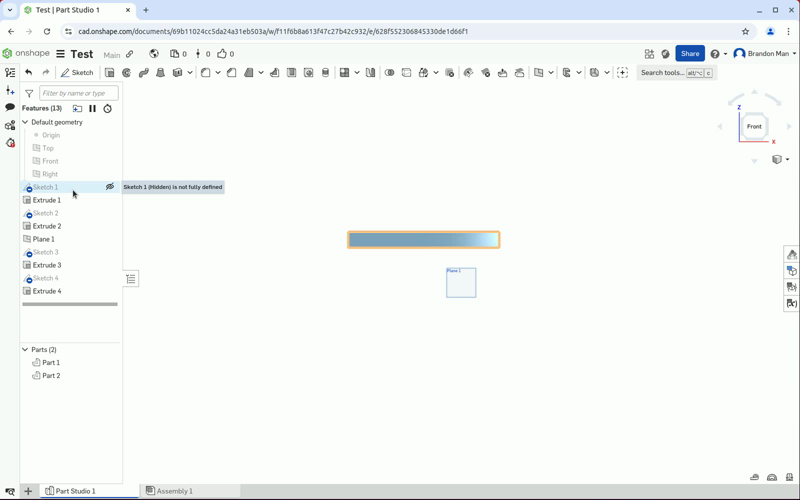
click(73, 189)
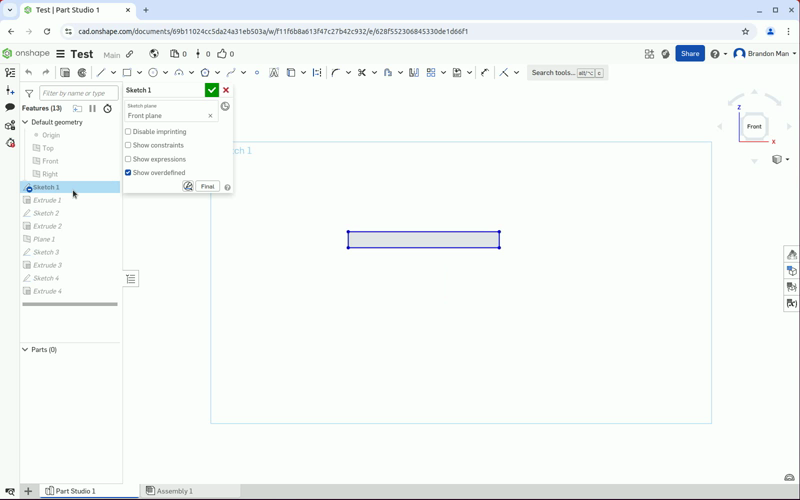
mouse_move(229, 92)
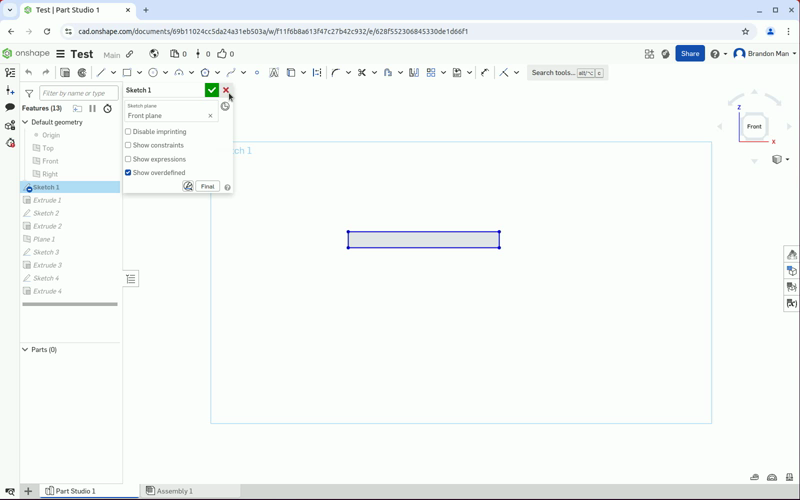
click(229, 92)
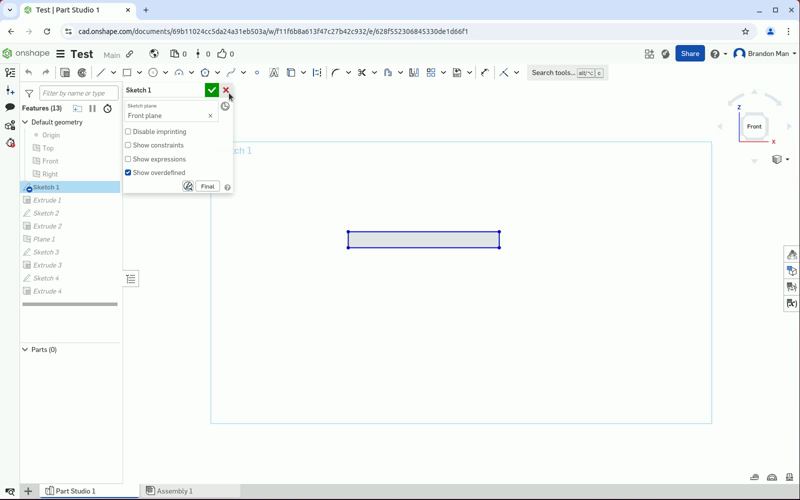
key(shift+s)
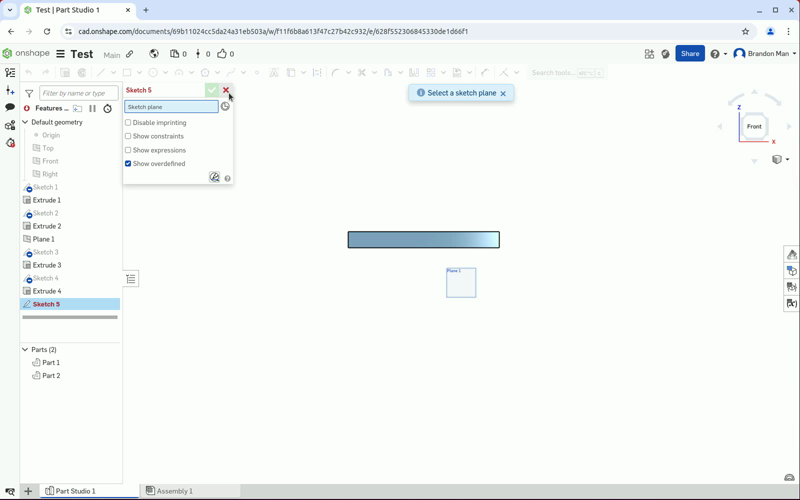
mouse_move(73, 241)
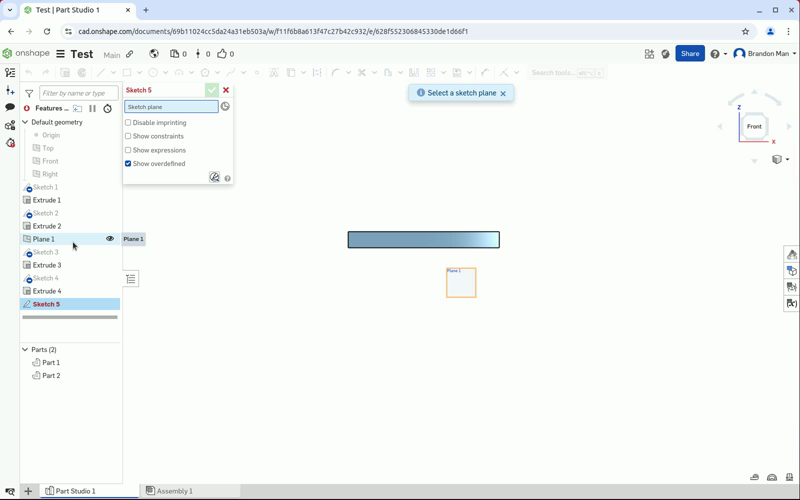
click(73, 241)
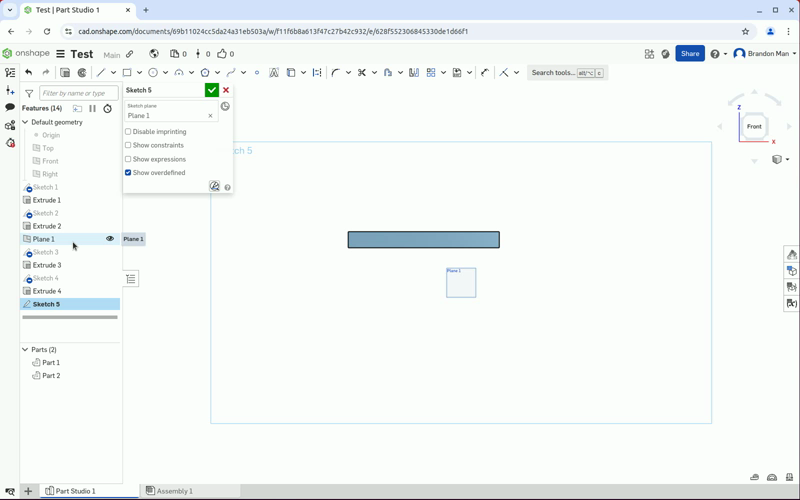
mouse_move(73, 352)
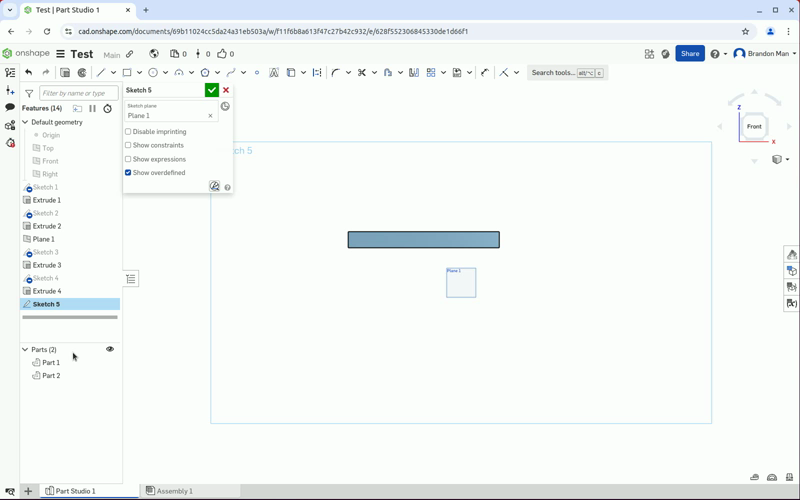
key(y)
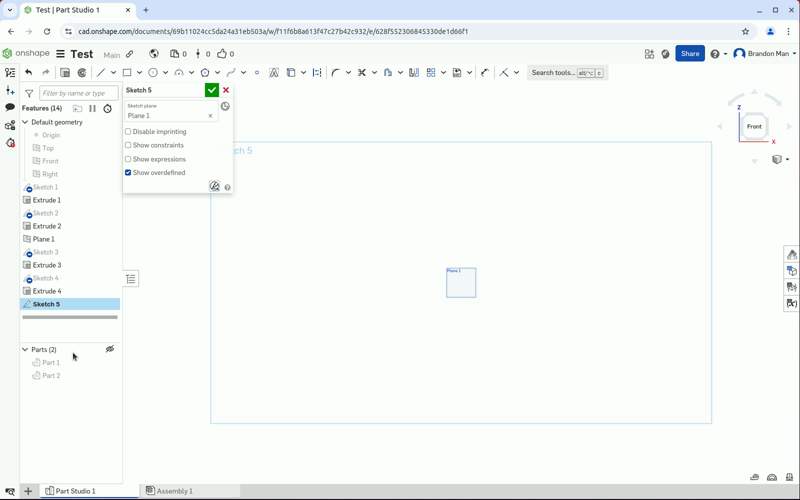
key(c)
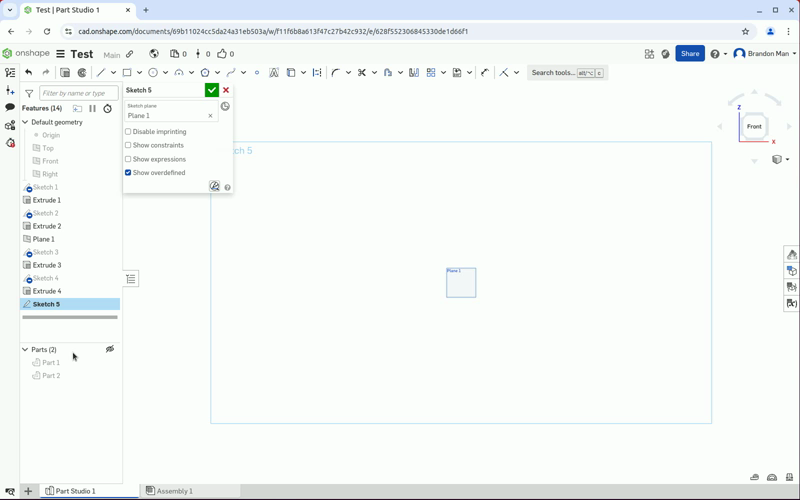
key_down(shift)
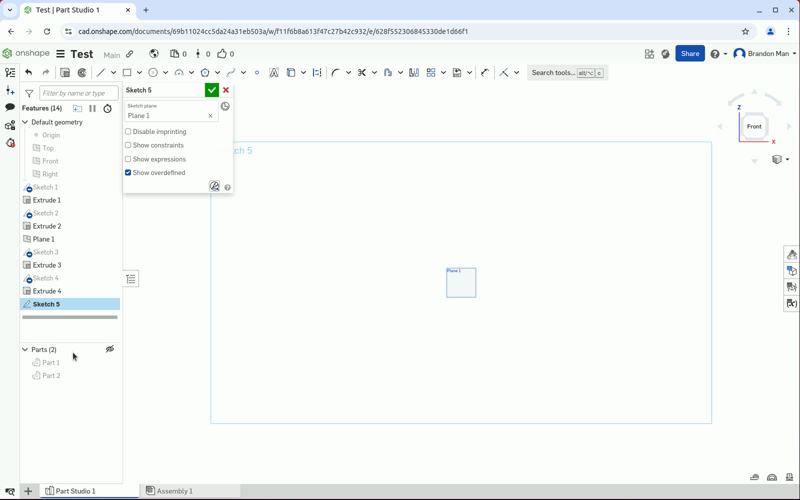
mouse_move(484, 240)
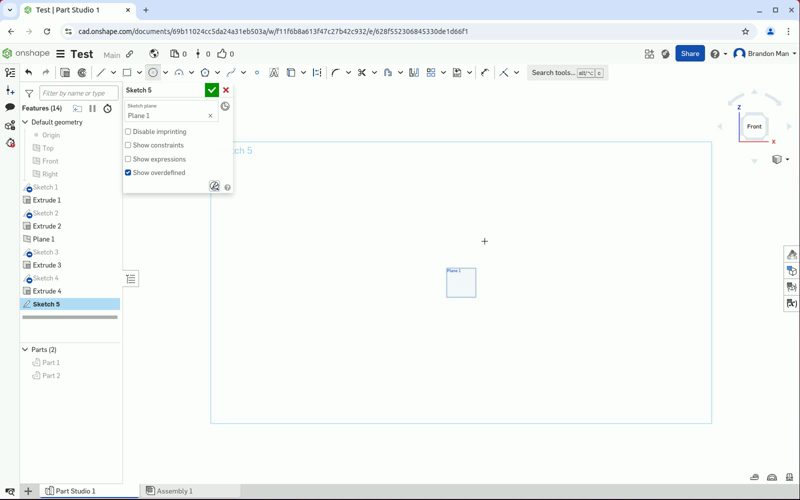
click(484, 240)
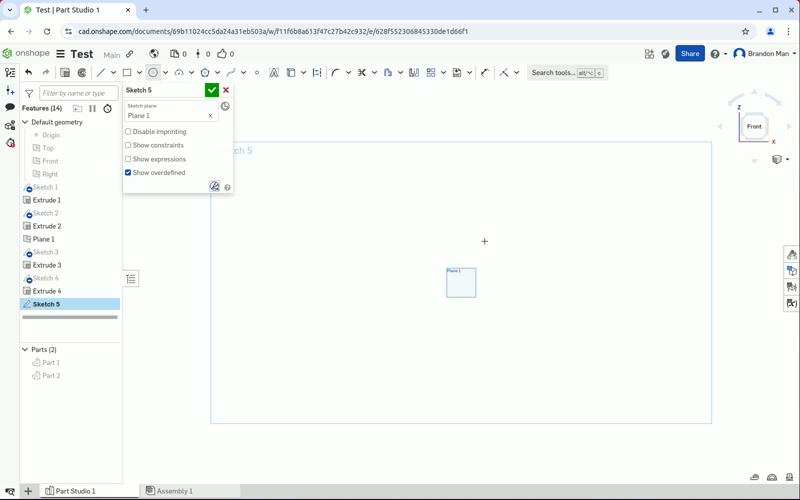
key_up(shift)
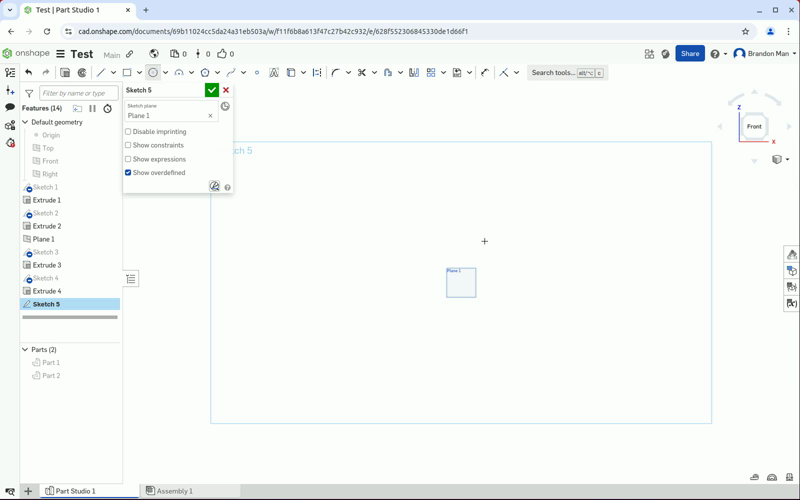
mouse_move(489, 240)
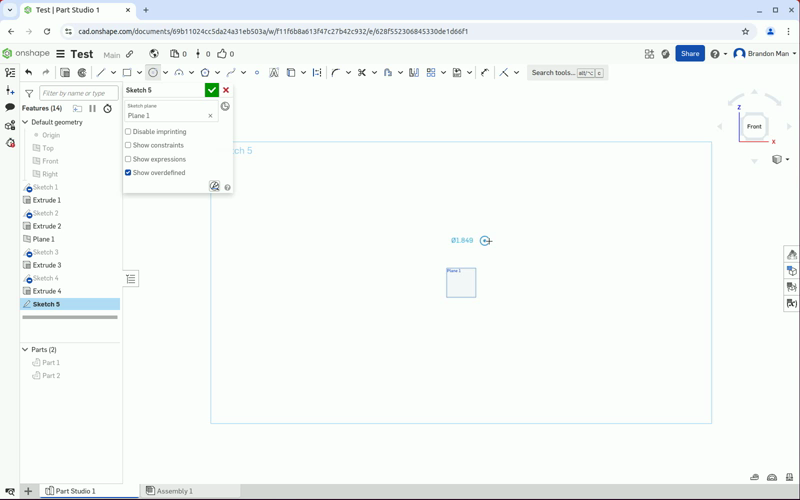
click(489, 240)
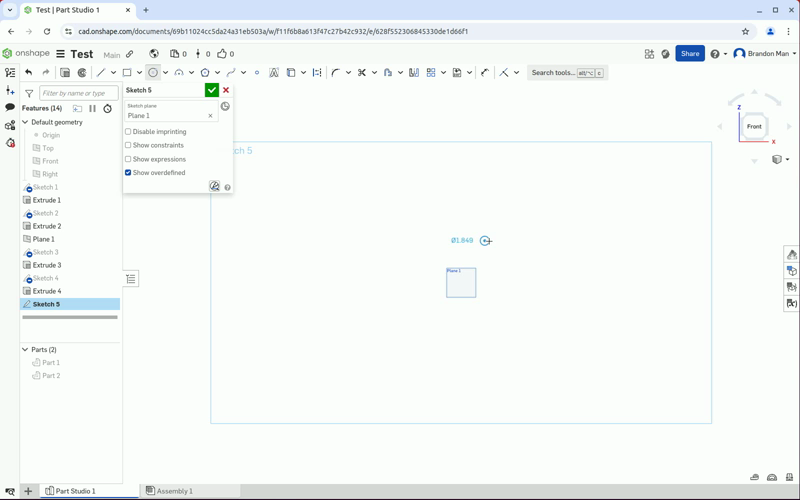
key(esc)
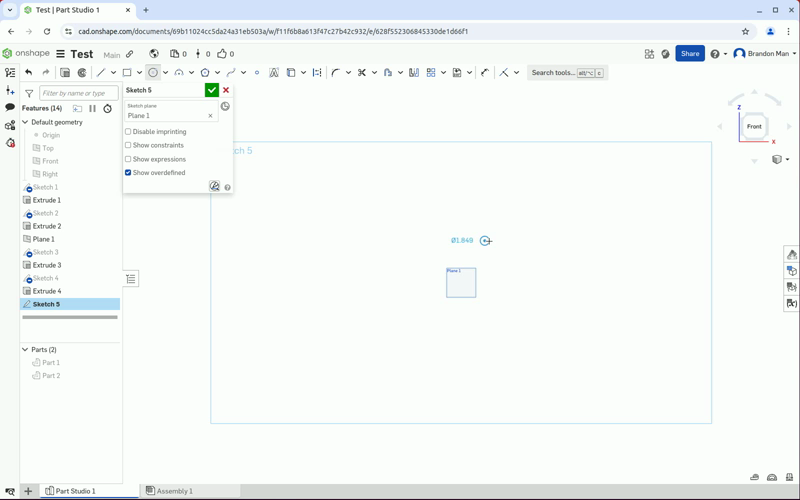
mouse_move(488, 240)
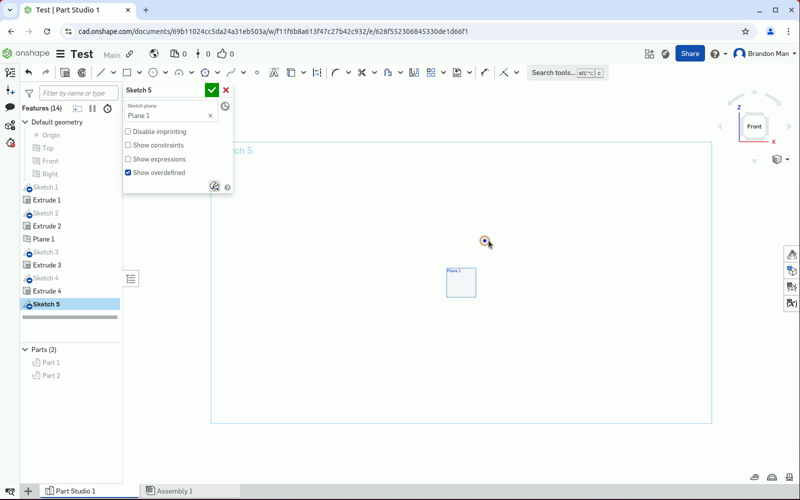
scroll(6)
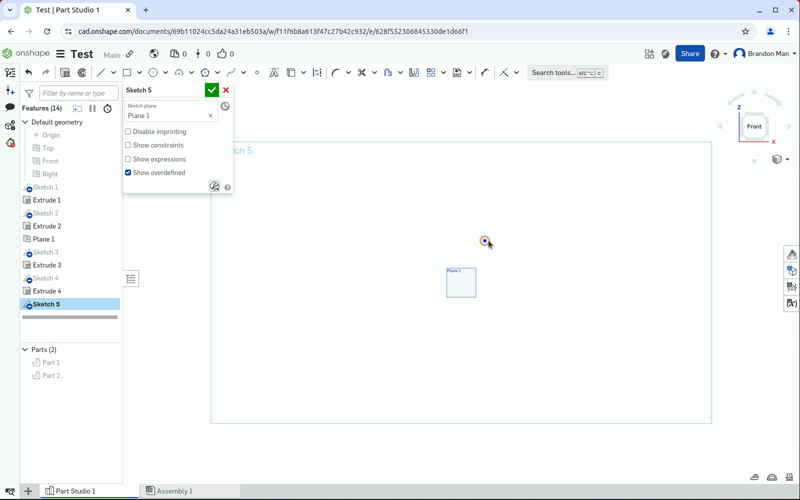
scroll(6)
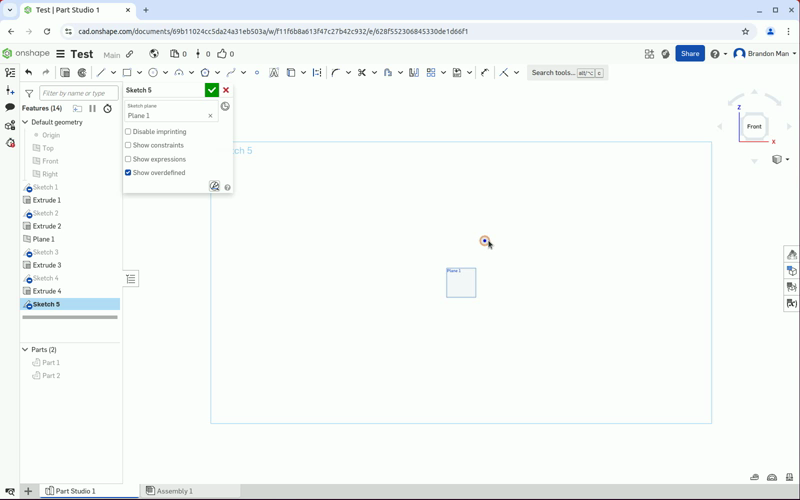
scroll(6)
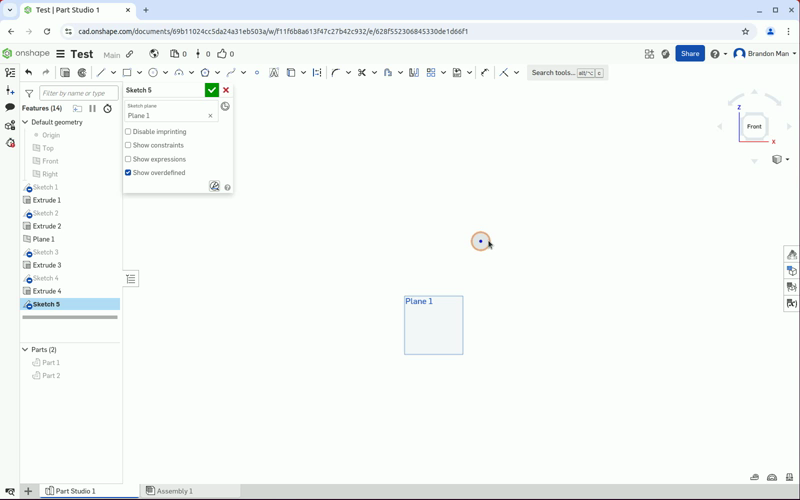
scroll(6)
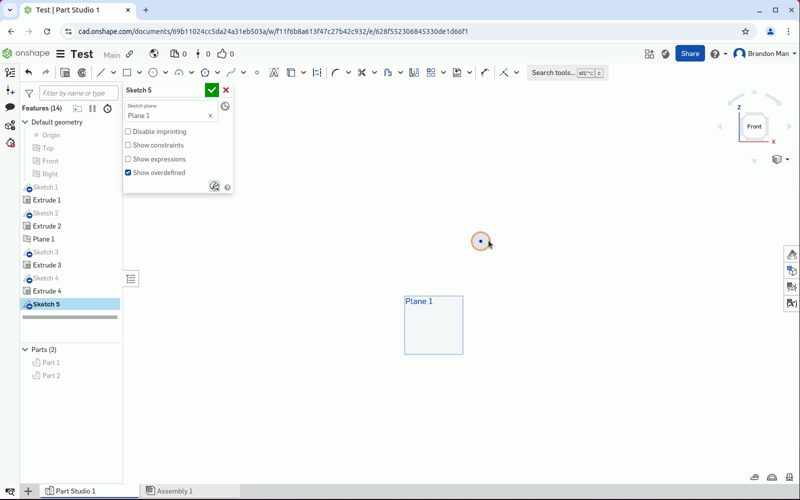
scroll(6)
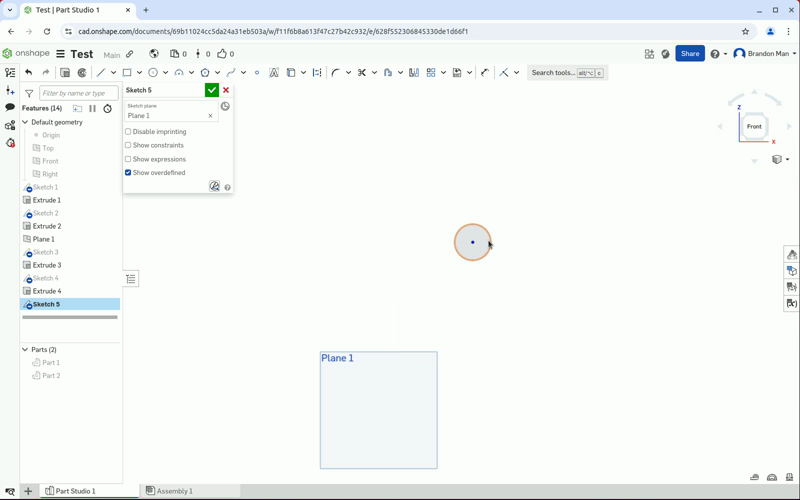
scroll(6)
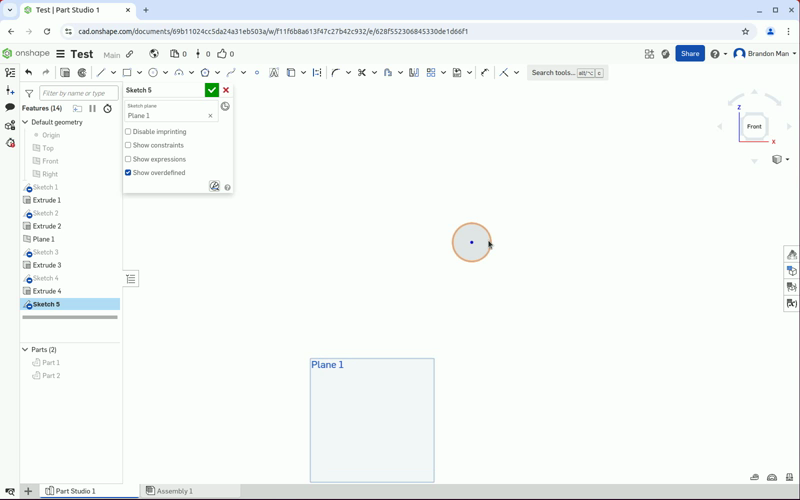
scroll(6)
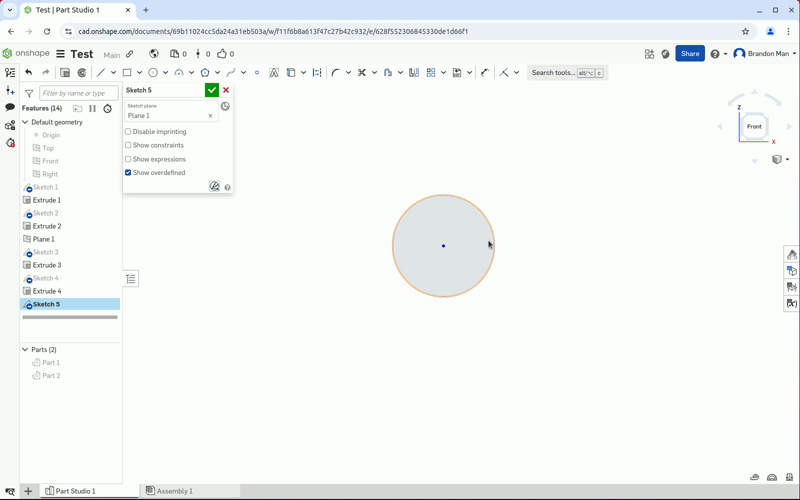
click(488, 240)
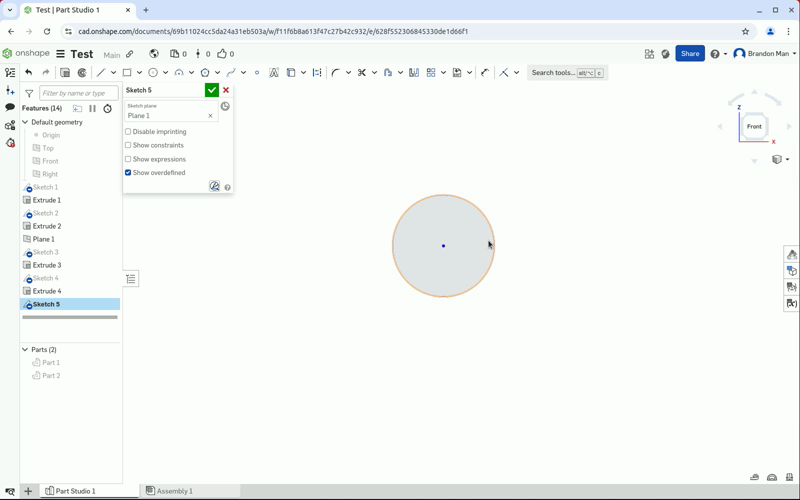
scroll(-6)
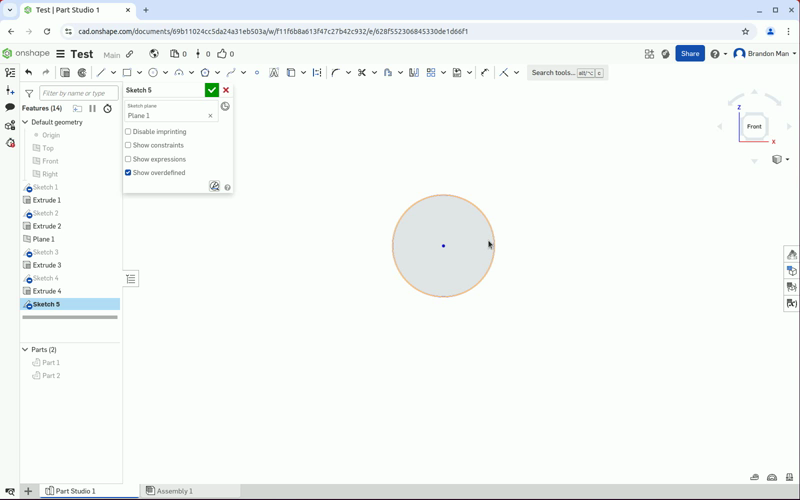
scroll(-6)
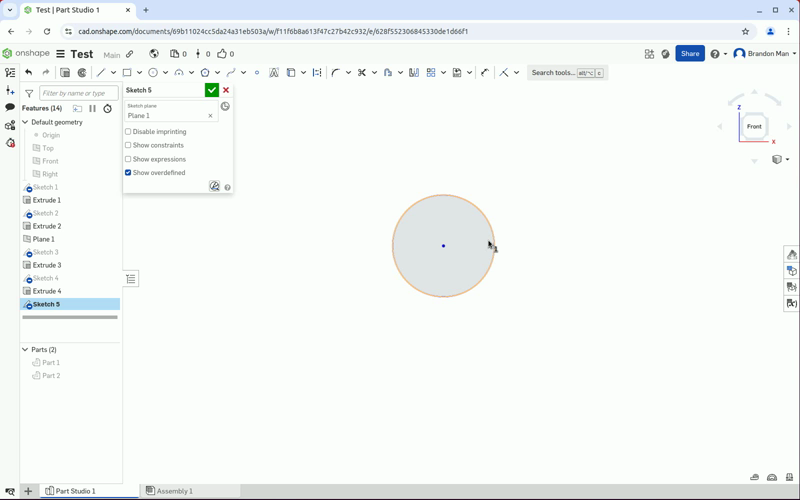
scroll(-6)
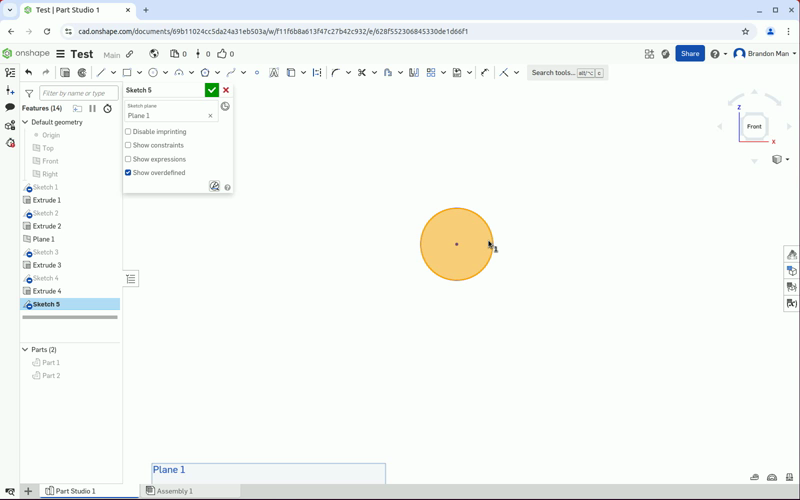
scroll(-6)
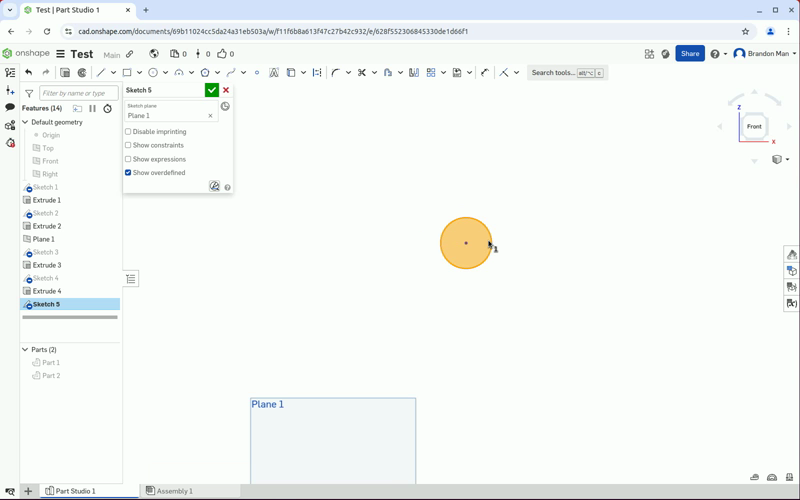
scroll(-6)
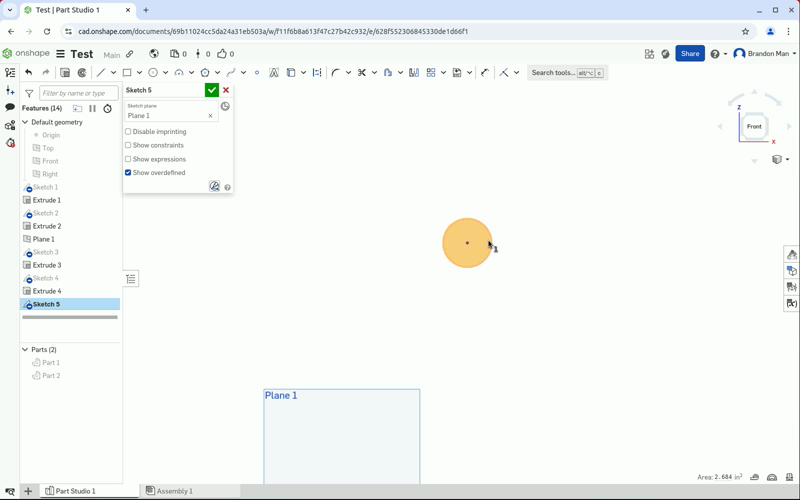
scroll(-6)
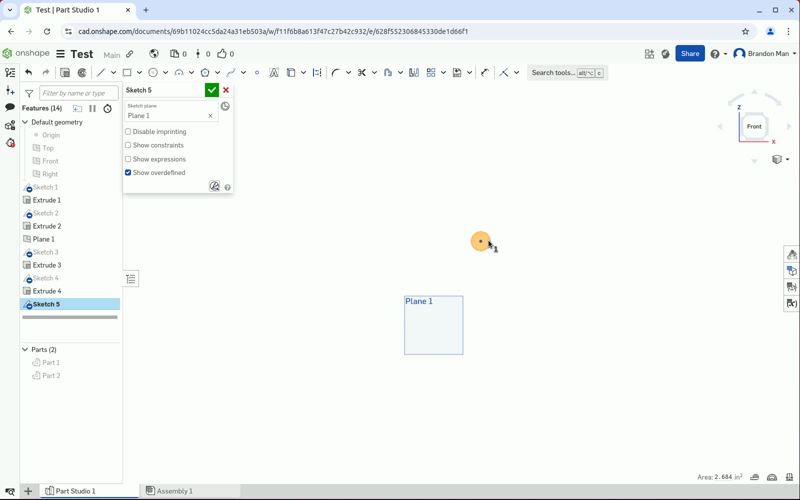
scroll(-6)
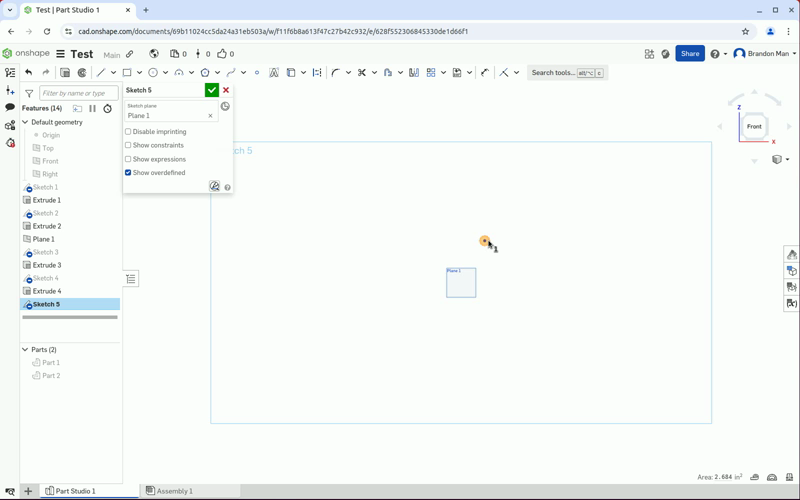
mouse_move(73, 352)
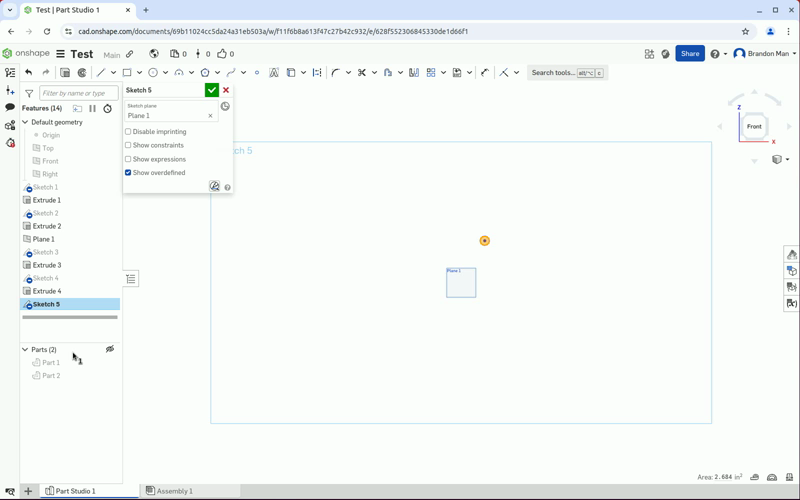
key(shift+y)
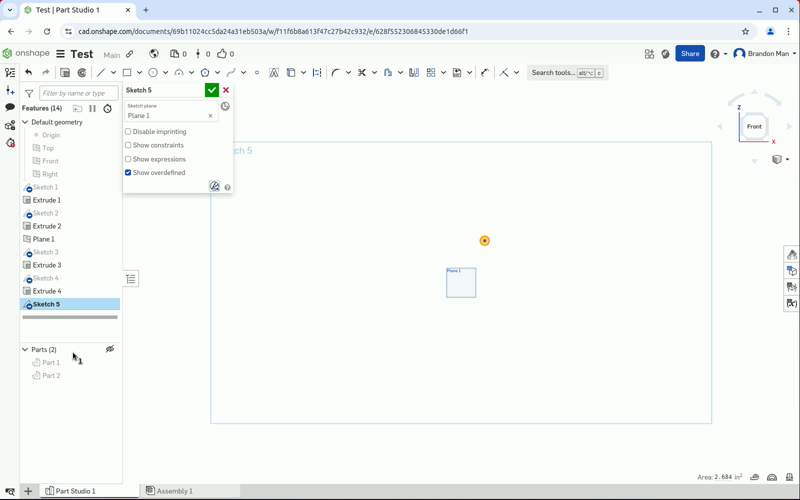
key(shift+e)
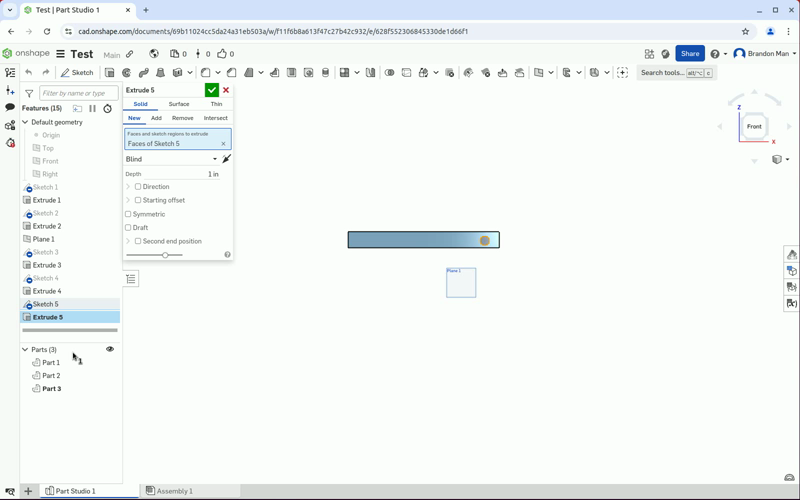
mouse_move(143, 106)
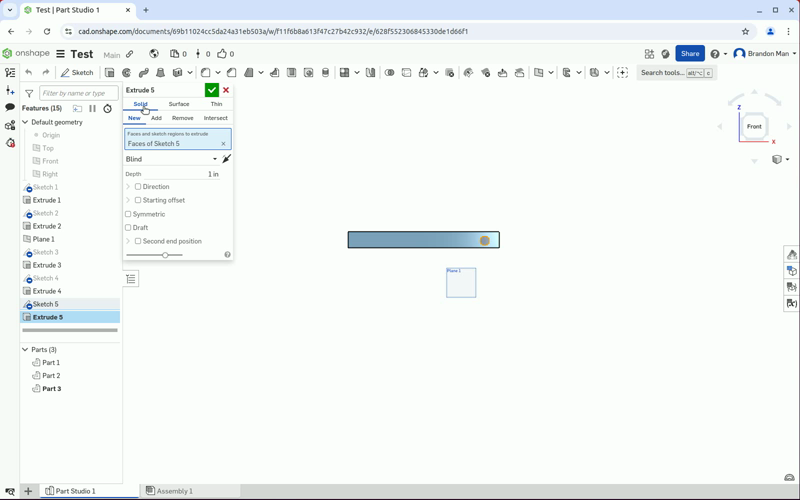
click(143, 106)
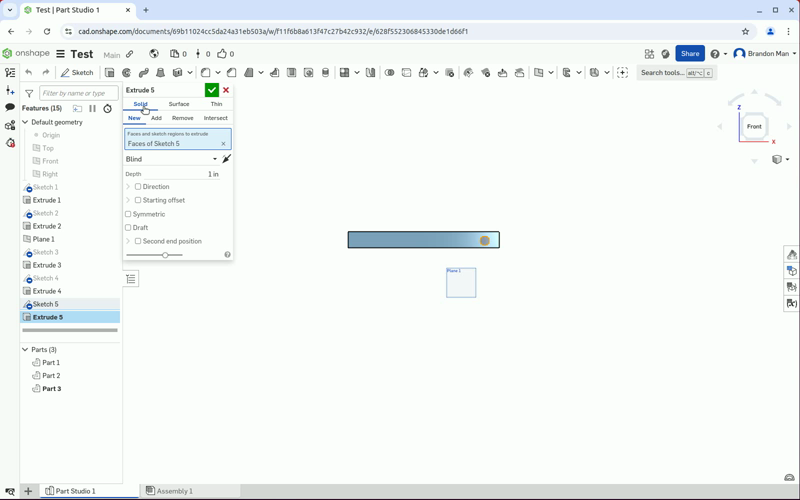
mouse_move(186, 120)
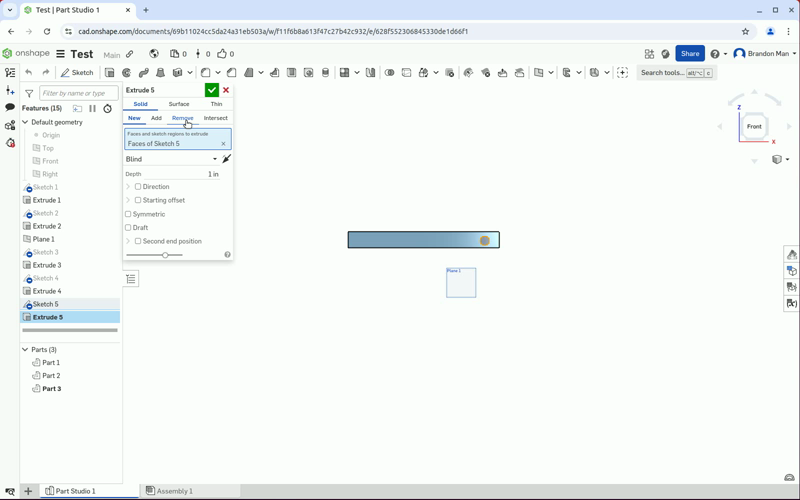
click(186, 120)
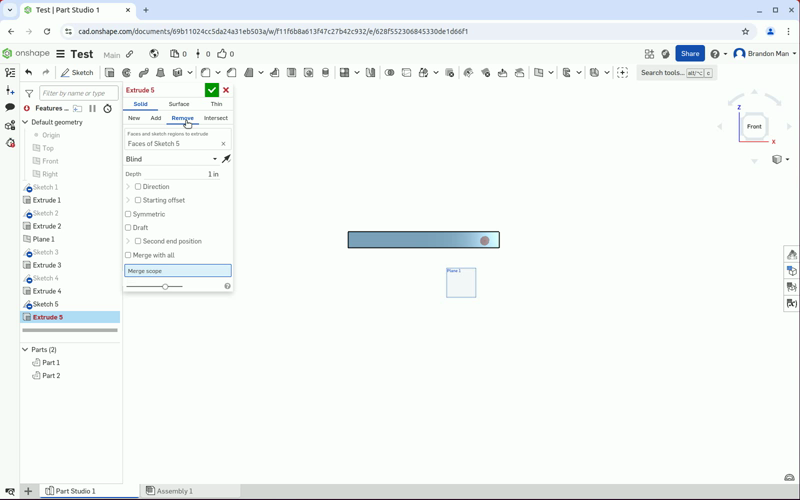
key(tab, 4)
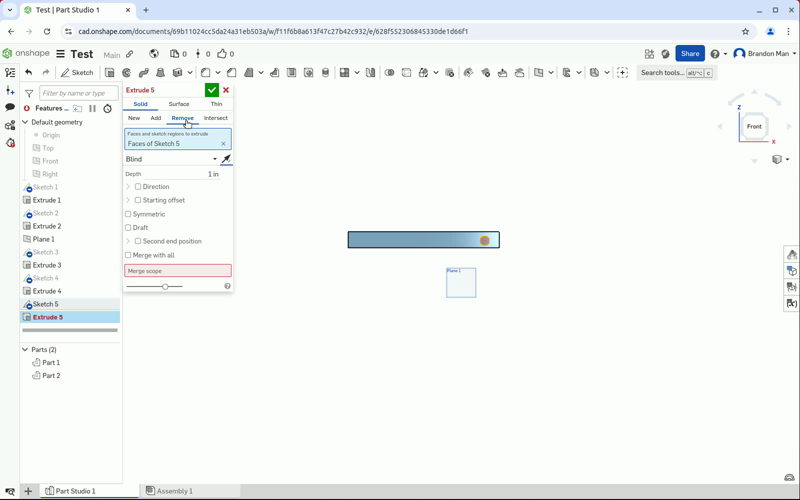
text(8.425)
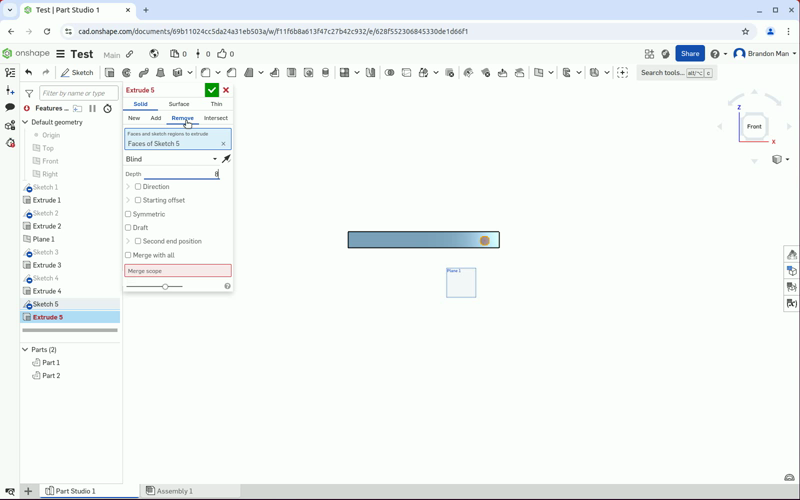
key(tab, 6)
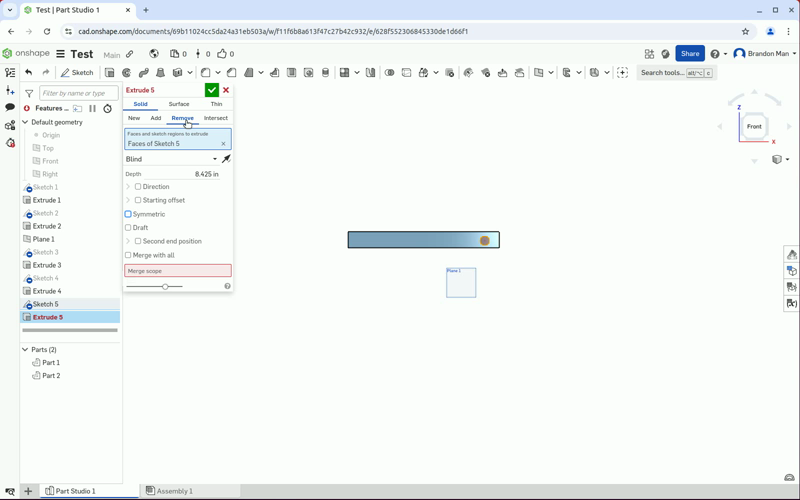
key(space)
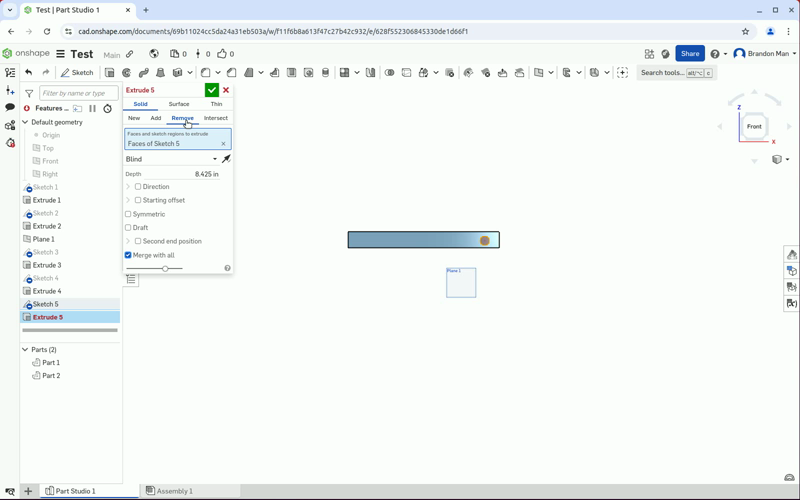
key(enter)
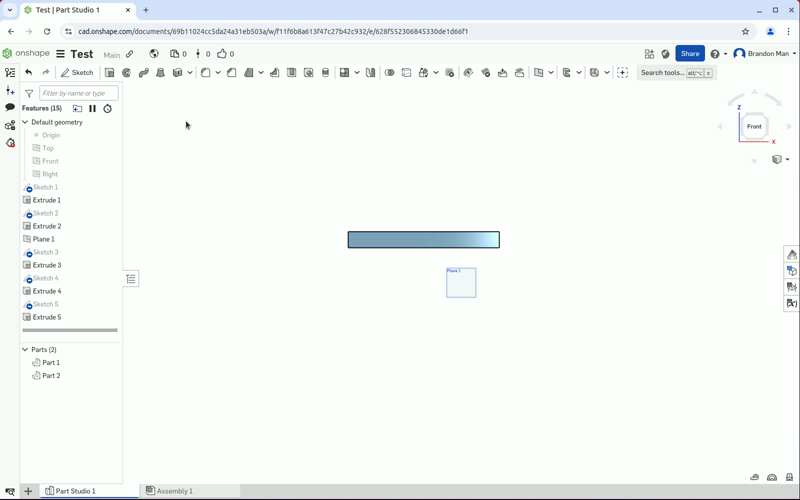
key(shift+h)
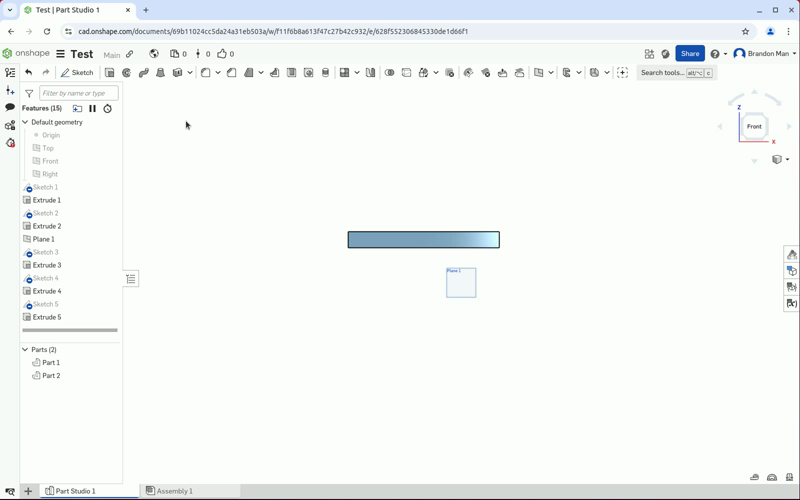
key(shift+h)
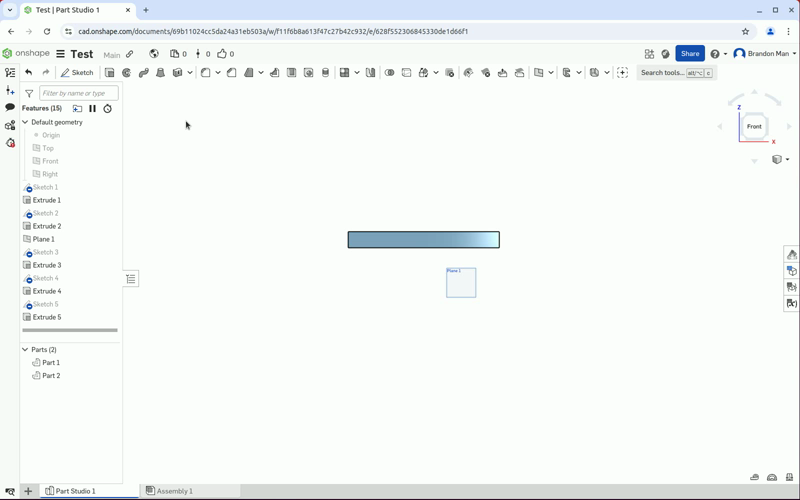
key(shift+7)
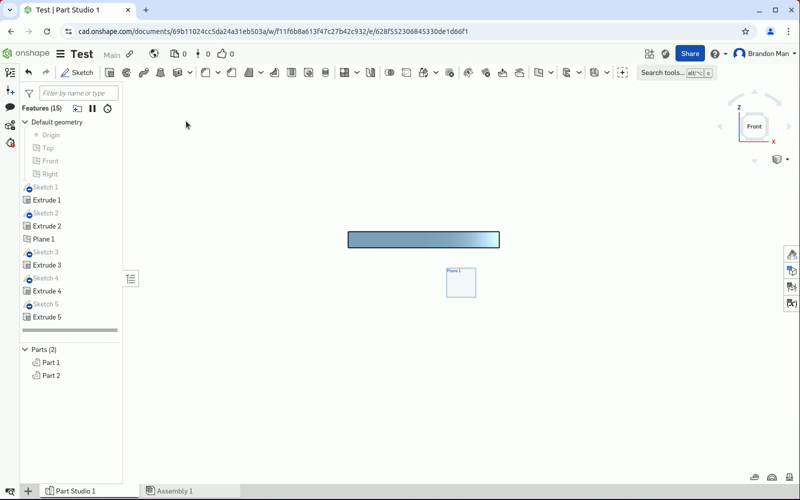
key(left, 2)
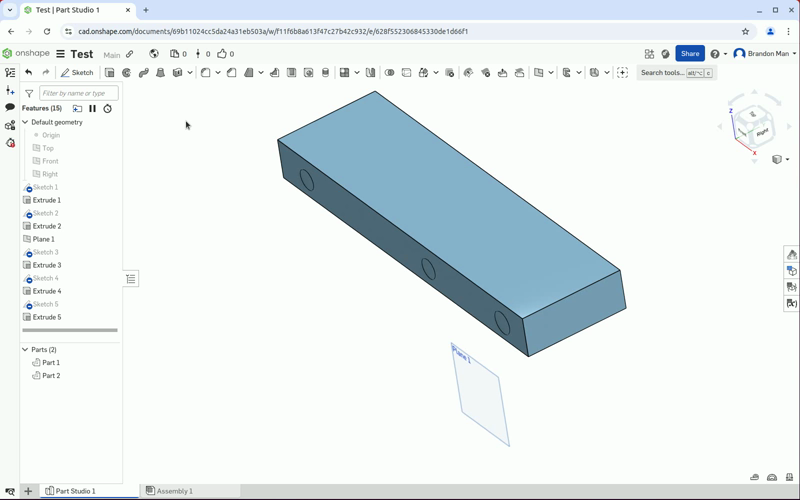
key(down, 2)
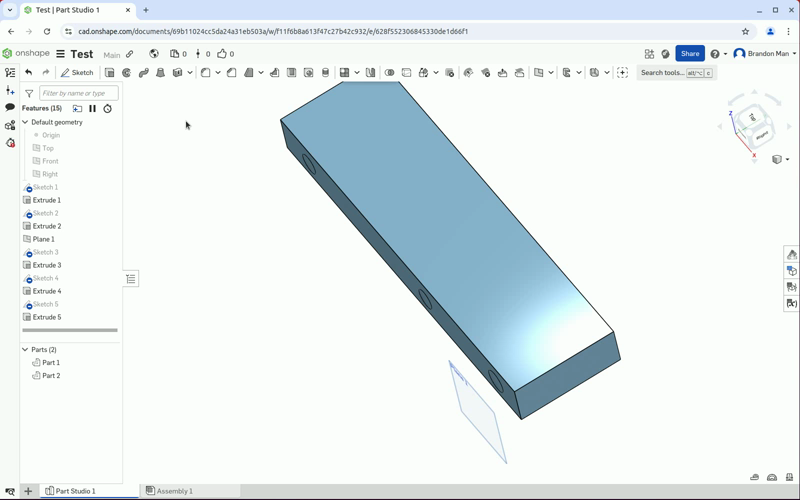
key(up, 2)
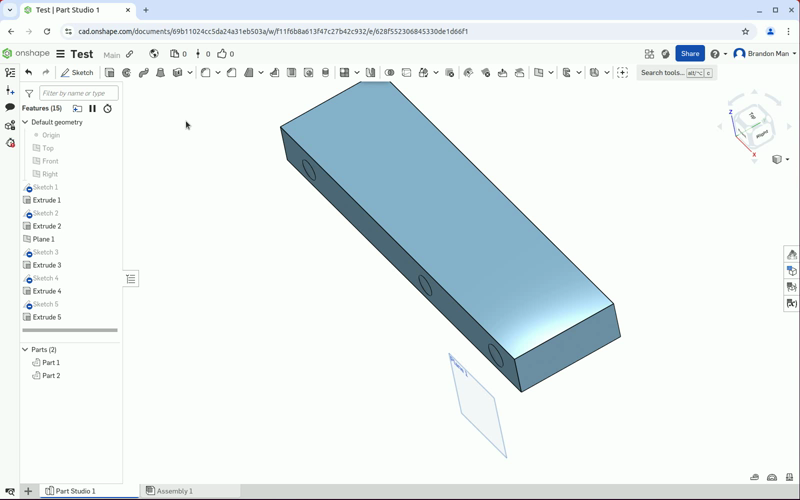
key(right, 2)
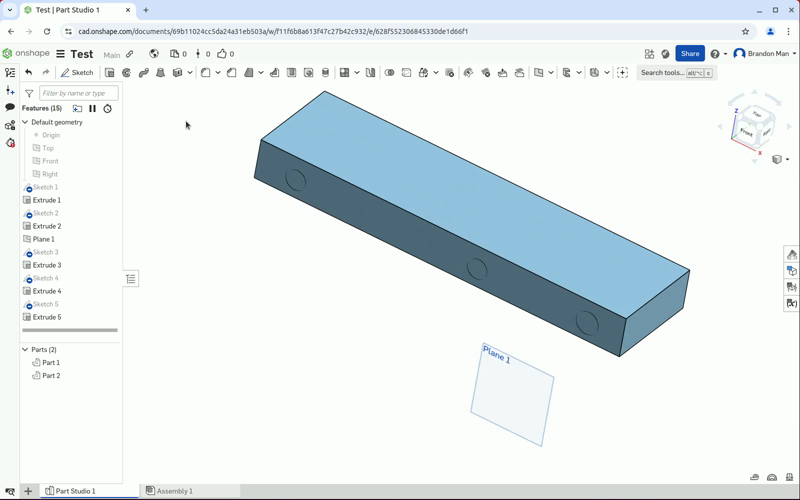
mouse_move(73, 189)
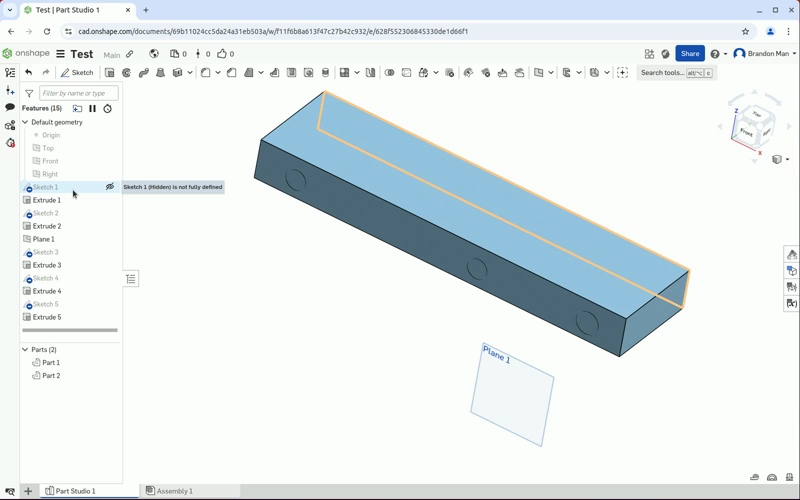
click(73, 189)